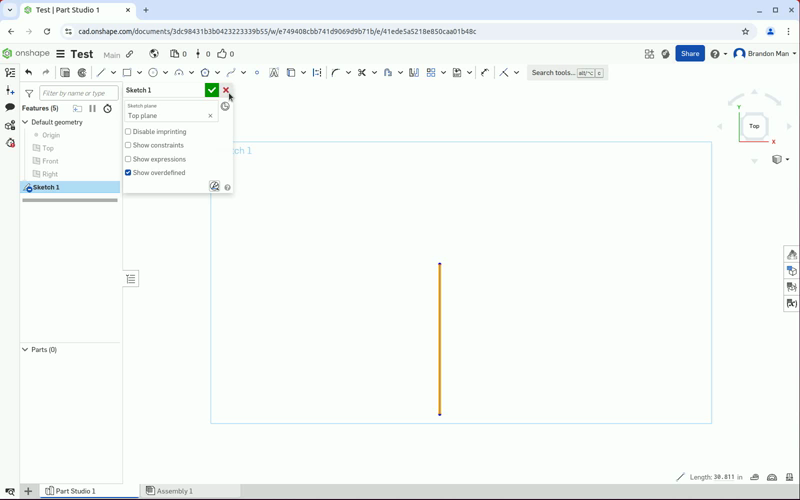
key(shift+h)
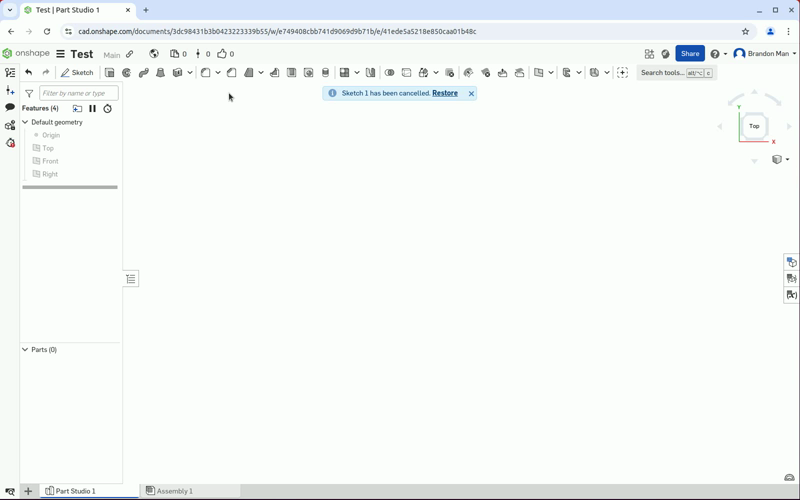
mouse_move(73, 352)
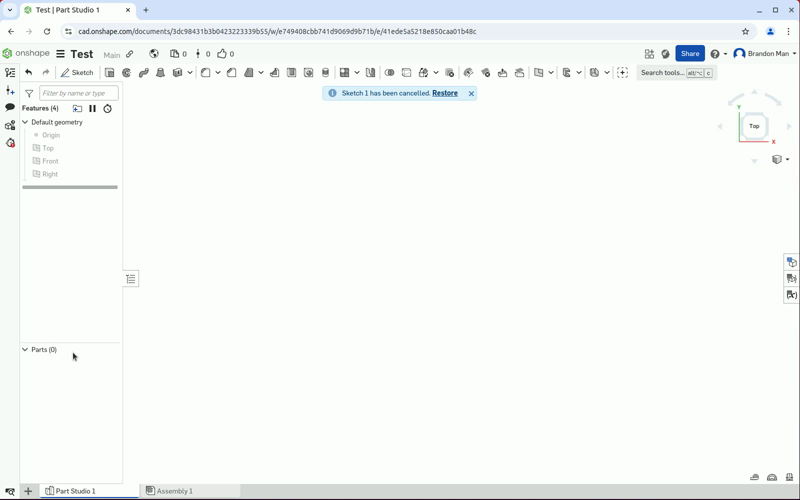
key(y)
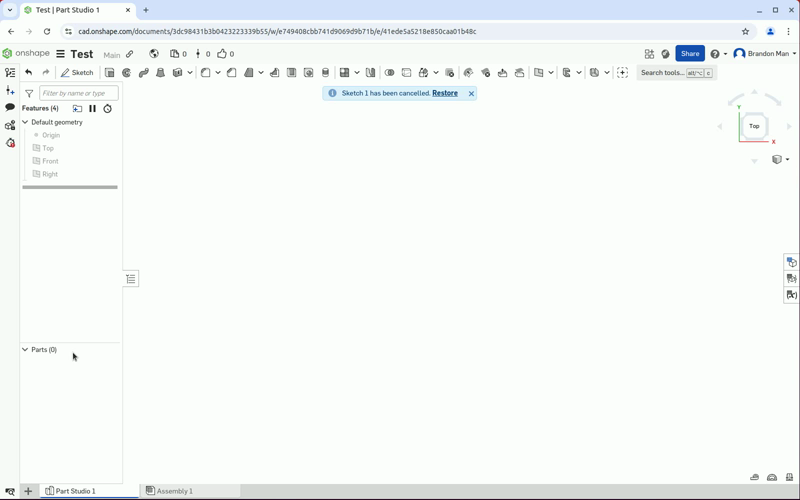
key(shift+p)
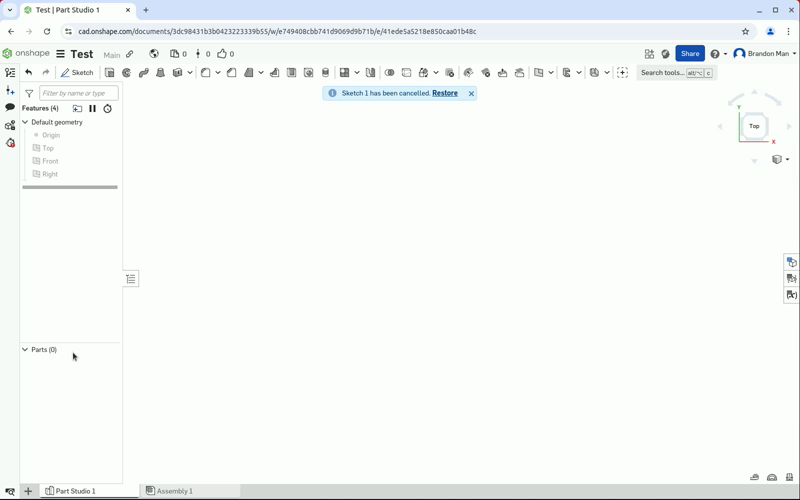
key(space)
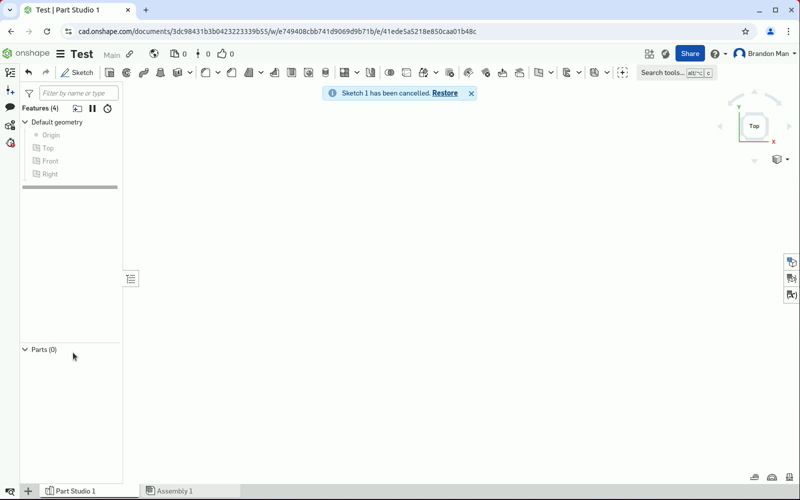
key_down(shift)
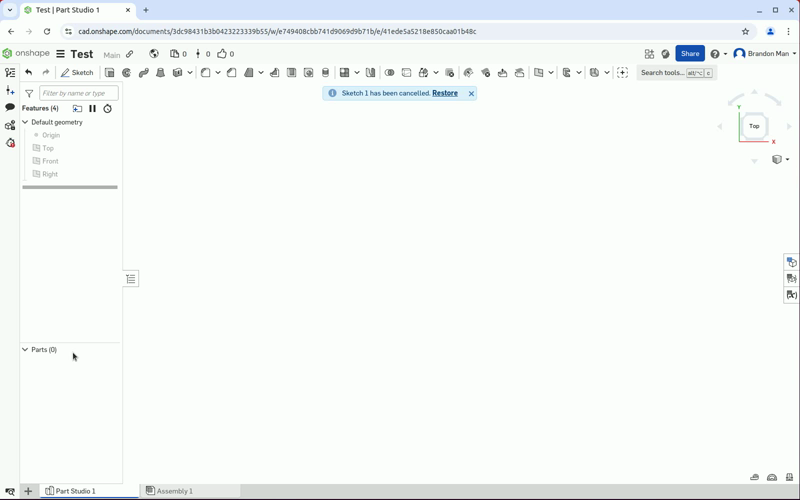
key(up)
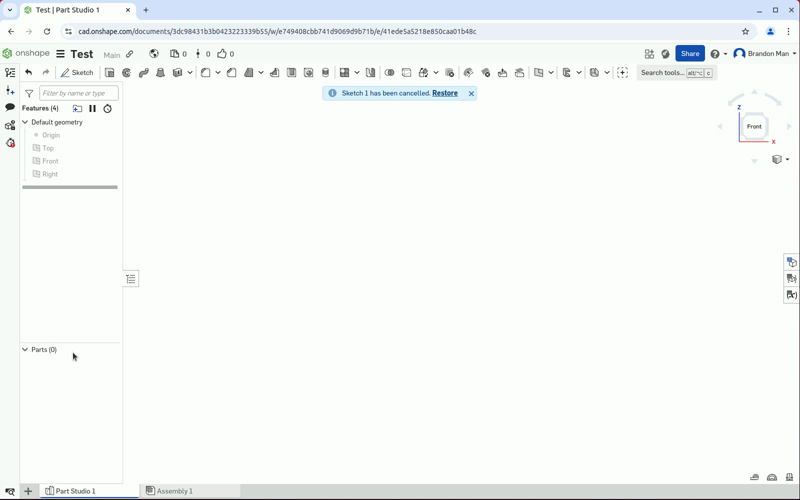
key_up(shift)
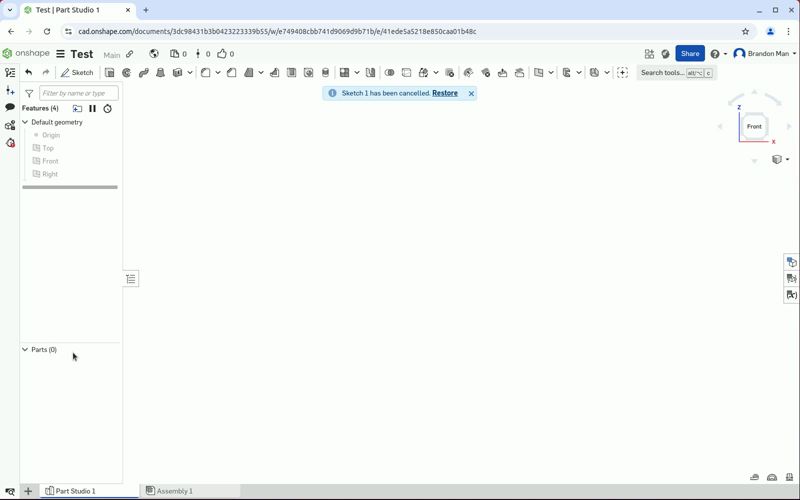
mouse_move(73, 352)
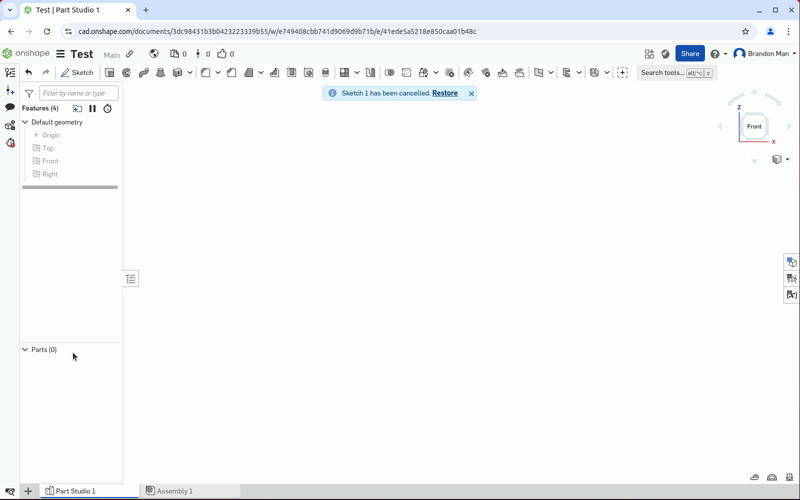
key(shift+y)
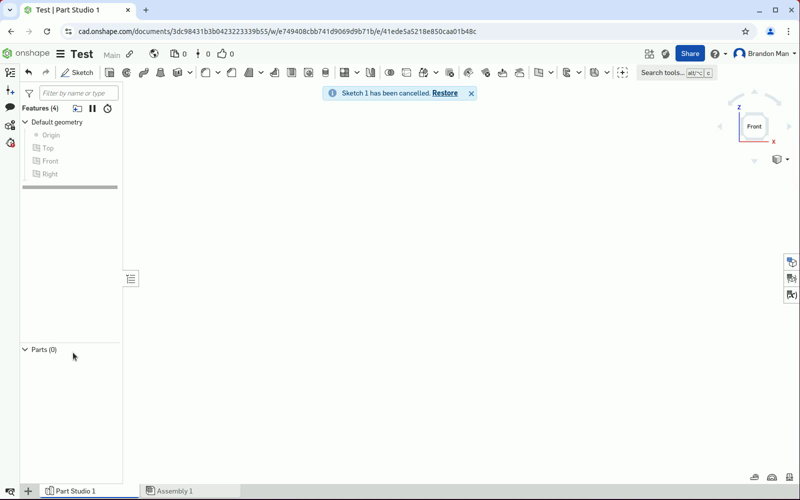
key(shift+s)
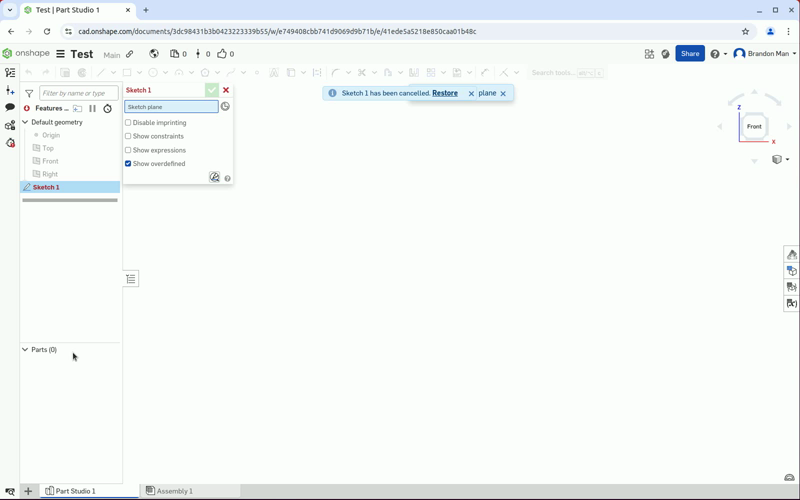
mouse_move(73, 163)
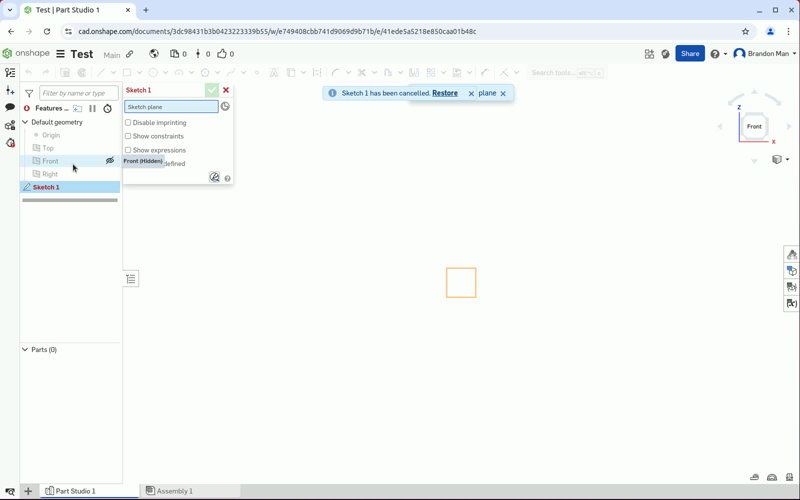
click(73, 163)
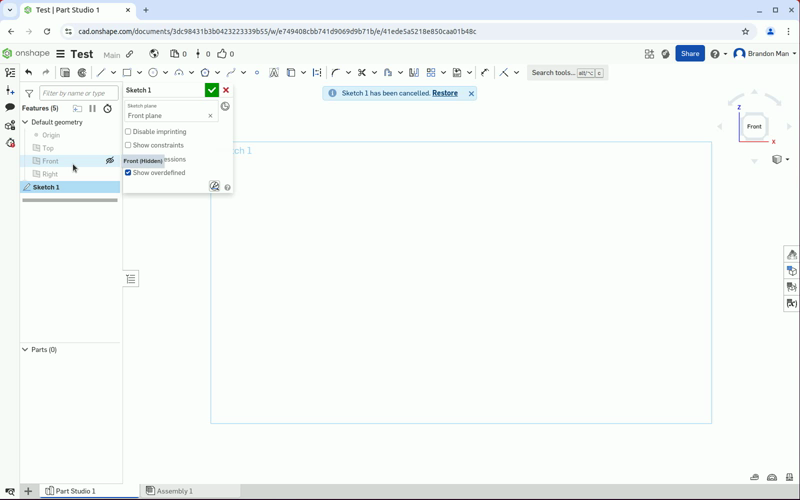
mouse_move(73, 352)
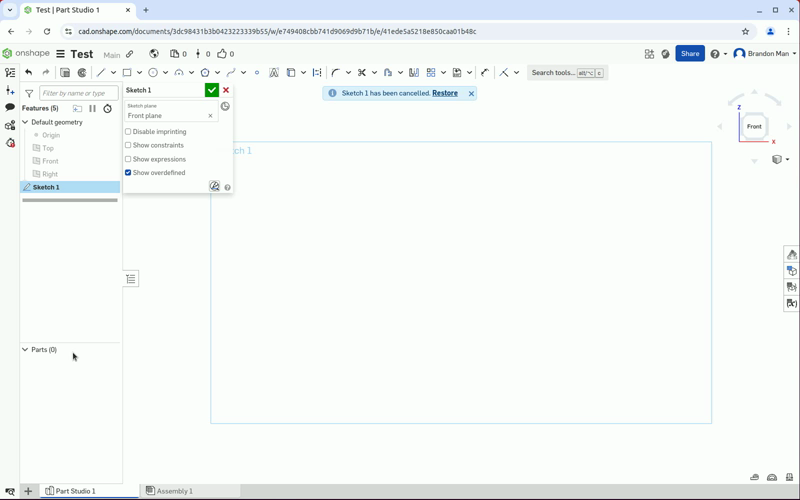
key(y)
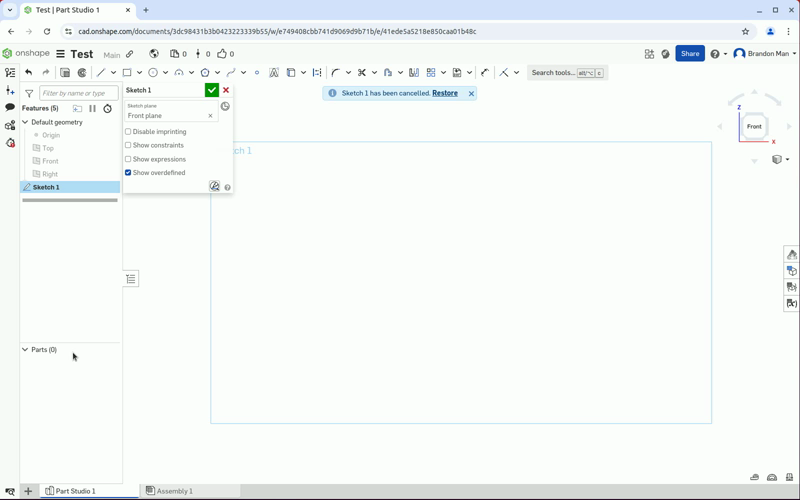
key(l)
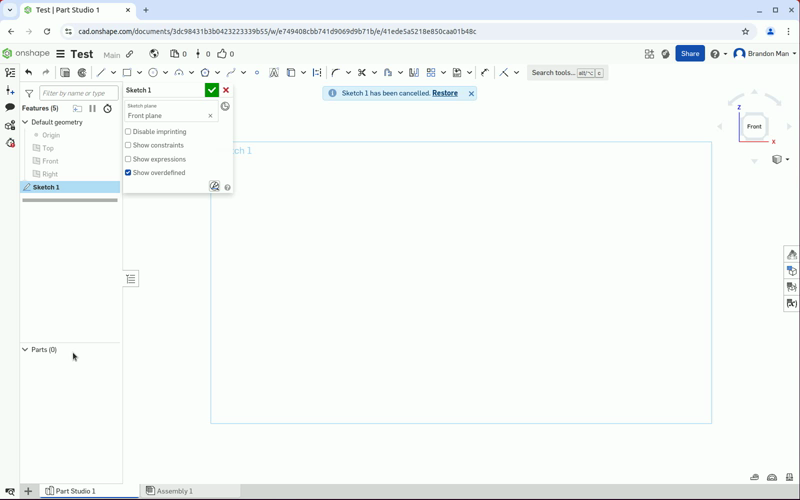
key_down(shift)
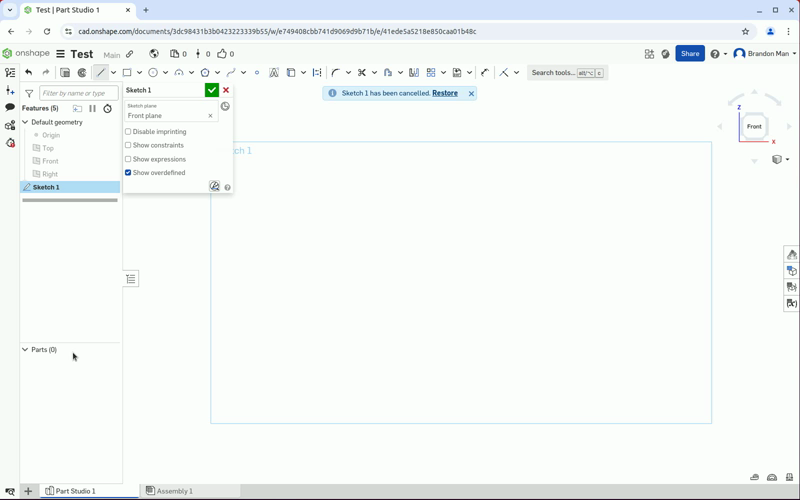
mouse_move(460, 282)
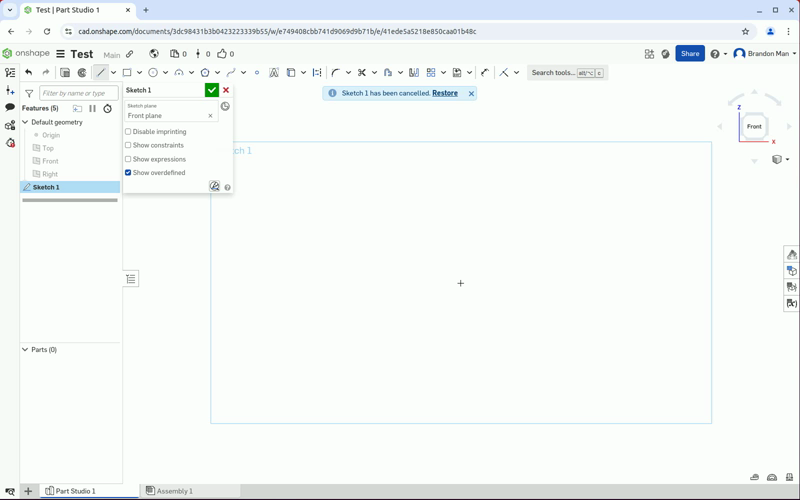
click(460, 282)
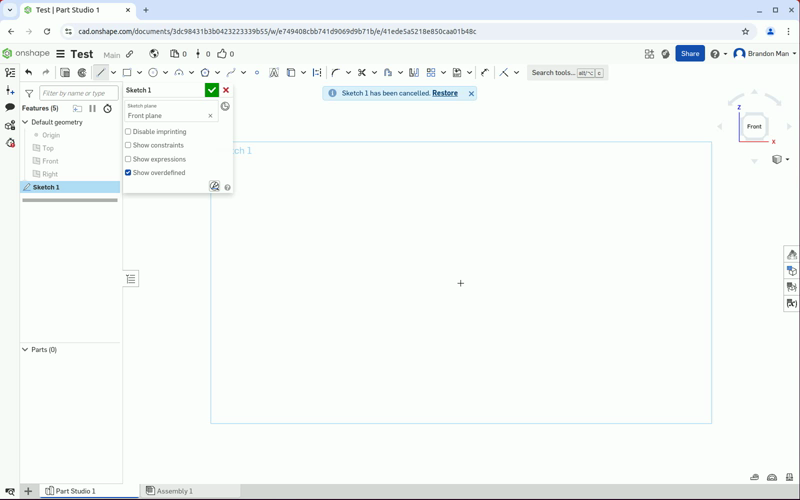
key_up(shift)
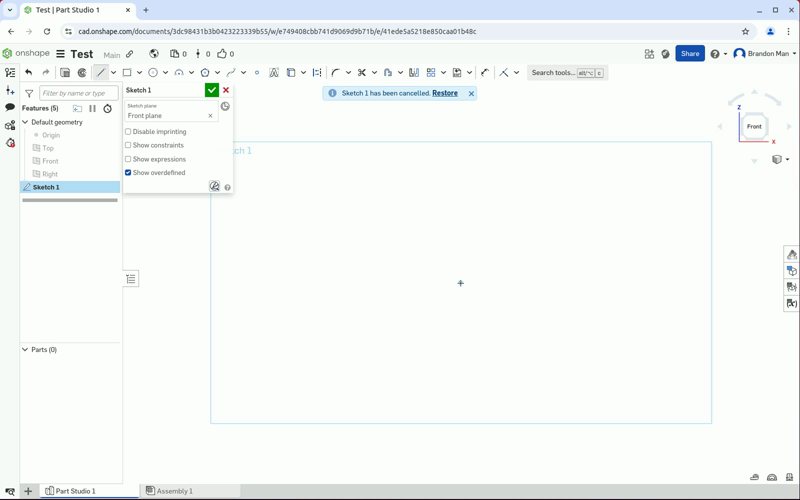
key_down(shift)
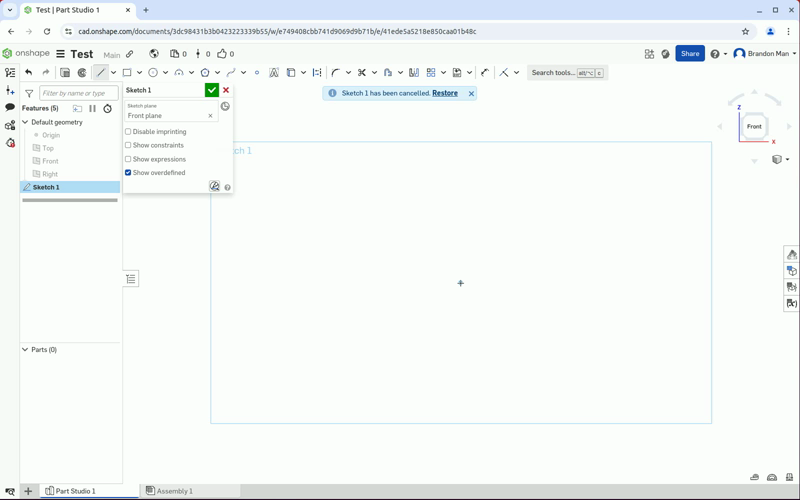
mouse_move(573, 282)
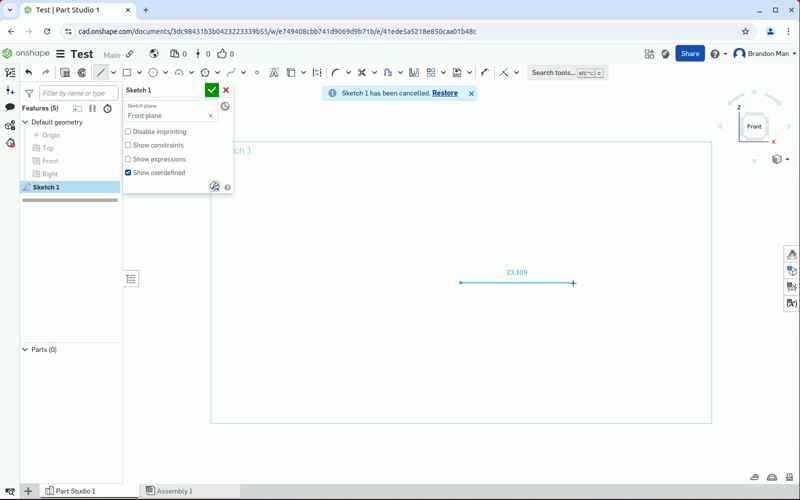
click(573, 282)
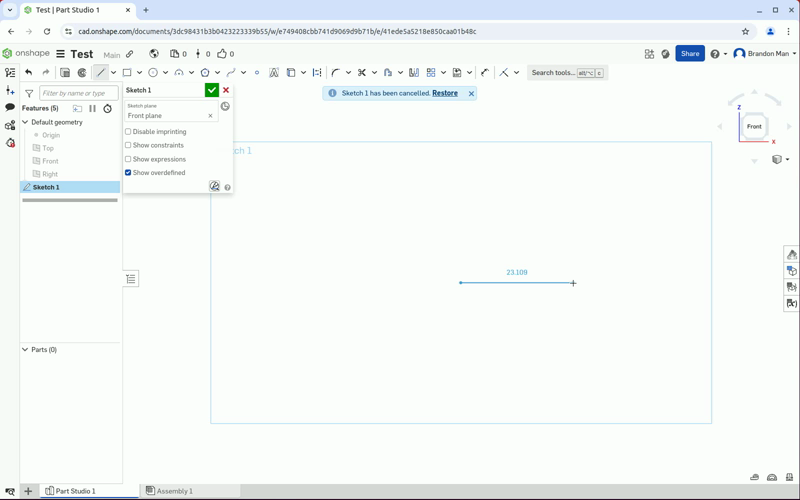
key_up(shift)
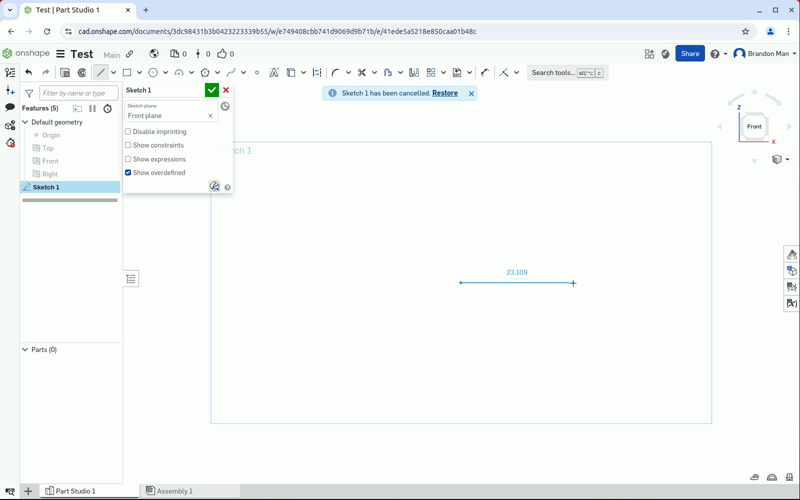
key_down(shift)
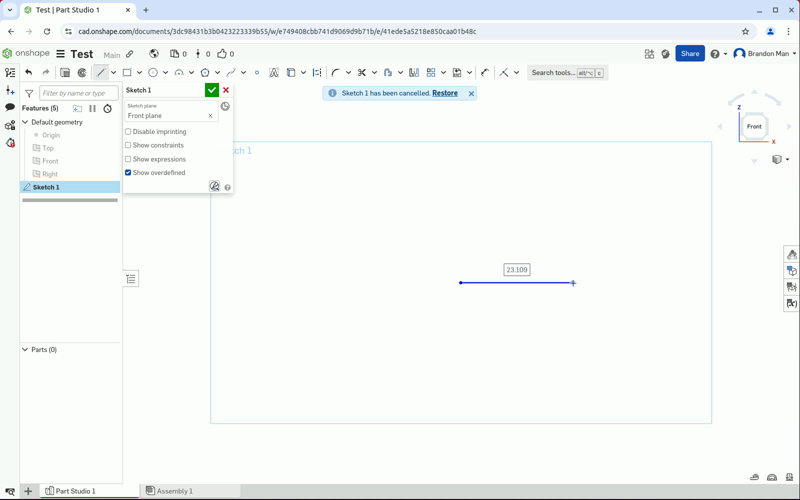
mouse_move(589, 282)
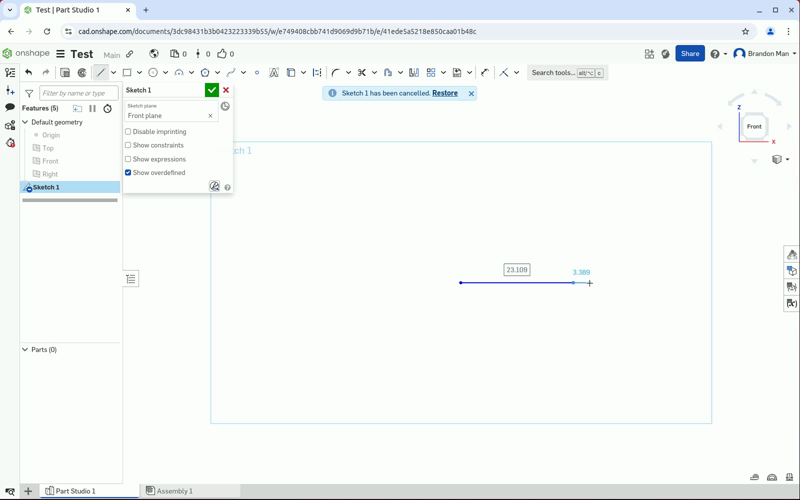
mouse_move(573, 254)
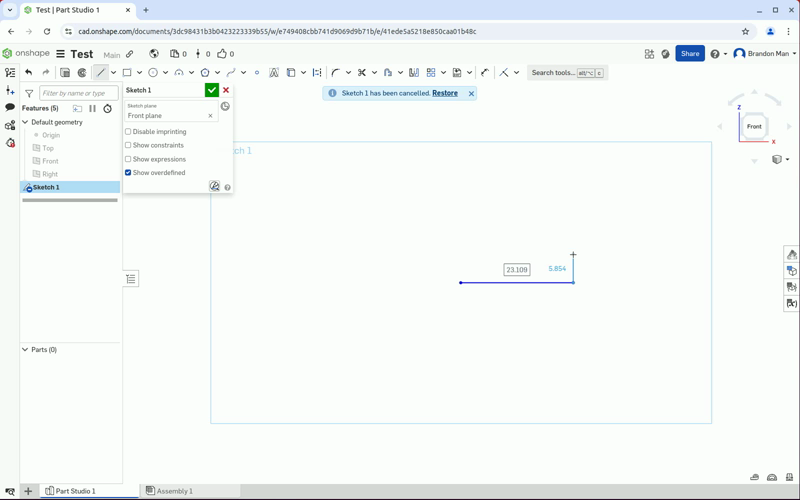
click(573, 254)
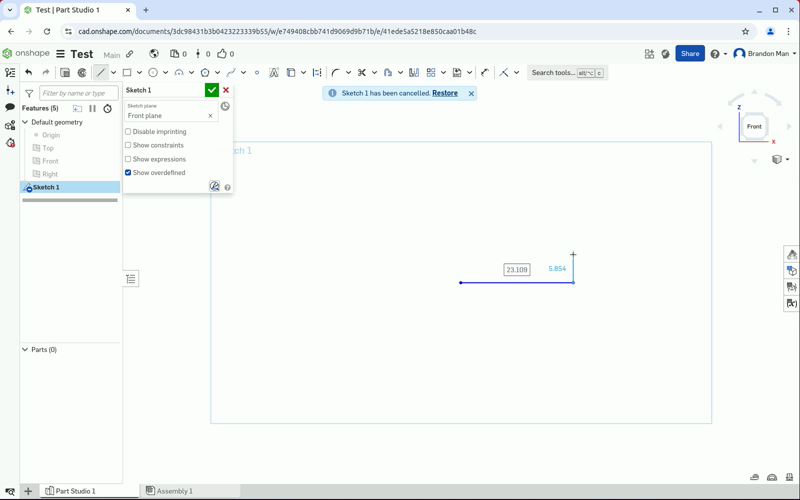
key_up(shift)
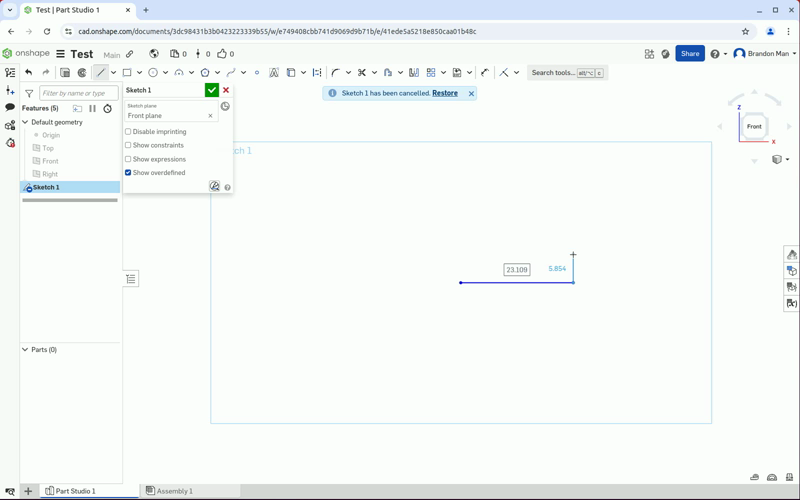
key(esc)
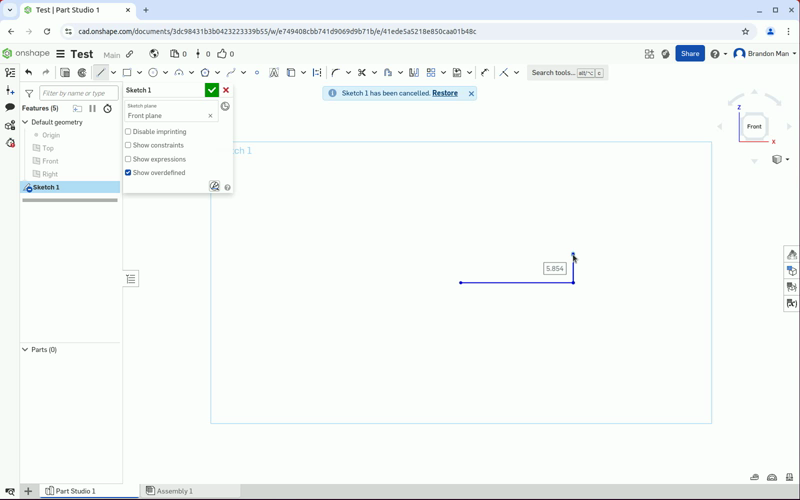
key(a)
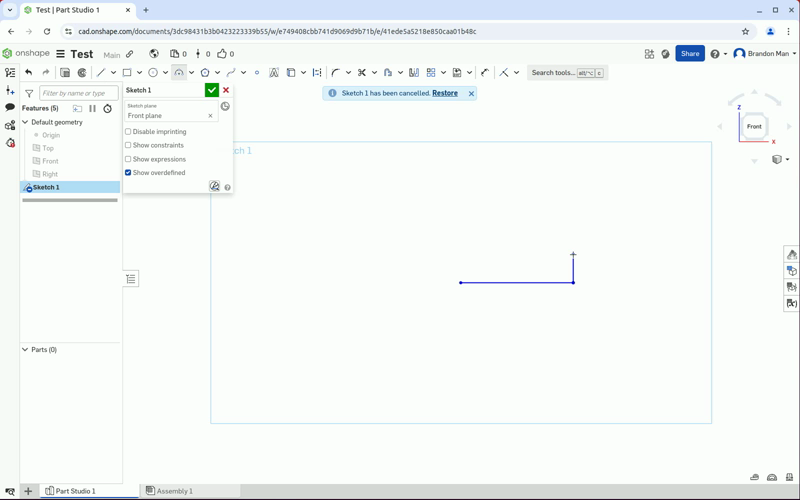
mouse_move(573, 254)
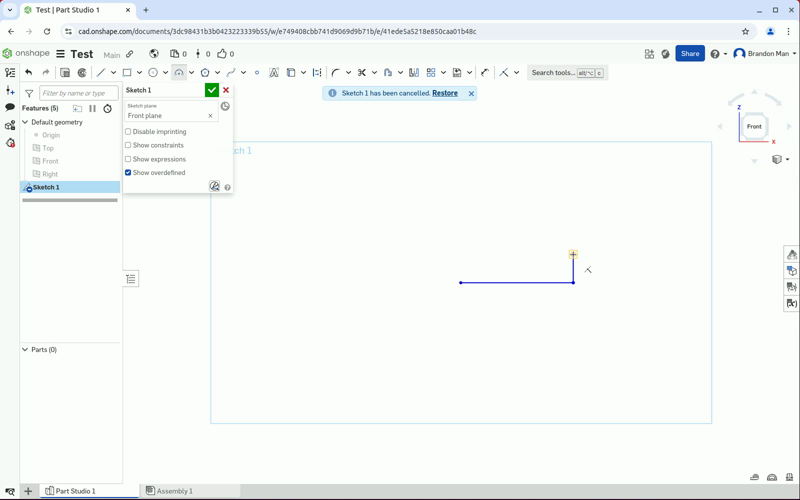
click(573, 254)
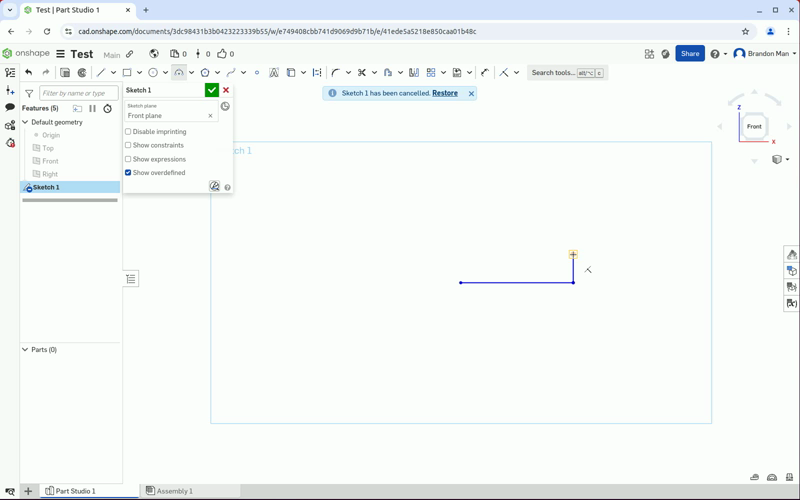
key_down(shift)
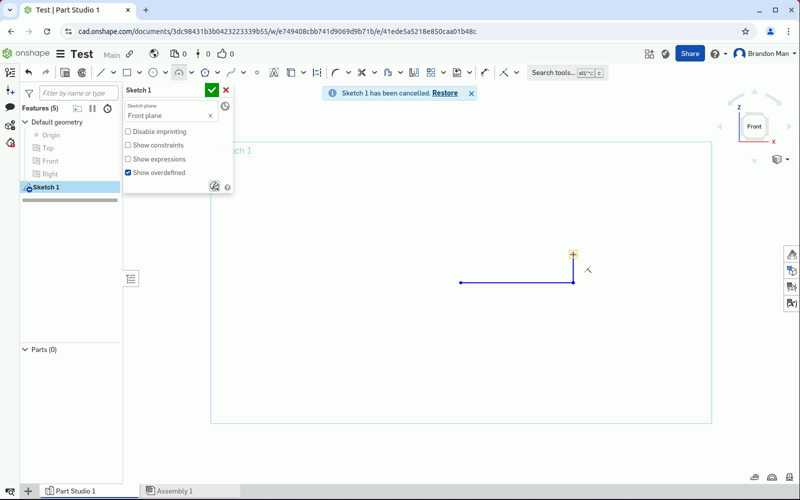
mouse_move(569, 252)
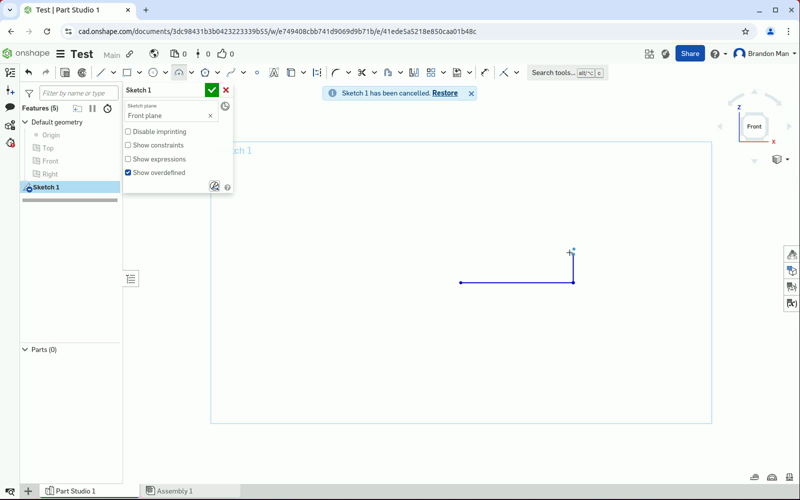
scroll(6)
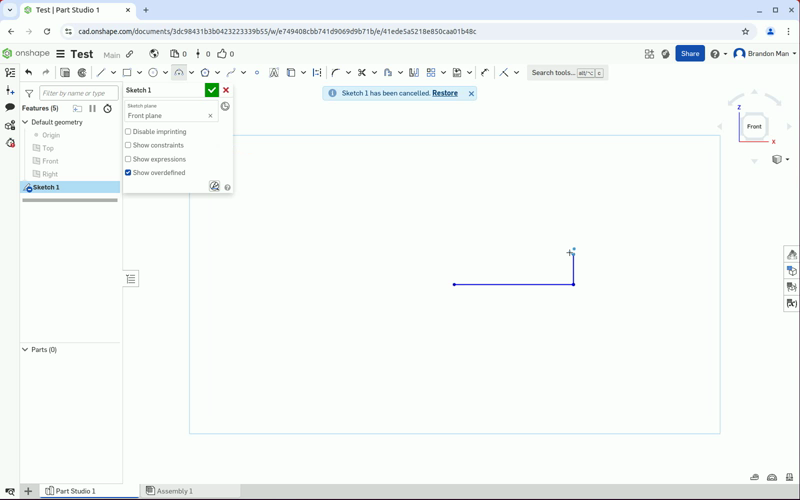
scroll(6)
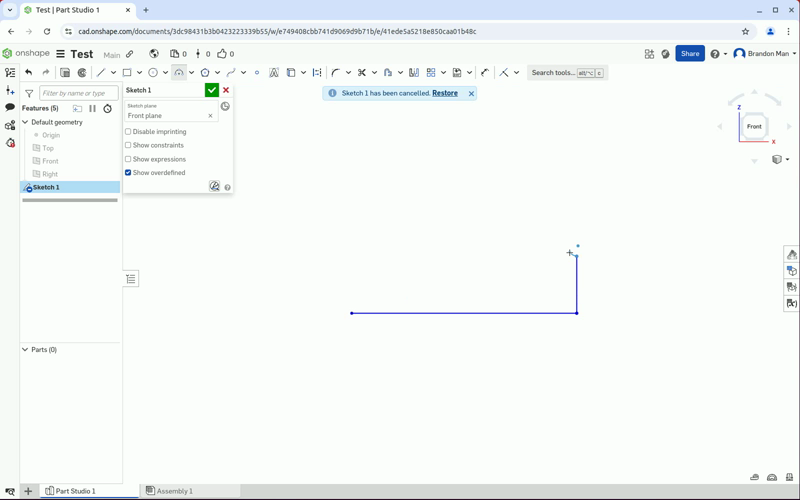
scroll(6)
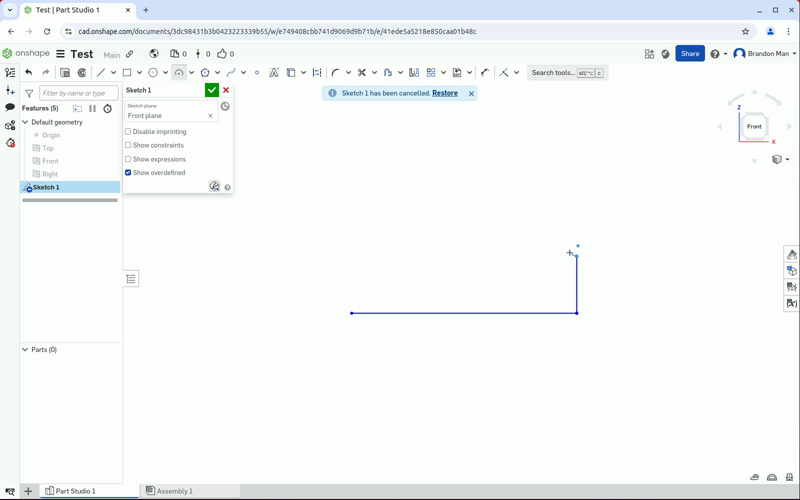
scroll(6)
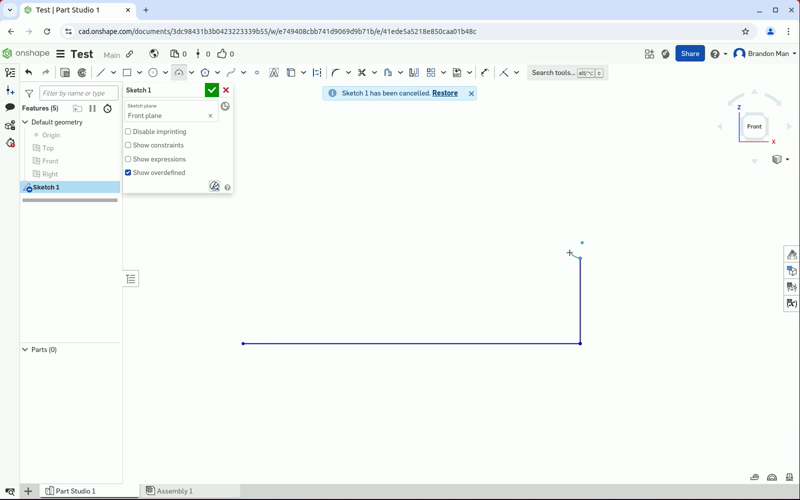
scroll(6)
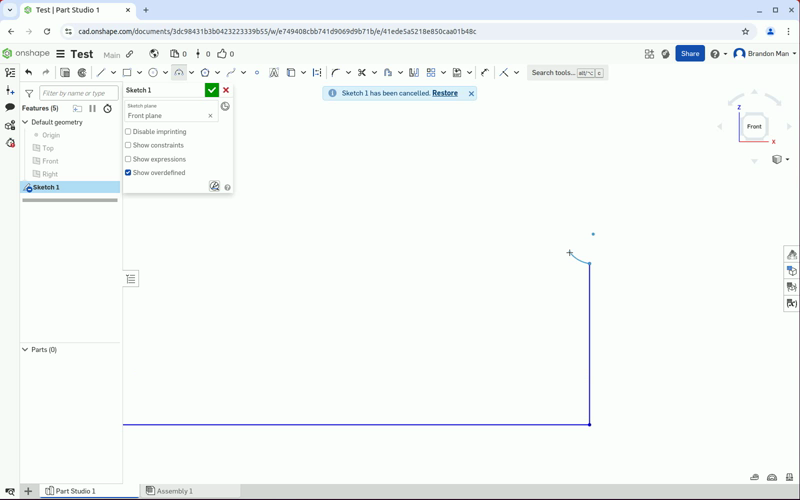
scroll(6)
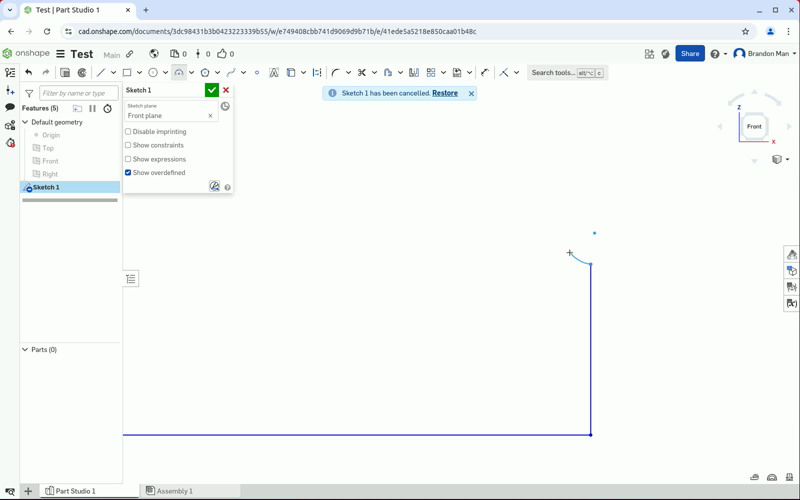
scroll(6)
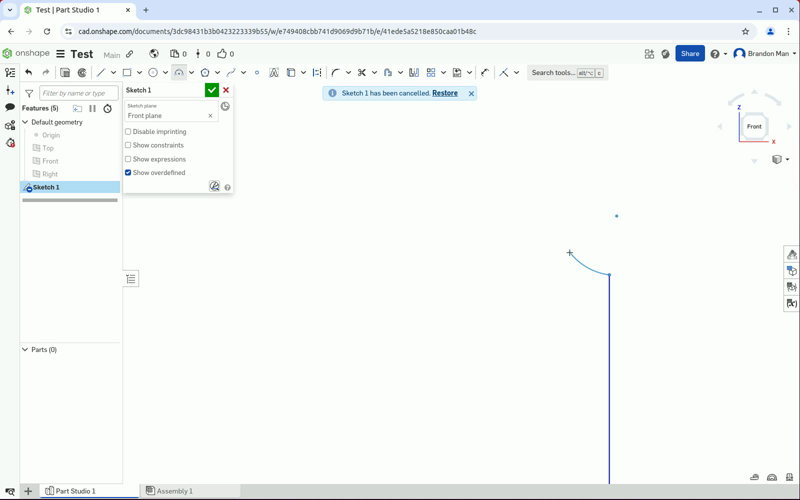
click(569, 252)
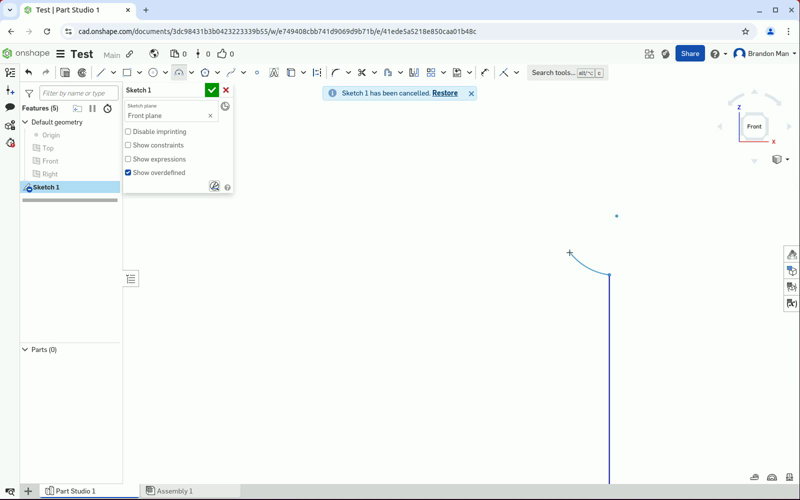
scroll(-6)
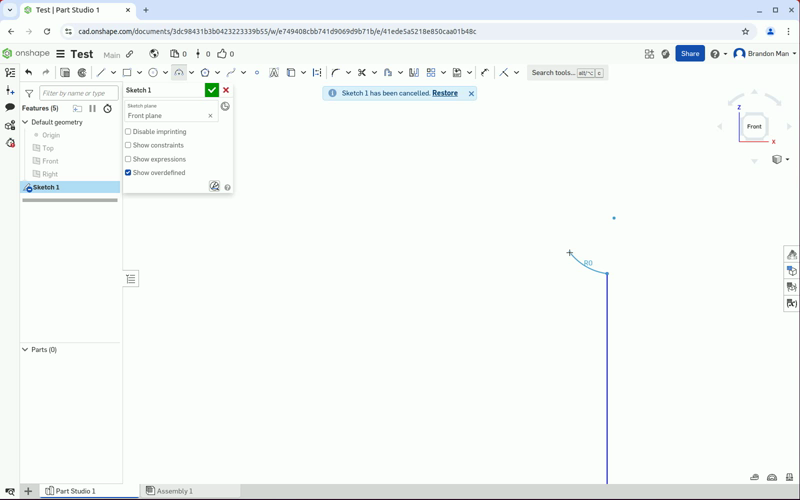
scroll(-6)
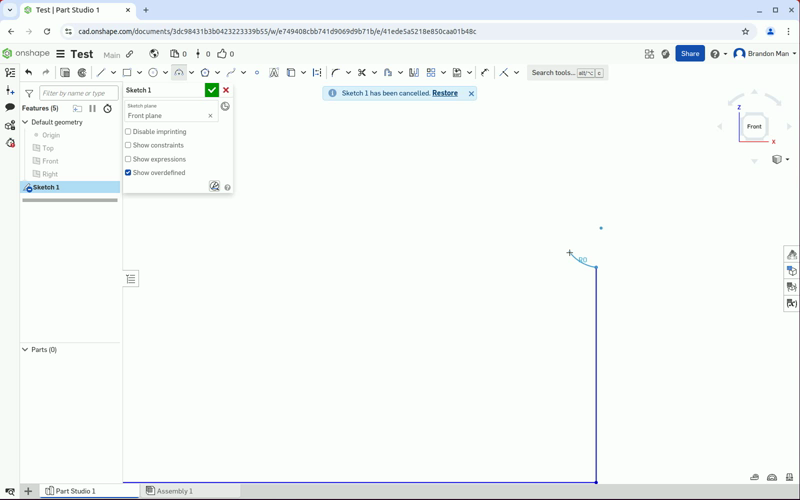
scroll(-6)
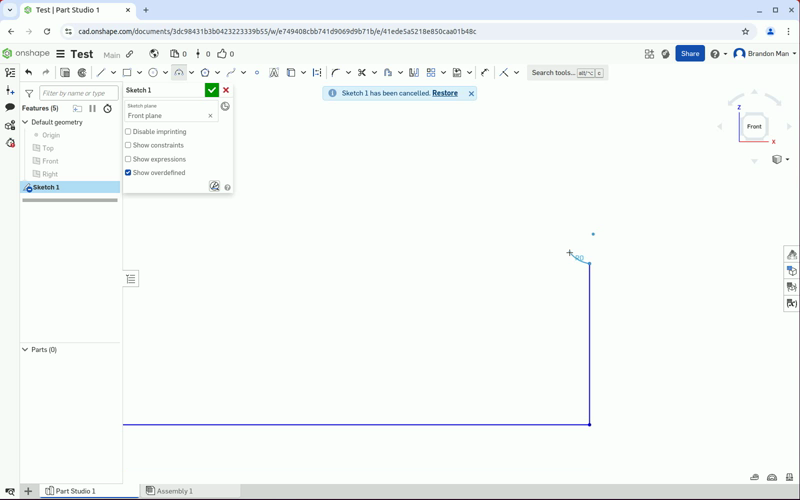
scroll(-6)
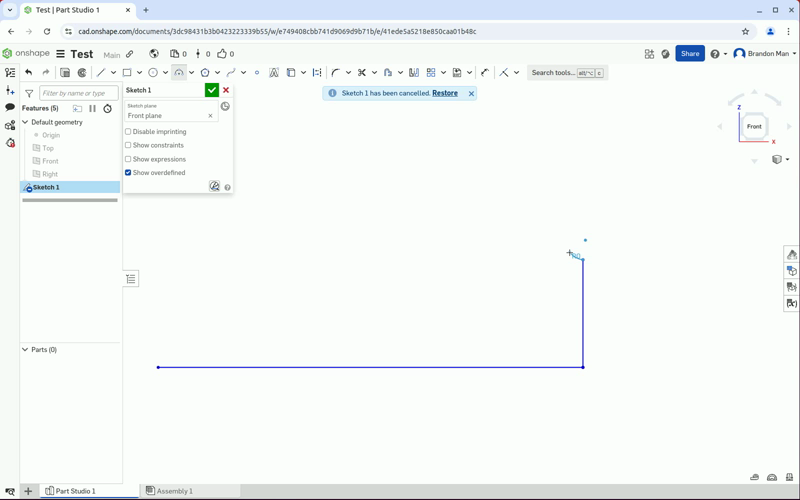
scroll(-6)
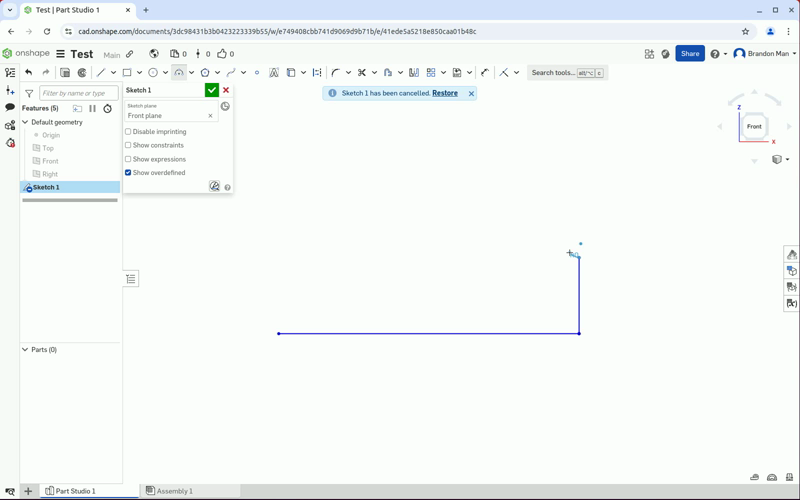
scroll(-6)
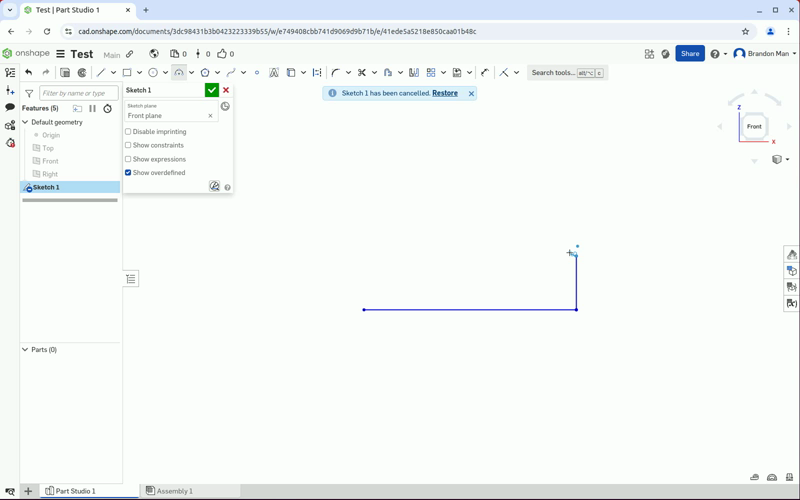
scroll(-6)
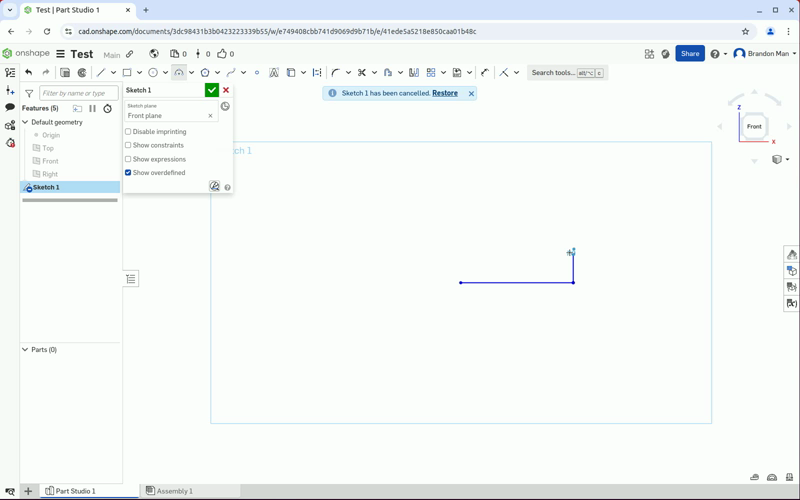
mouse_move(572, 252)
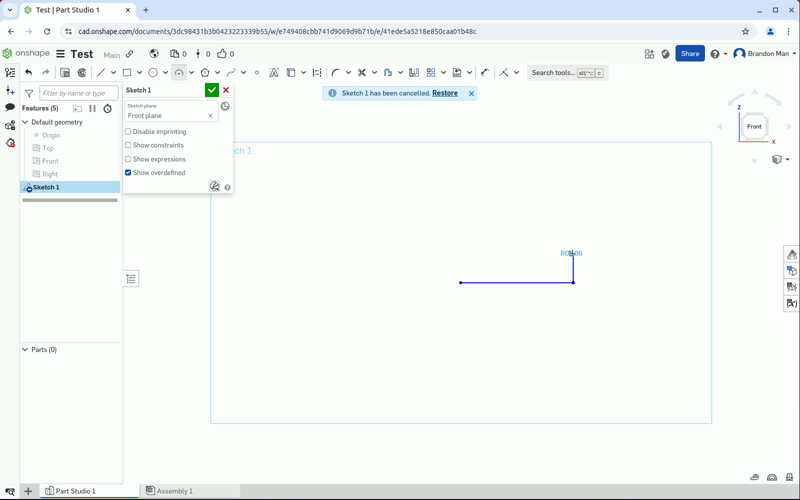
scroll(6)
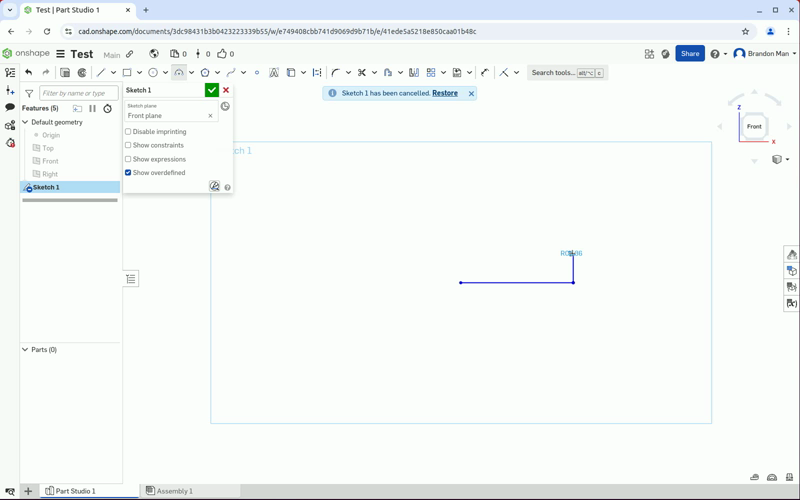
scroll(6)
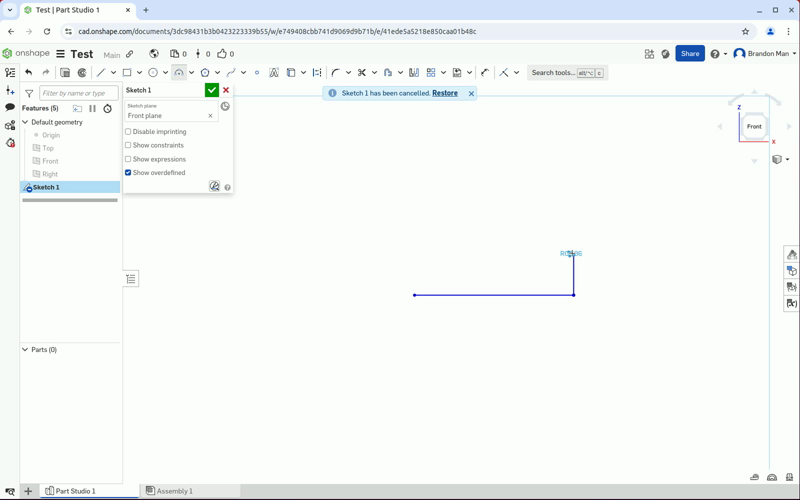
scroll(6)
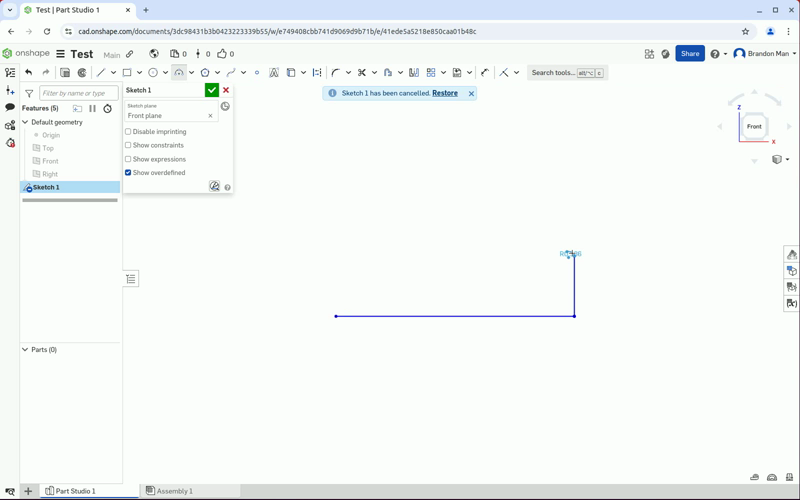
scroll(6)
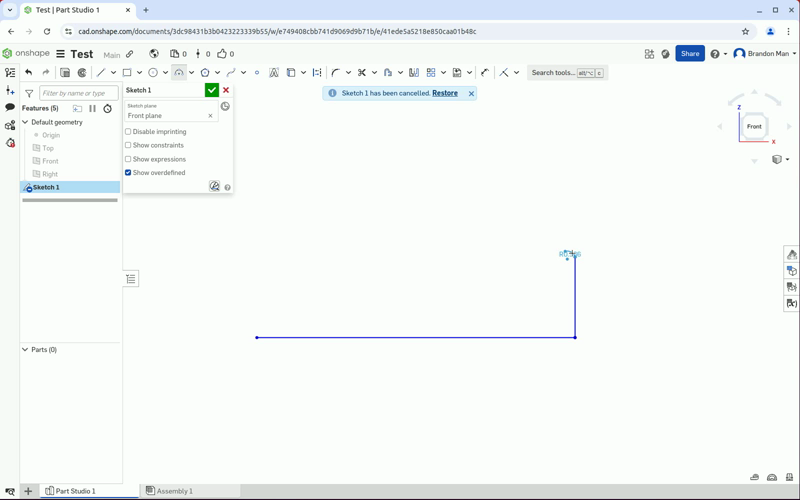
scroll(6)
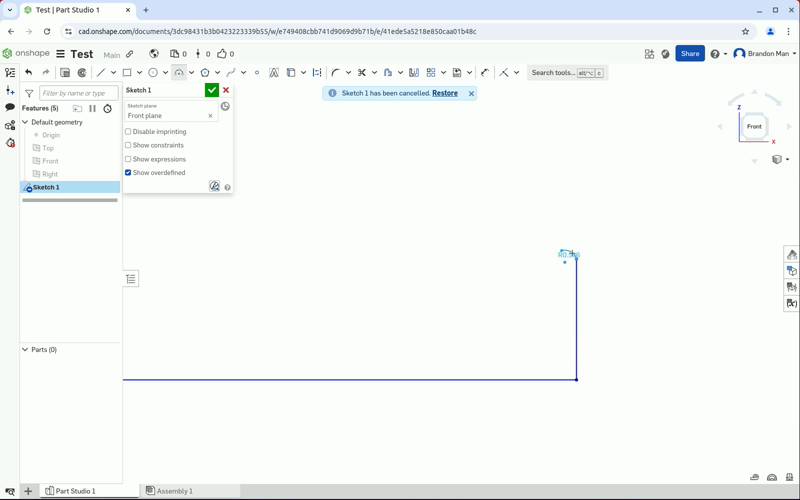
scroll(6)
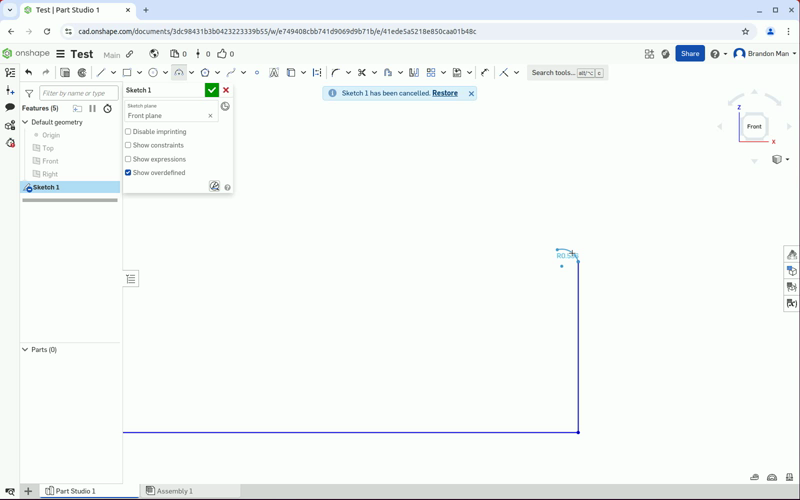
scroll(6)
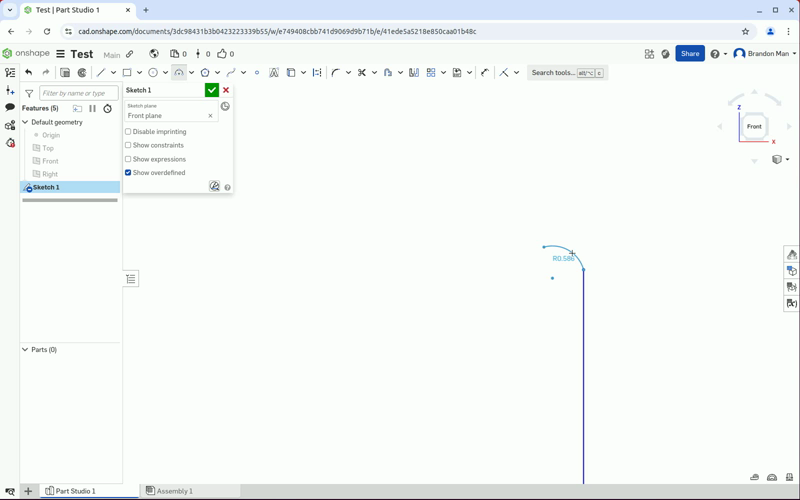
click(572, 252)
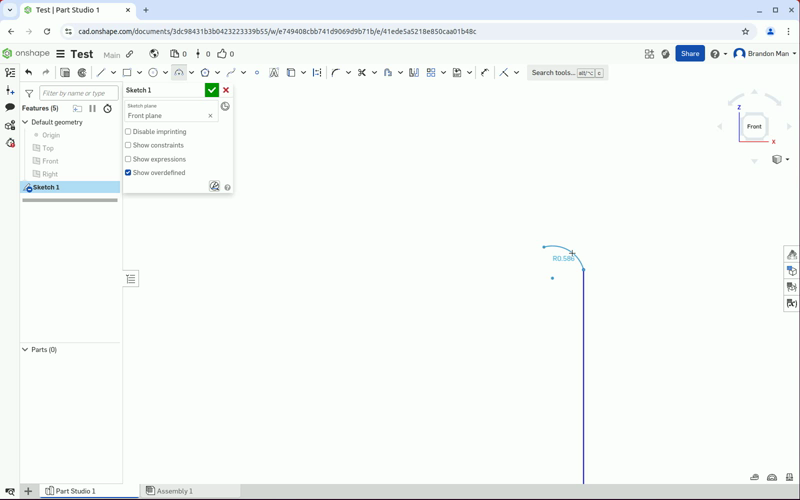
scroll(-6)
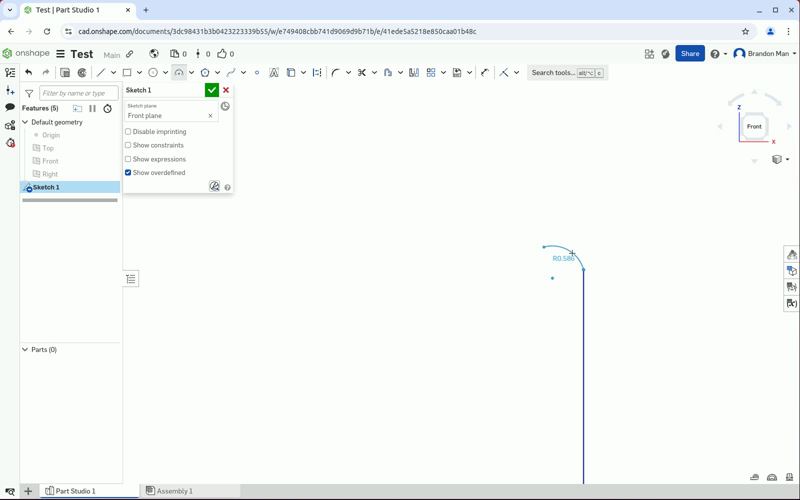
scroll(-6)
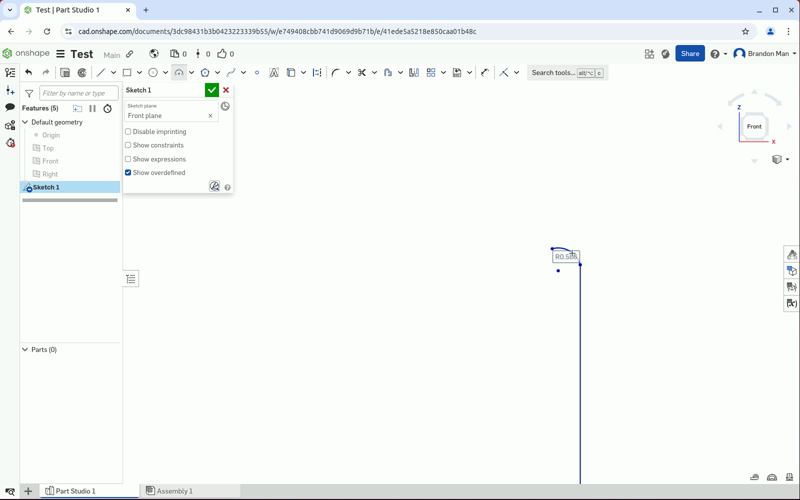
scroll(-6)
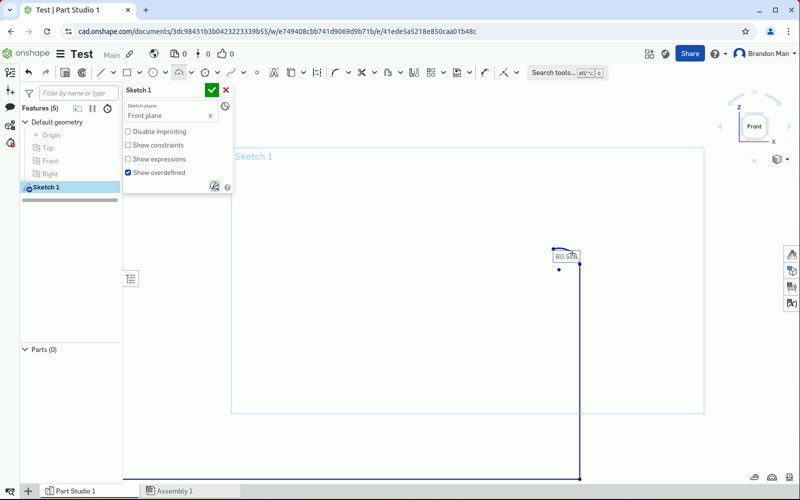
scroll(-6)
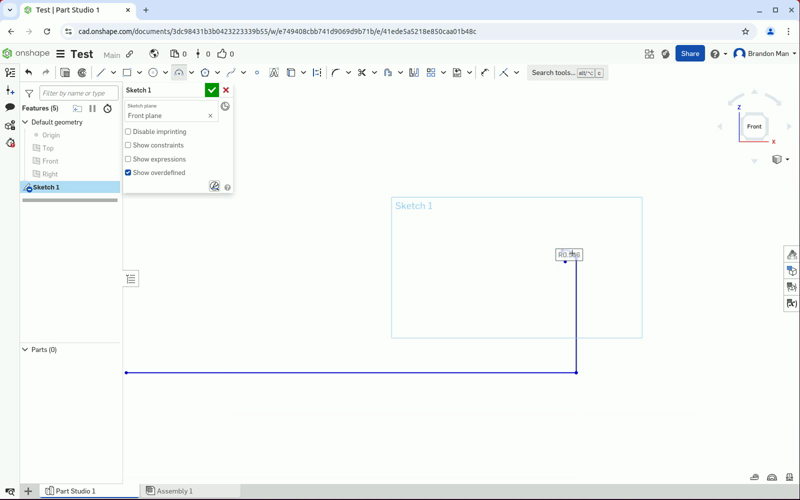
scroll(-6)
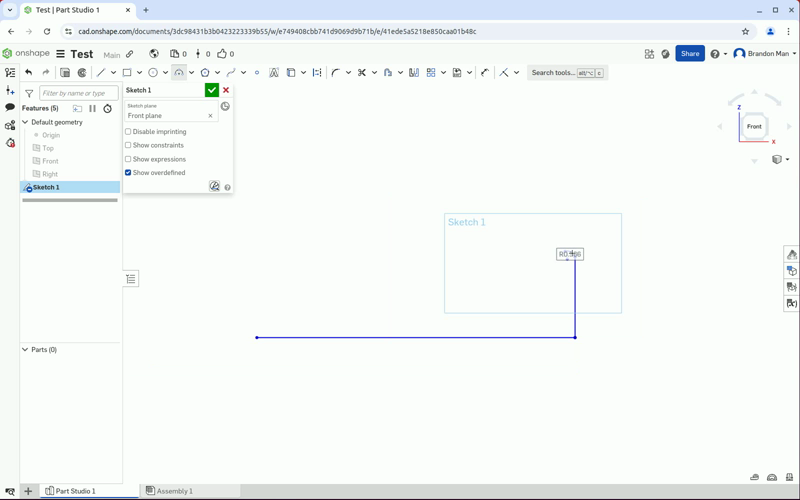
scroll(-6)
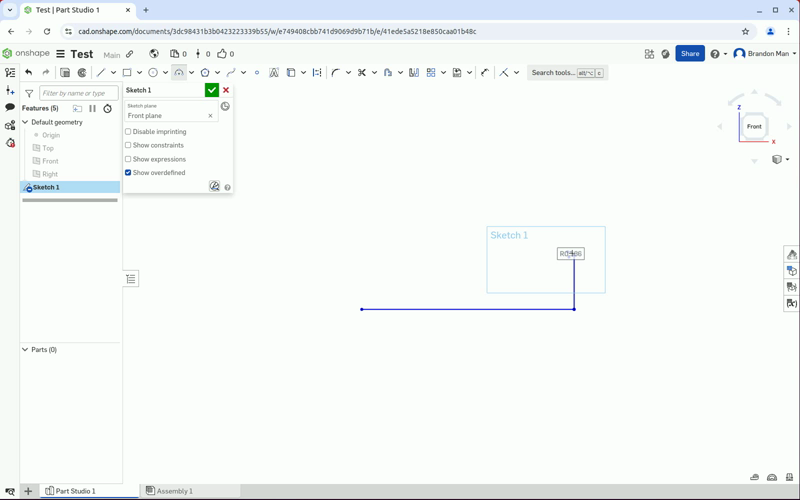
scroll(-6)
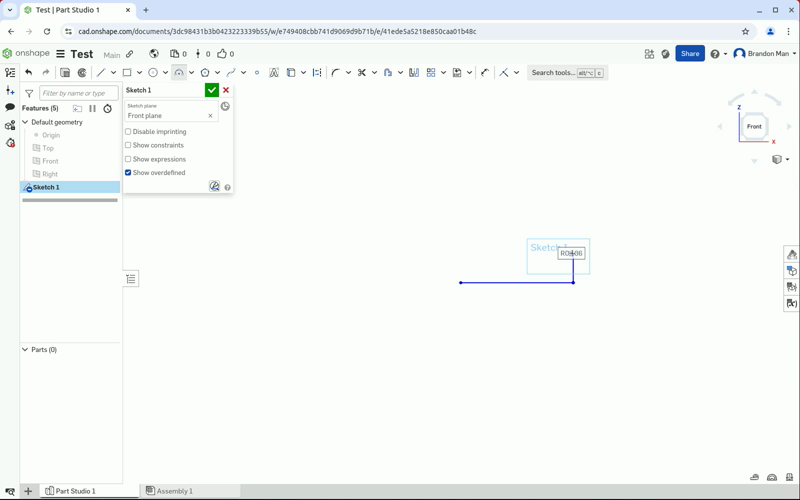
key_up(shift)
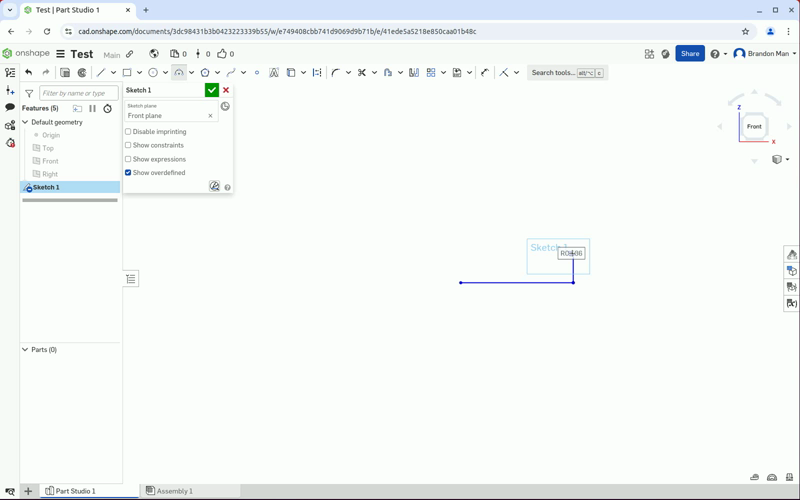
key(esc)
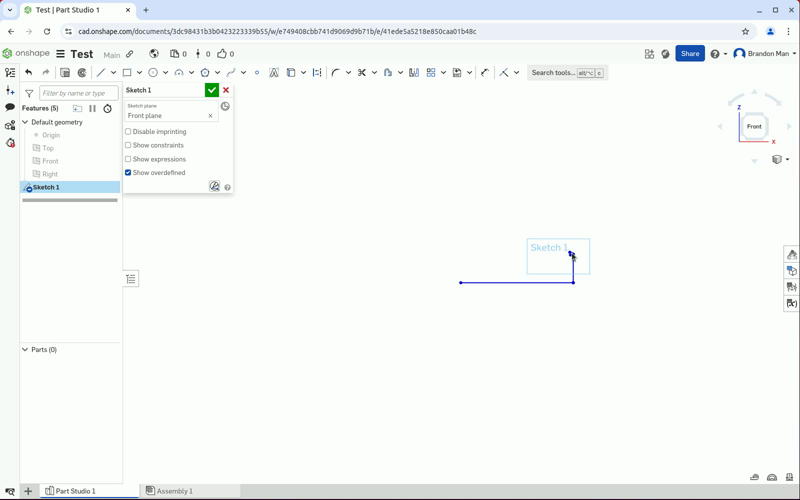
key(l)
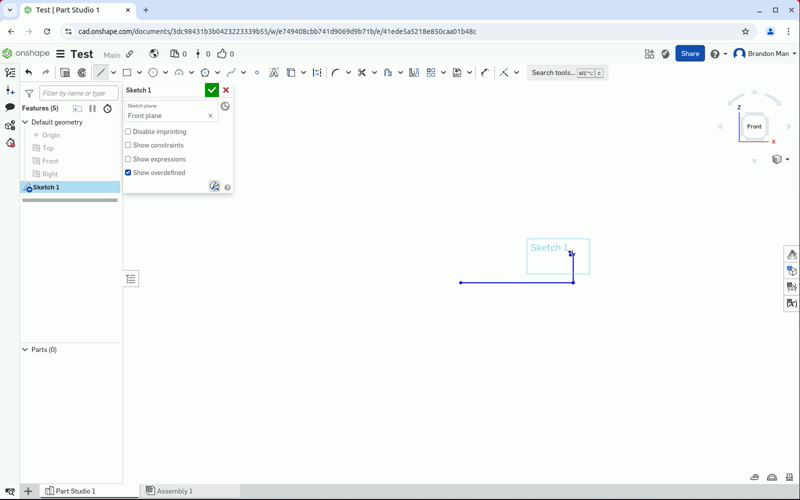
mouse_move(569, 252)
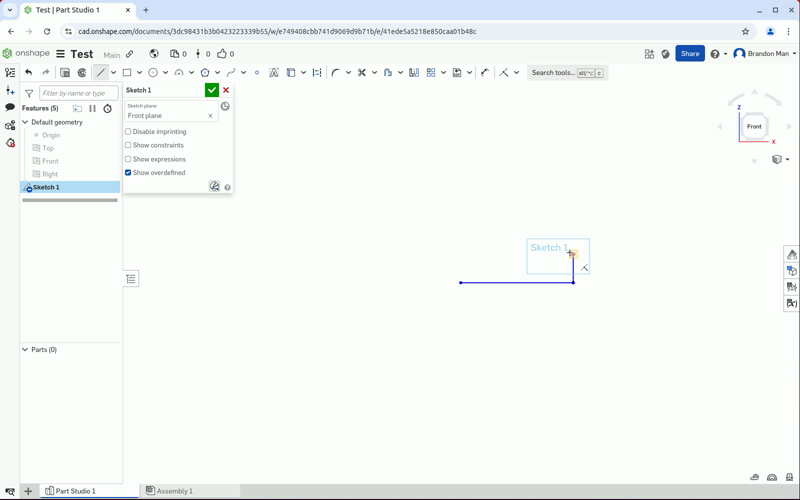
scroll(6)
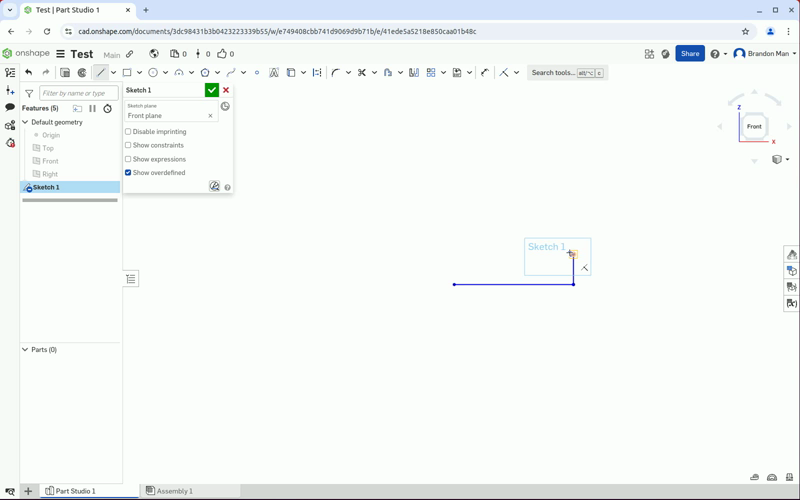
scroll(6)
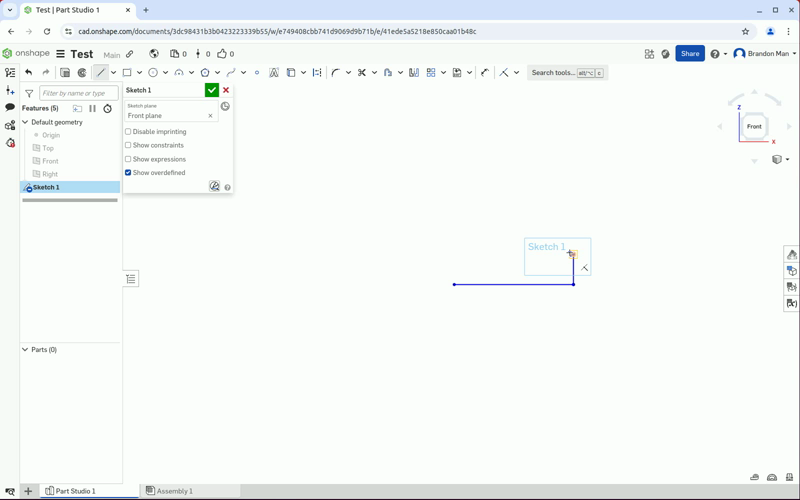
scroll(6)
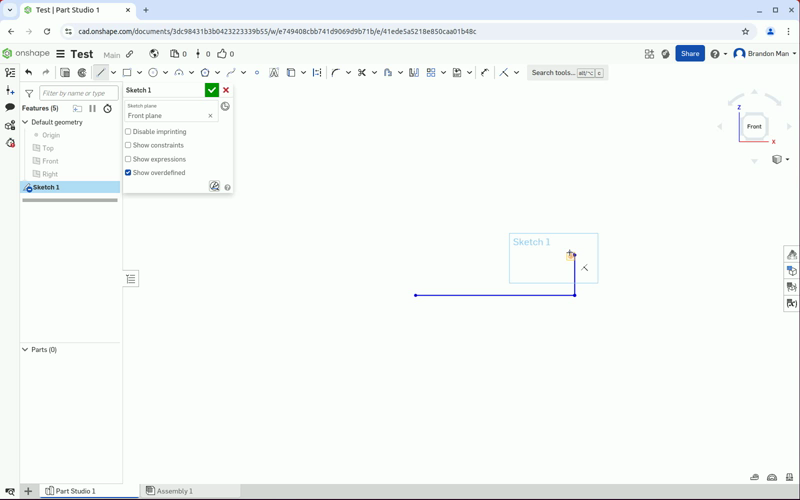
scroll(6)
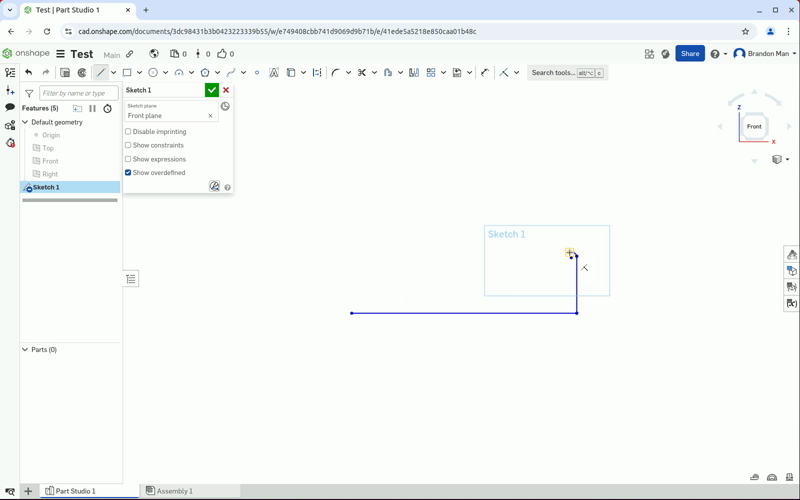
scroll(6)
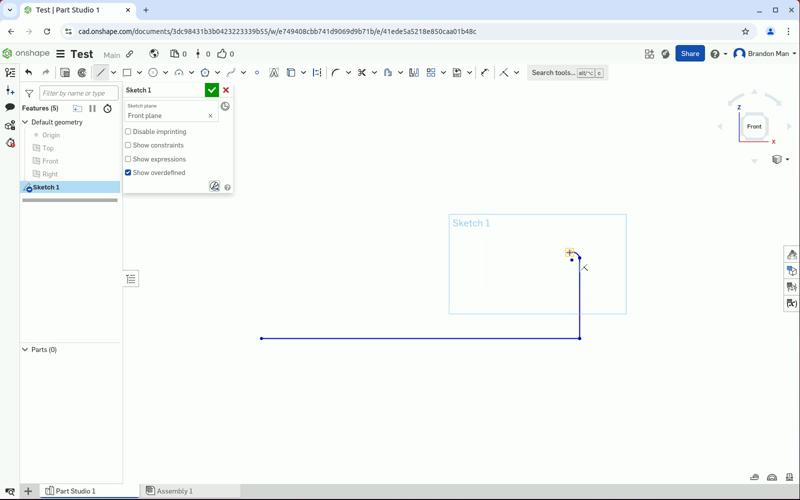
scroll(6)
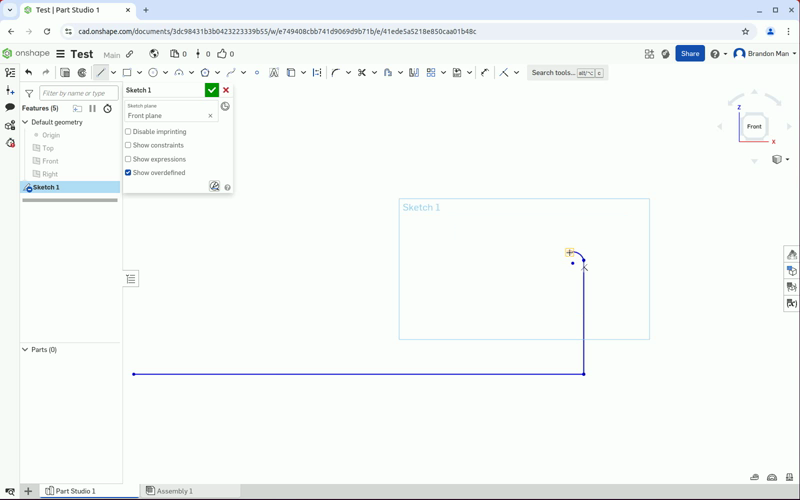
scroll(6)
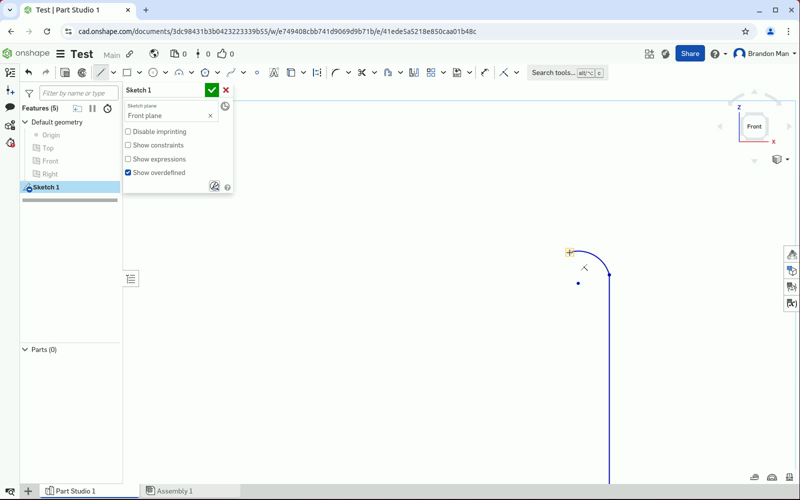
click(569, 252)
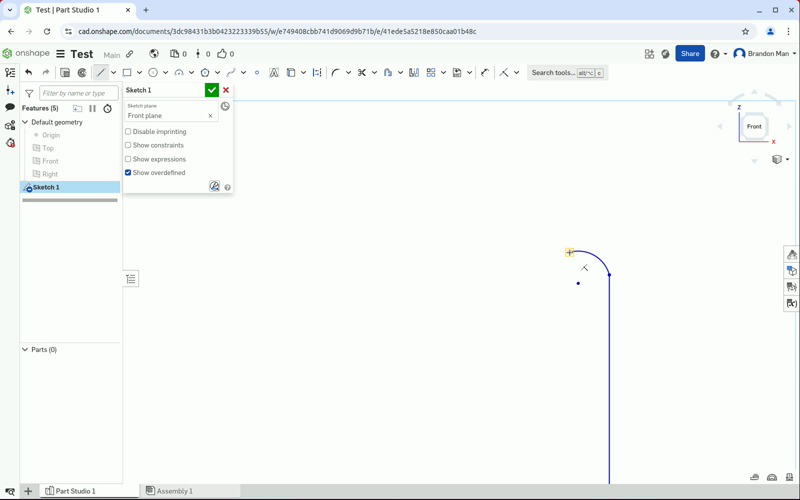
scroll(-6)
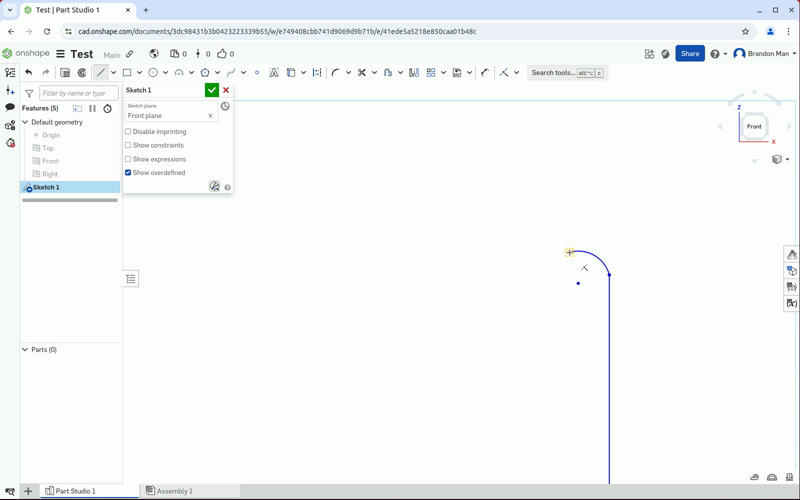
scroll(-6)
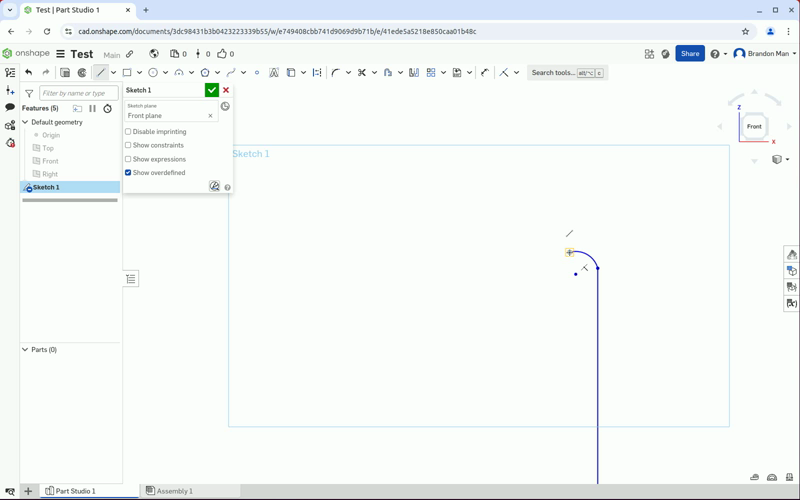
scroll(-6)
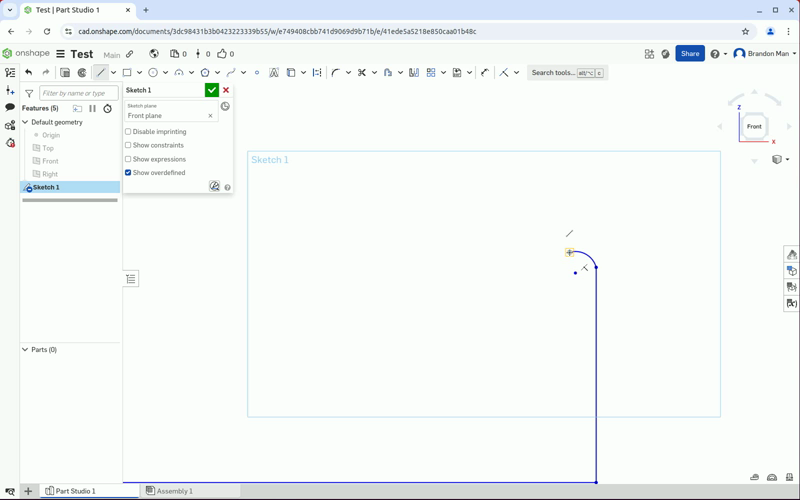
scroll(-6)
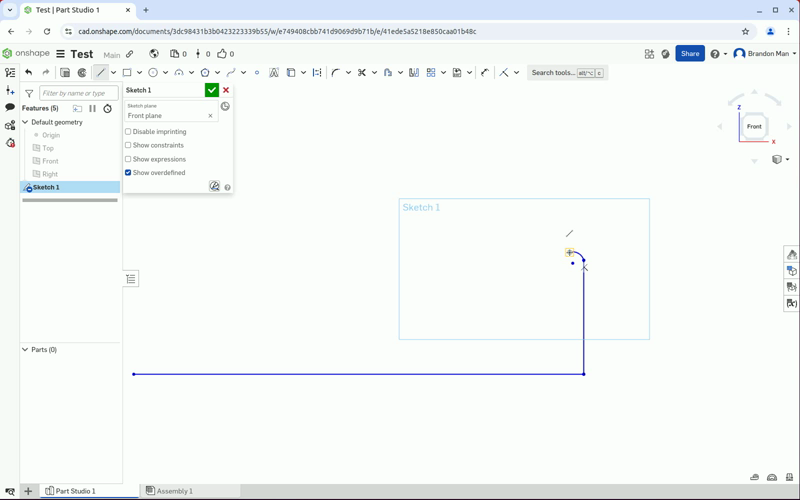
scroll(-6)
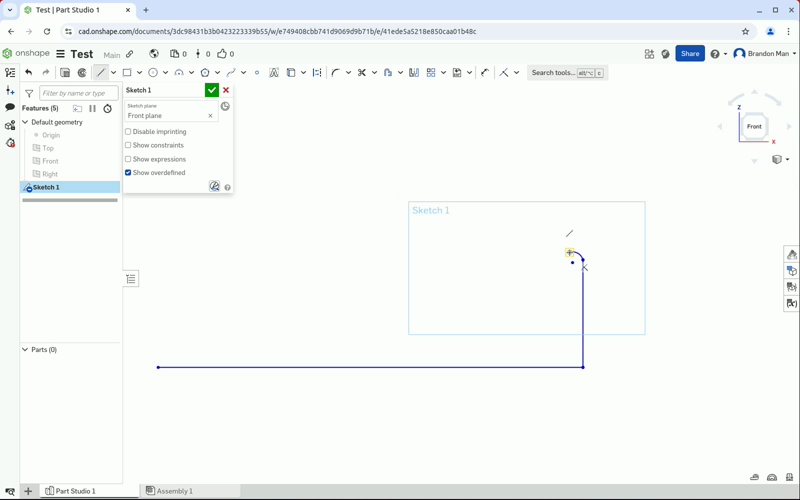
scroll(-6)
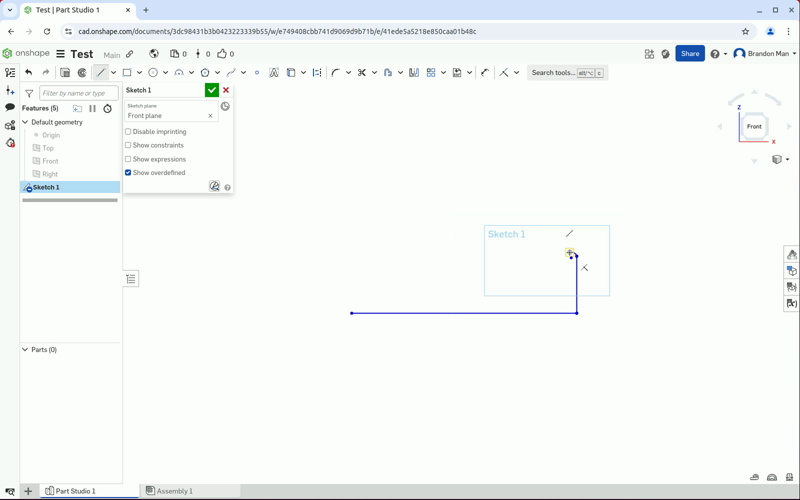
scroll(-6)
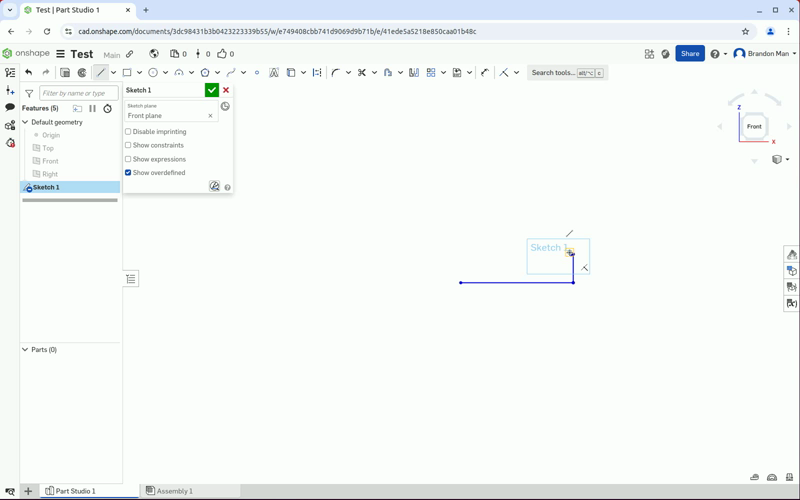
key_down(shift)
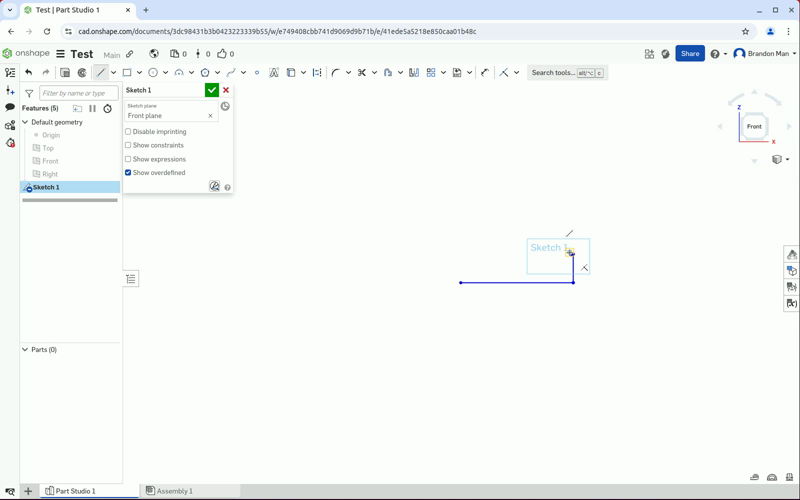
mouse_move(460, 252)
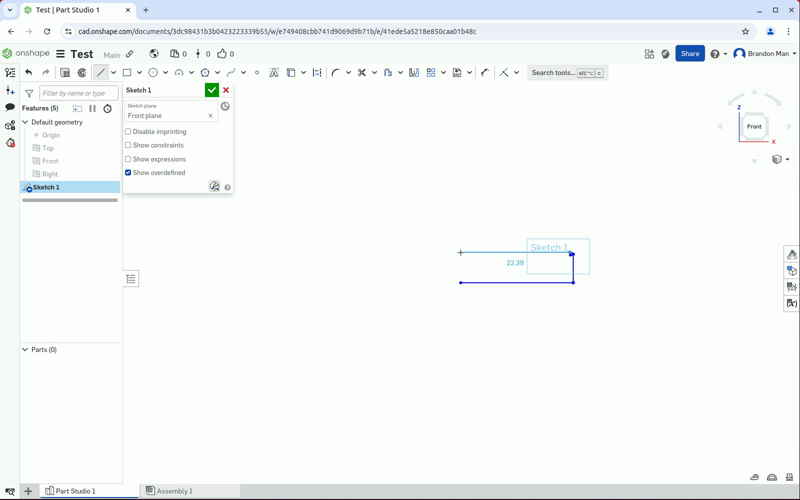
click(460, 252)
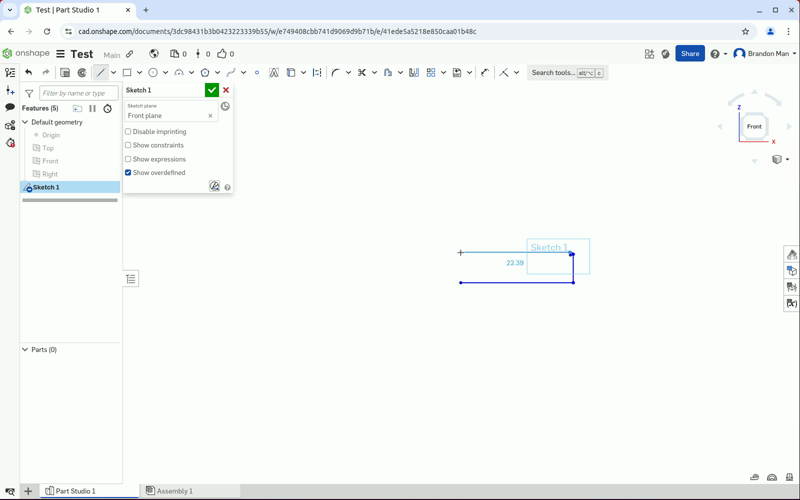
key_up(shift)
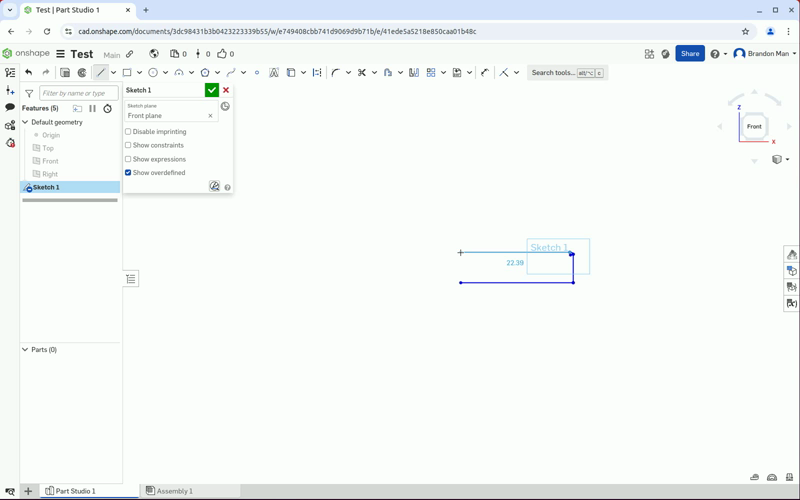
mouse_move(490, 252)
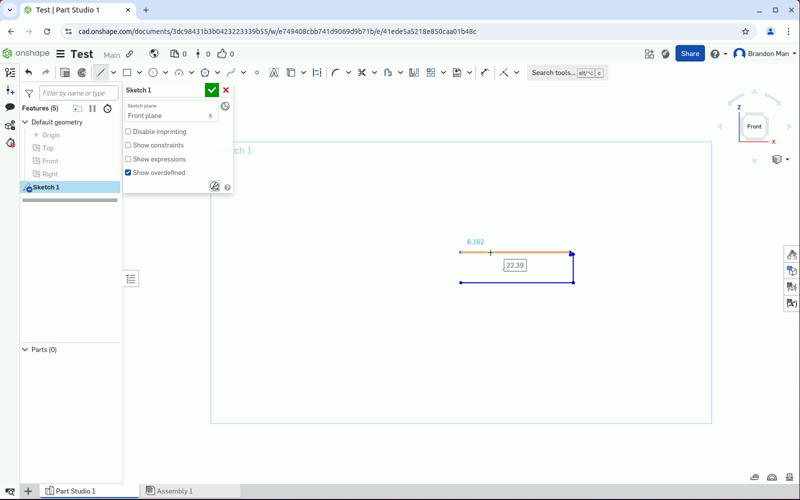
key_down(shift)
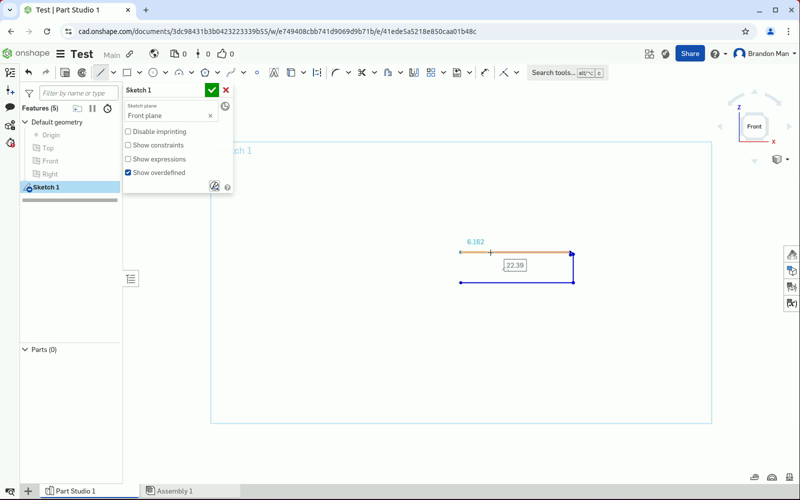
mouse_move(460, 282)
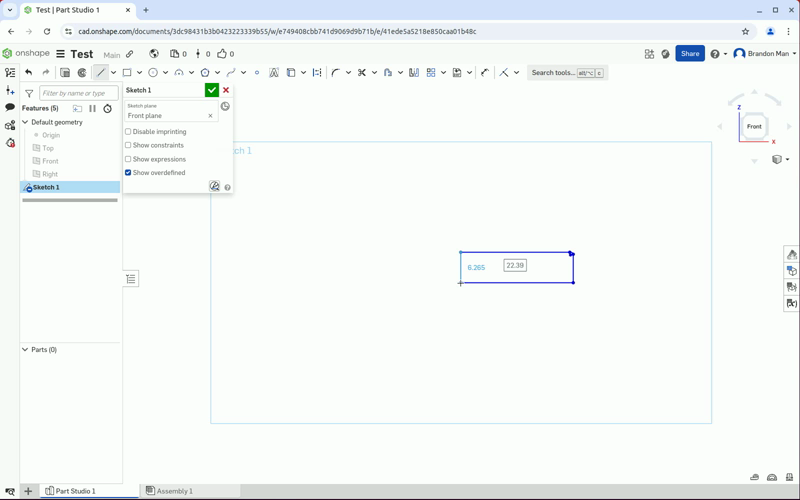
key_up(shift)
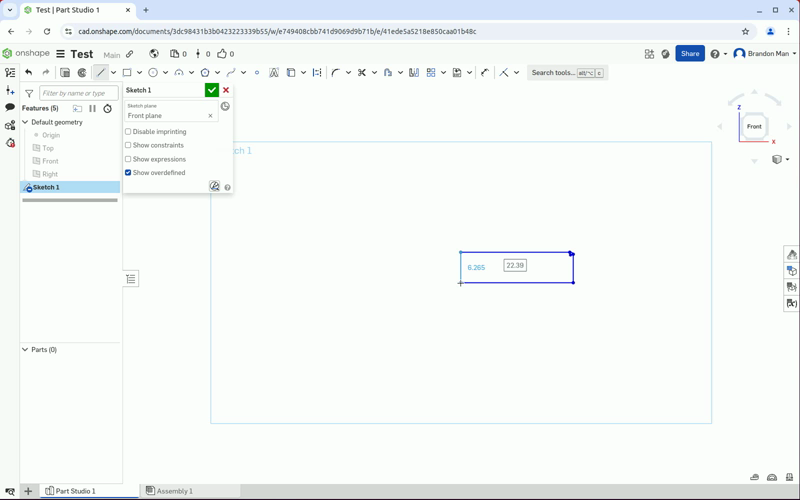
click(460, 282)
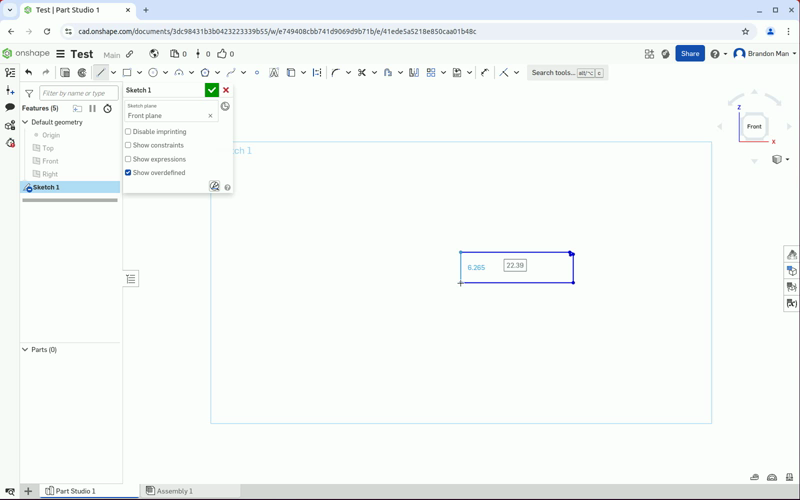
key(esc)
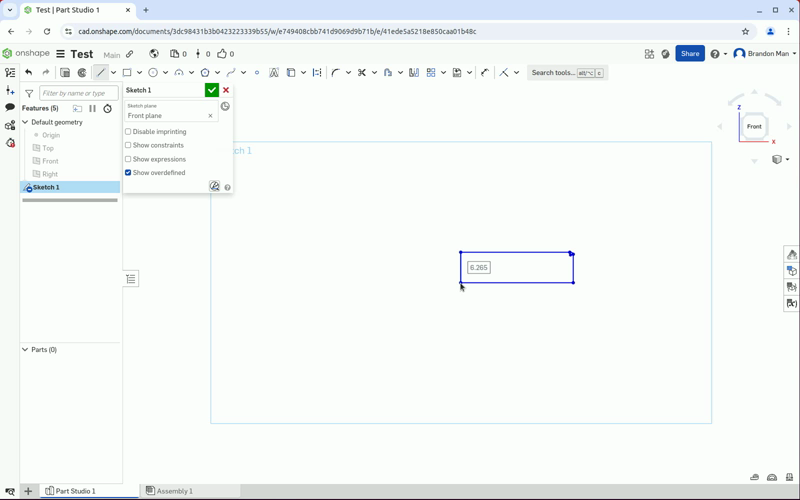
mouse_move(513, 258)
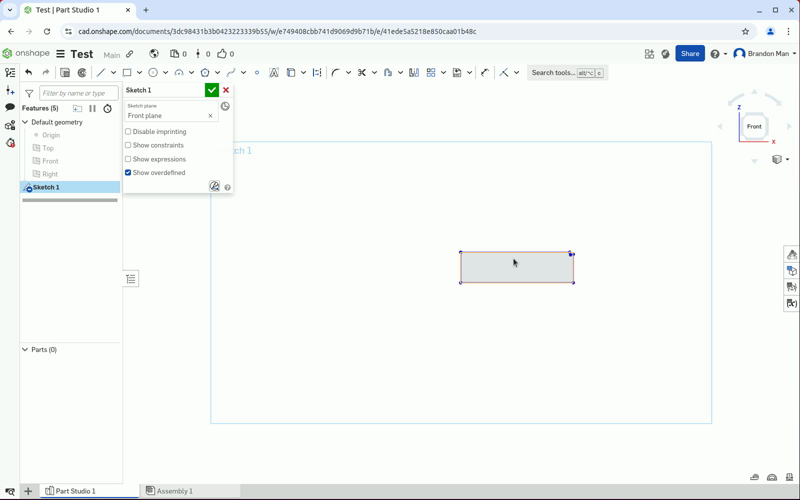
click(513, 258)
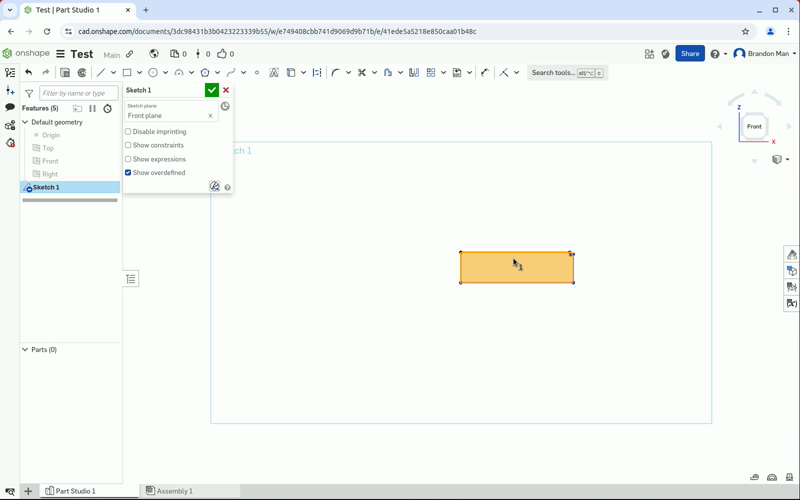
mouse_move(73, 352)
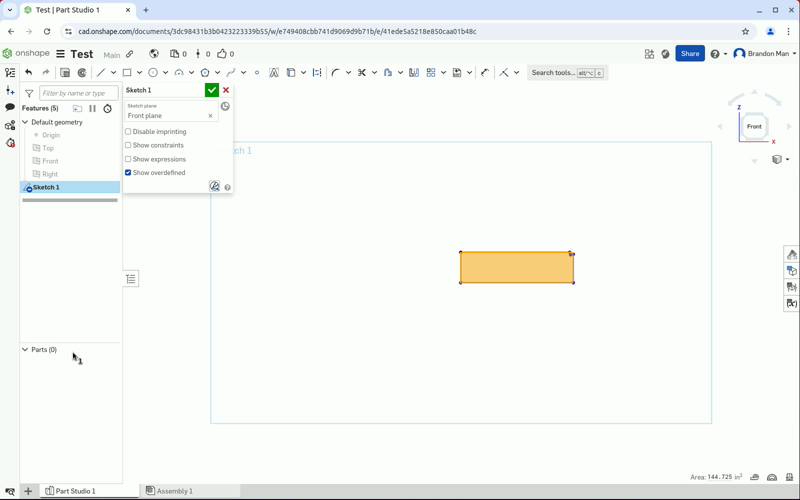
key(shift+y)
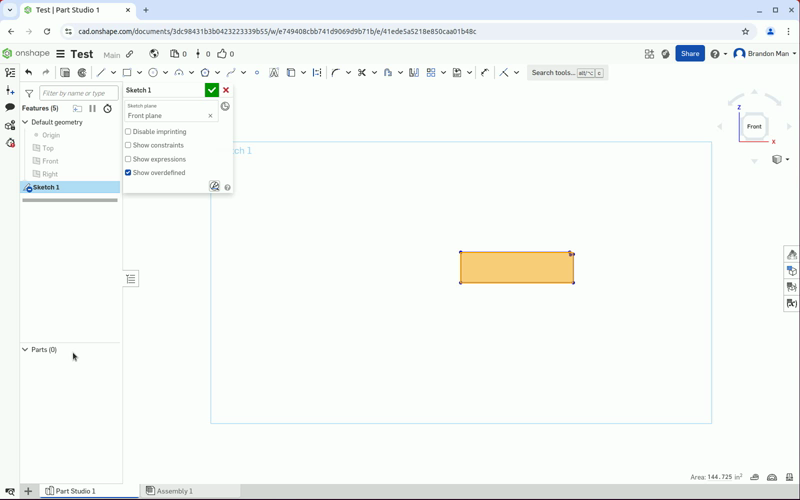
key(shift+e)
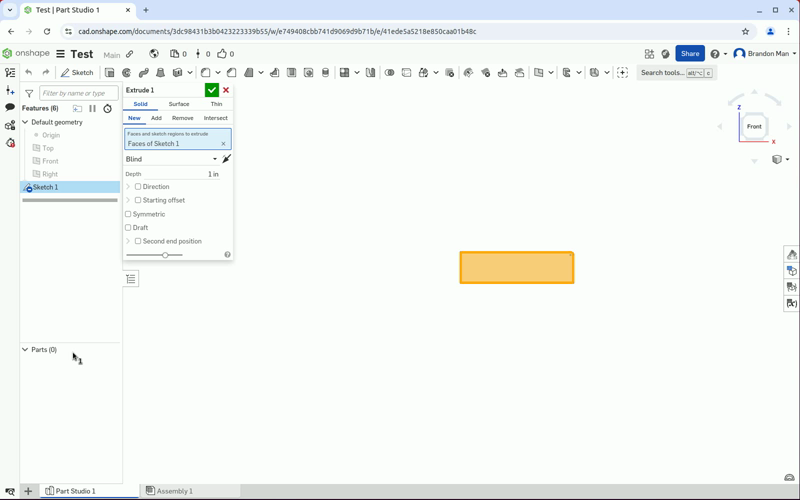
mouse_move(143, 106)
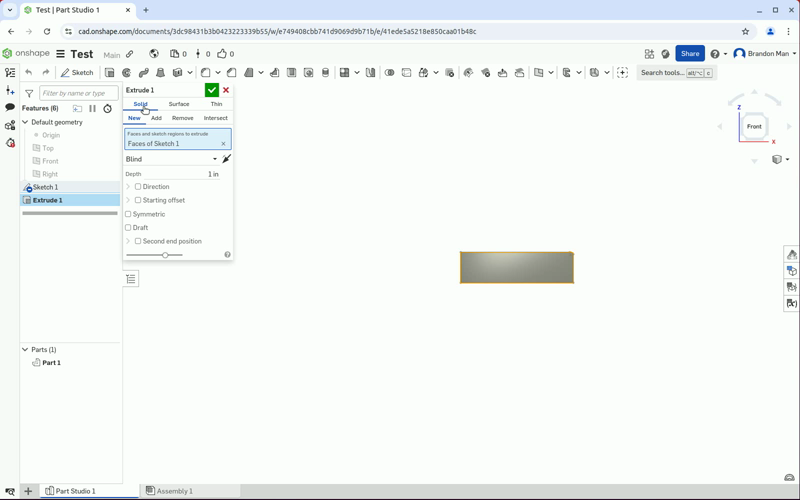
click(143, 106)
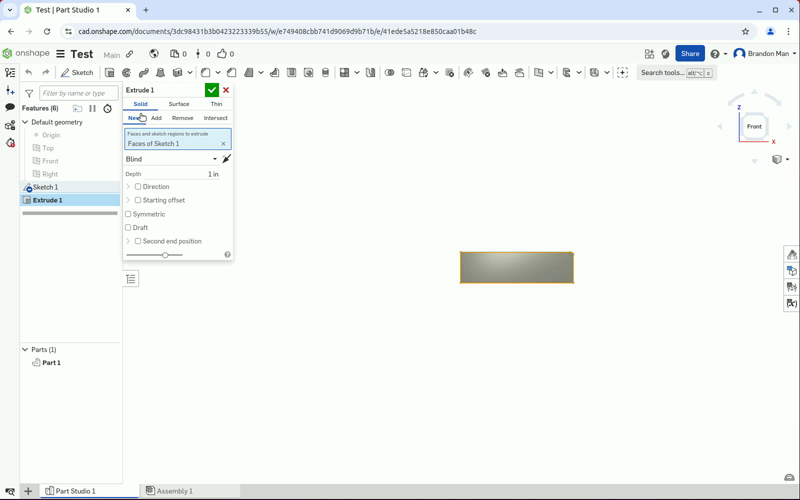
mouse_move(137, 120)
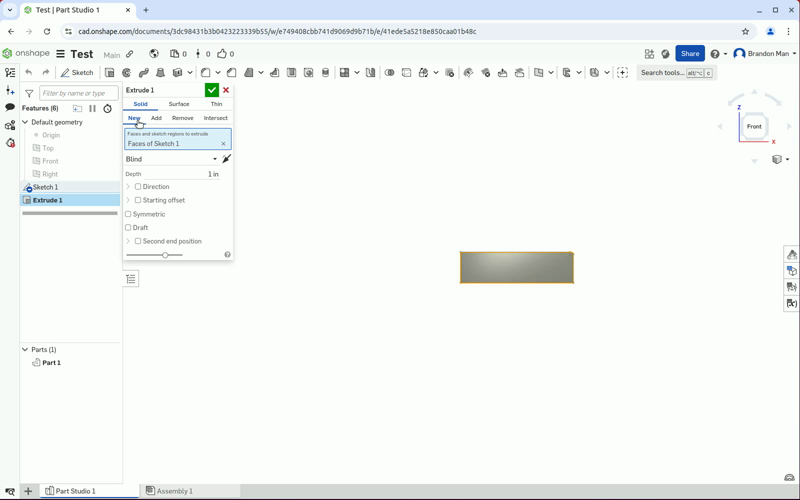
click(137, 120)
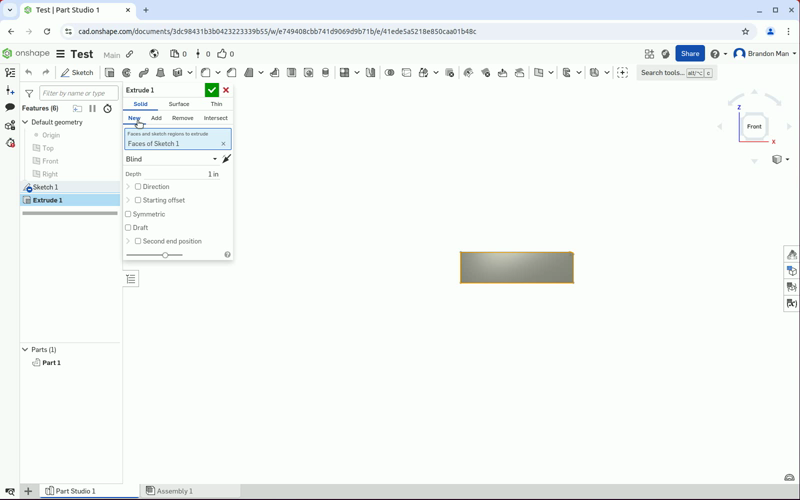
key(tab, 4)
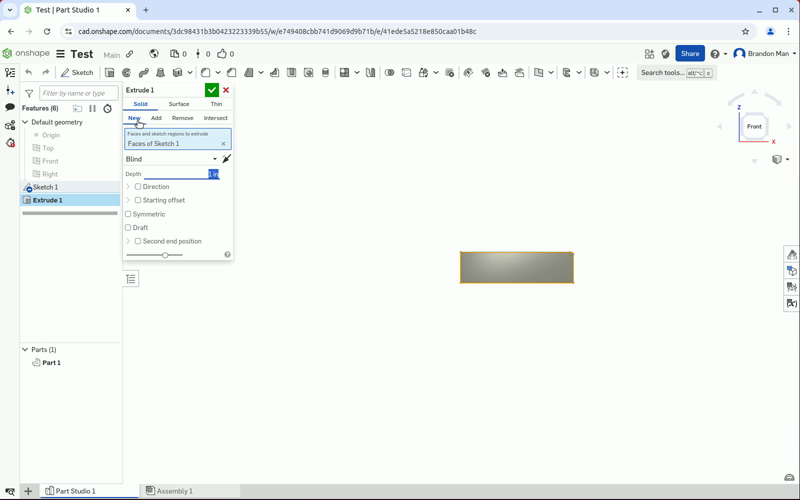
text(0.241)
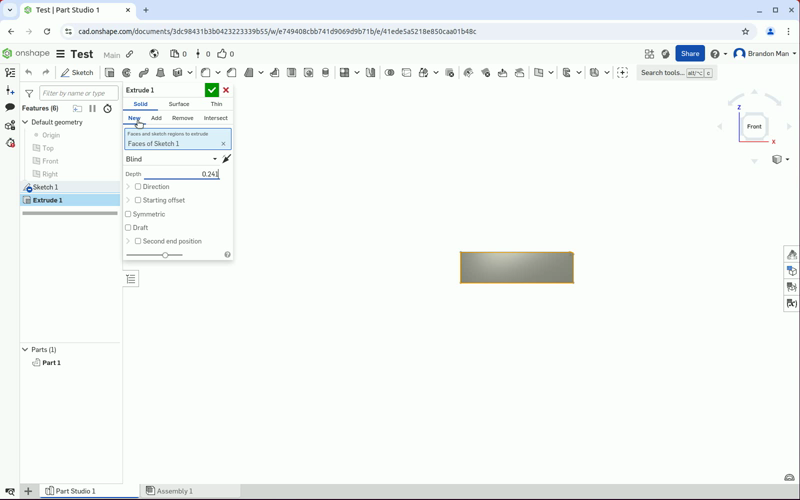
key(enter)
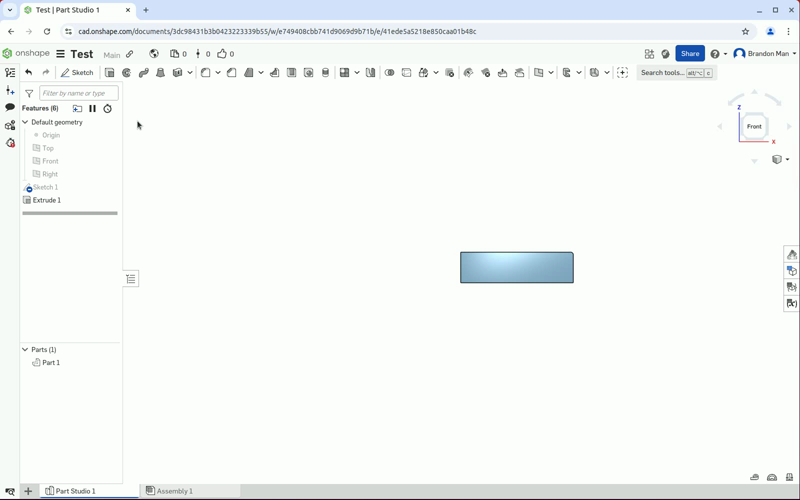
key(shift+h)
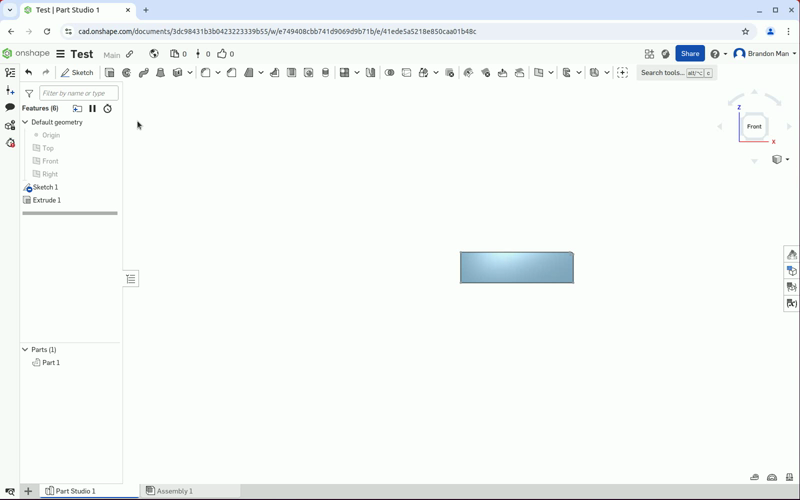
key(shift+h)
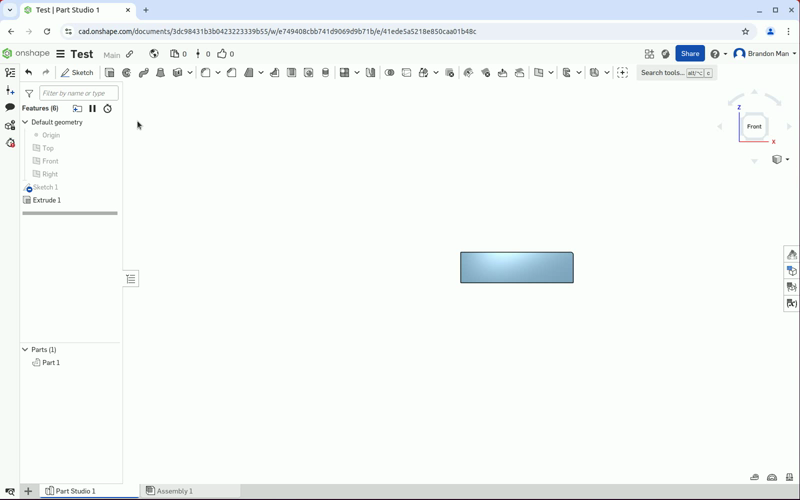
mouse_move(73, 189)
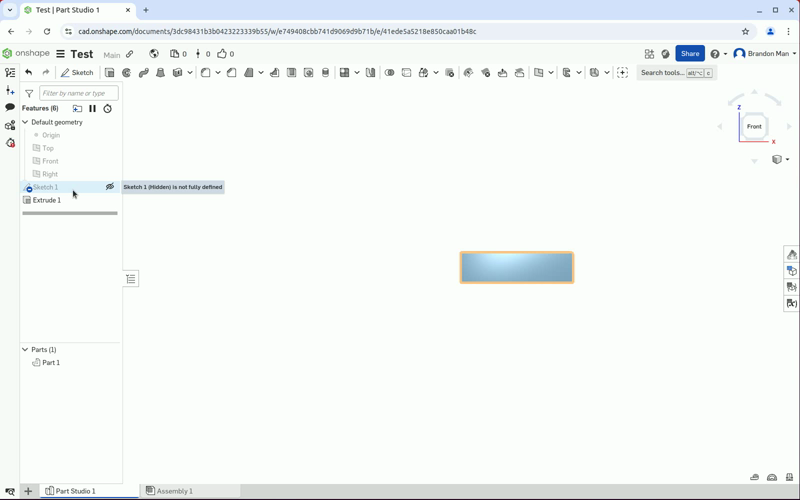
click(73, 189)
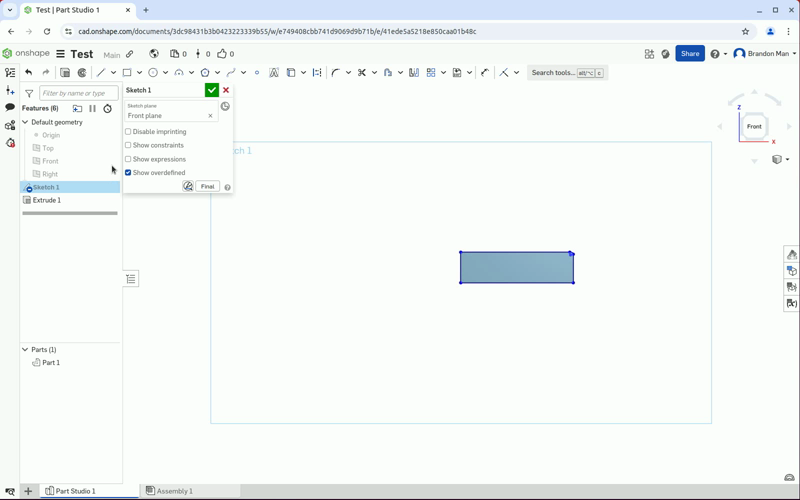
mouse_move(229, 92)
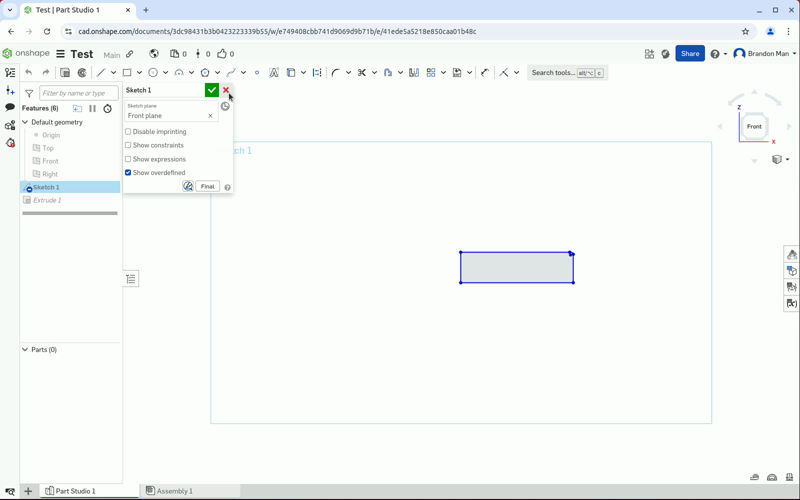
click(229, 92)
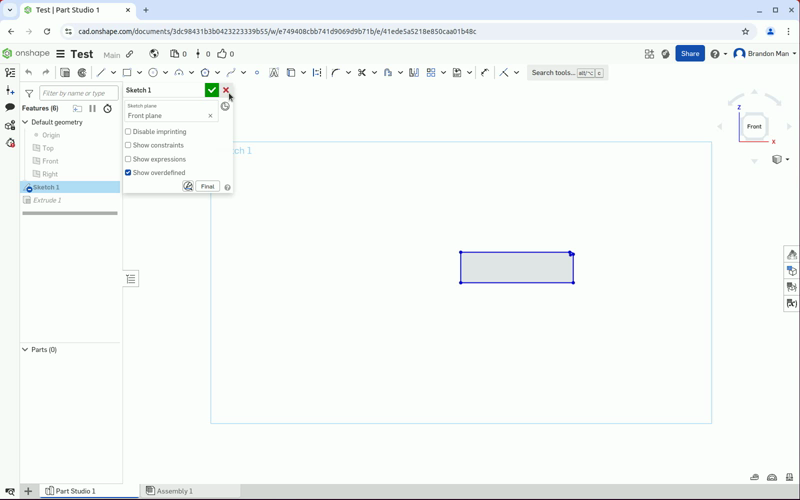
key(shift+s)
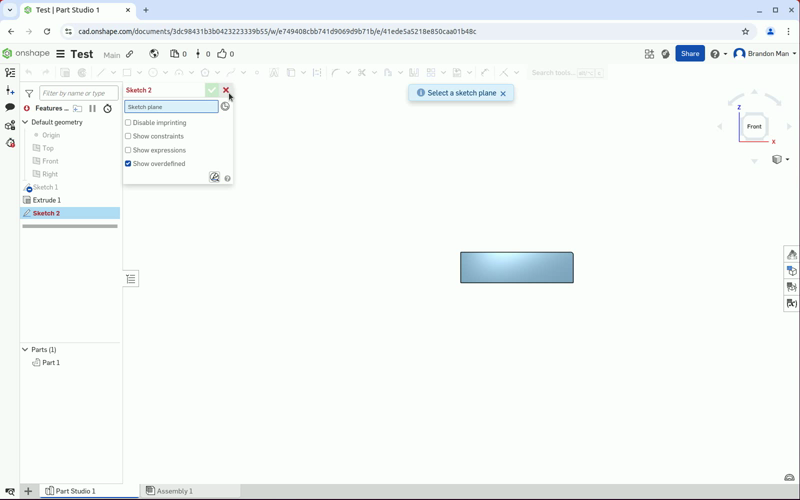
mouse_move(73, 163)
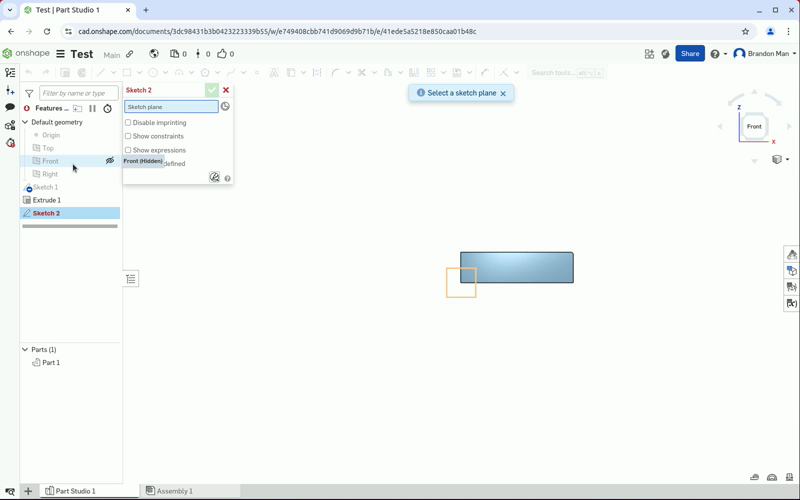
click(73, 163)
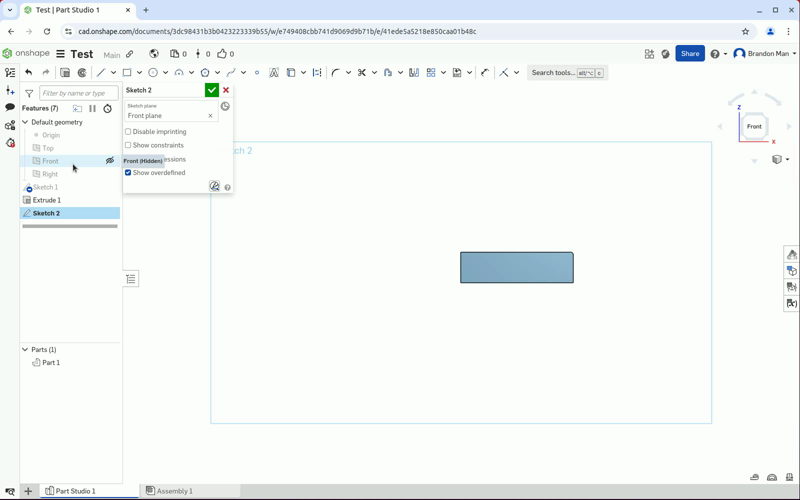
mouse_move(73, 352)
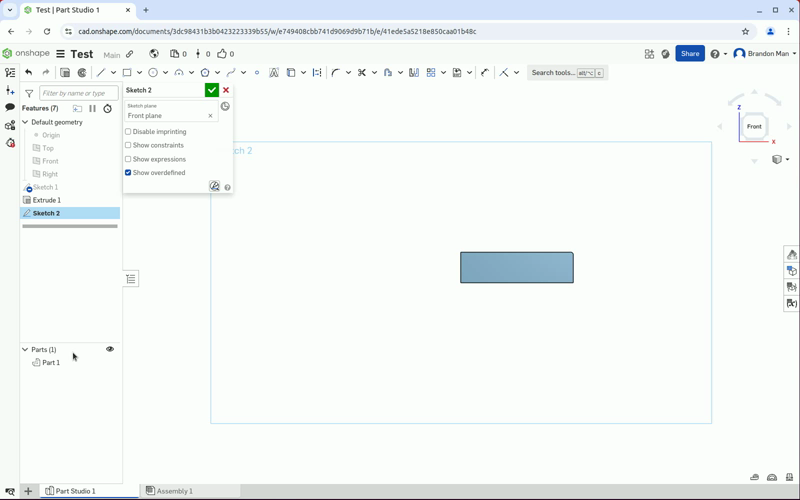
key(y)
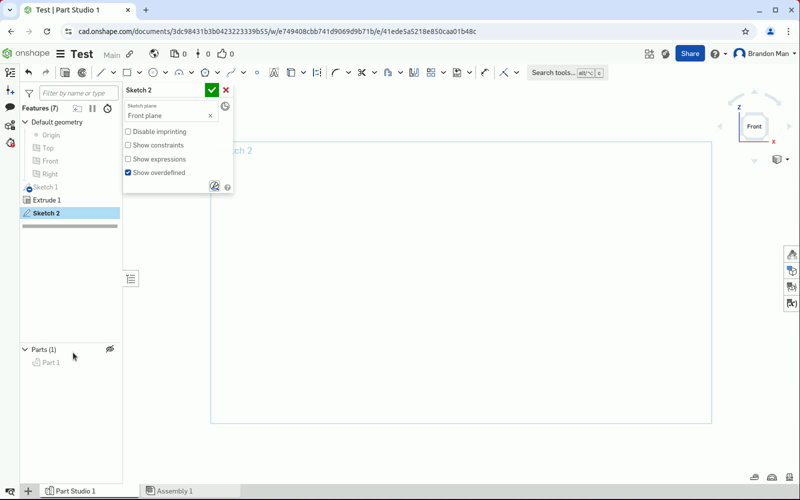
key(l)
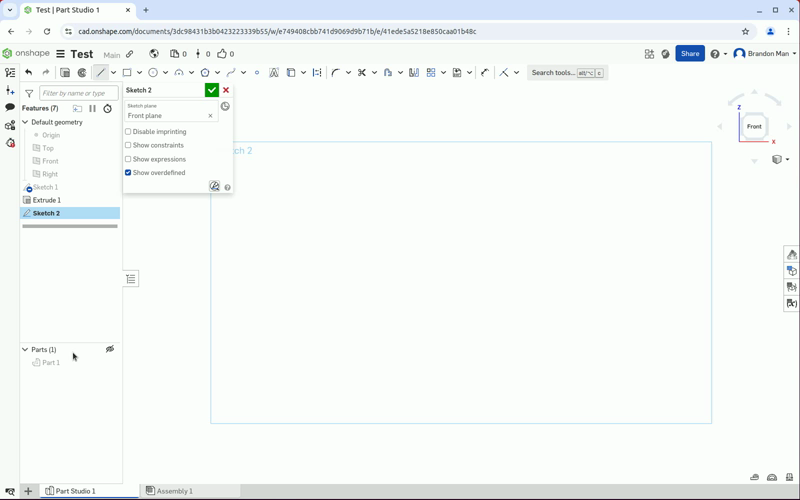
key_down(shift)
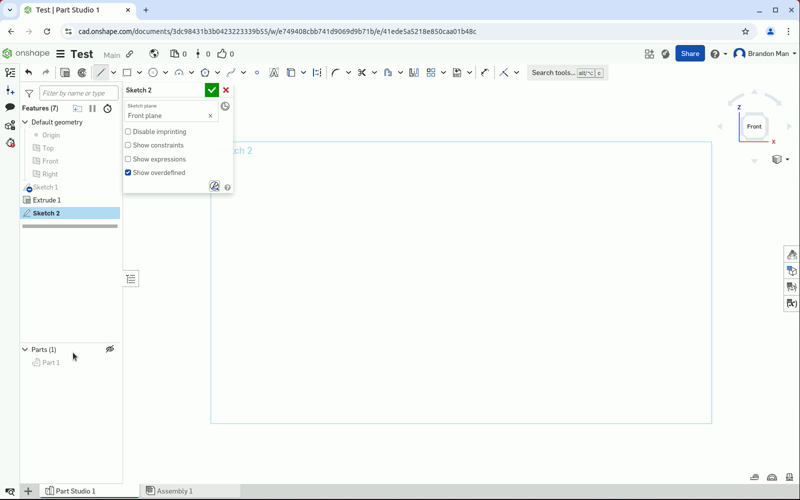
mouse_move(348, 282)
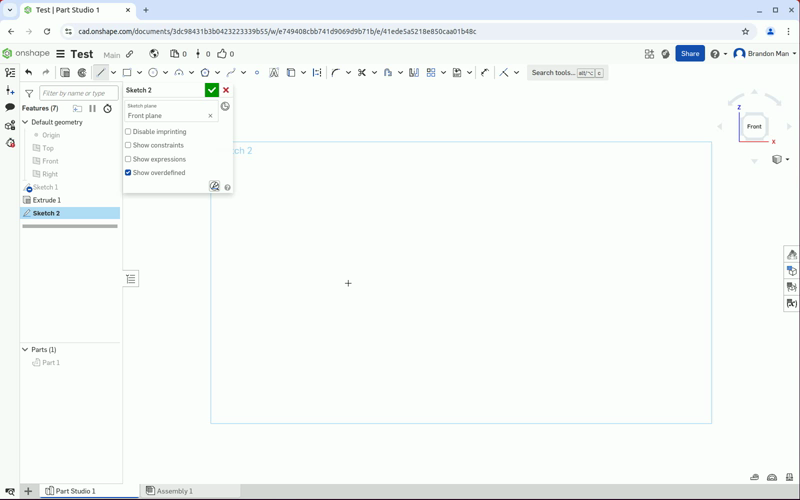
click(348, 282)
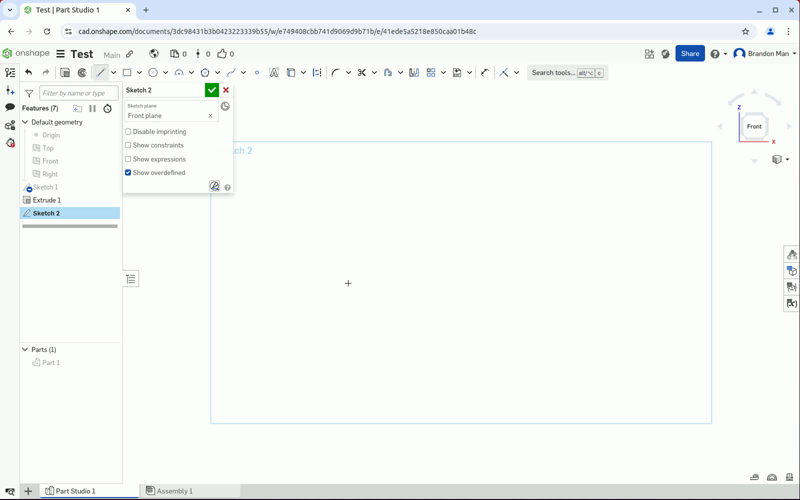
key_up(shift)
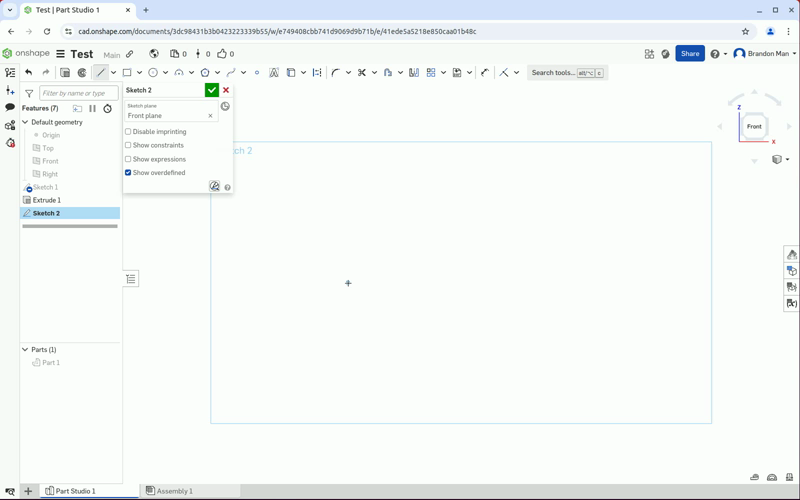
key_down(shift)
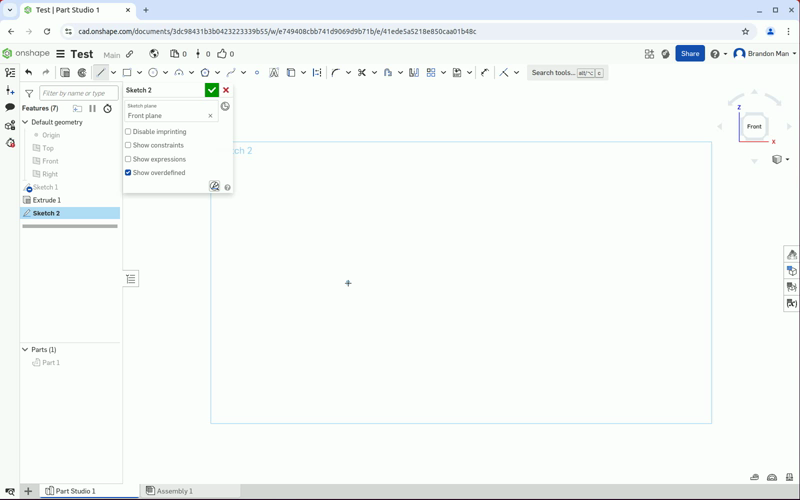
mouse_move(460, 282)
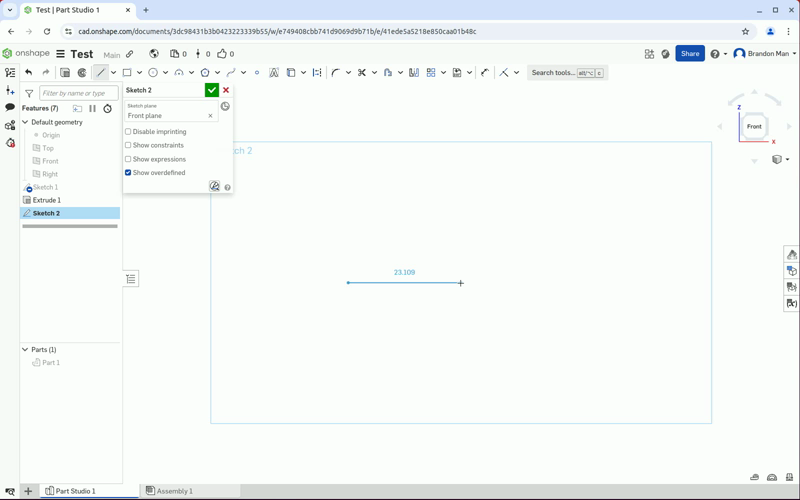
click(460, 282)
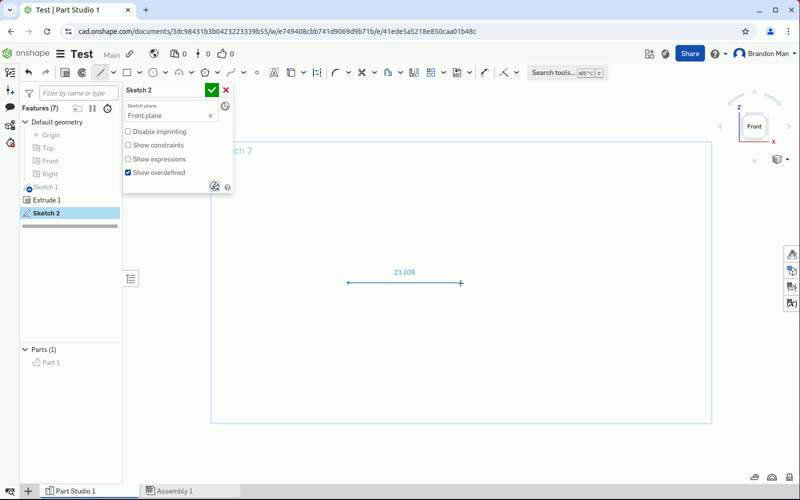
key_up(shift)
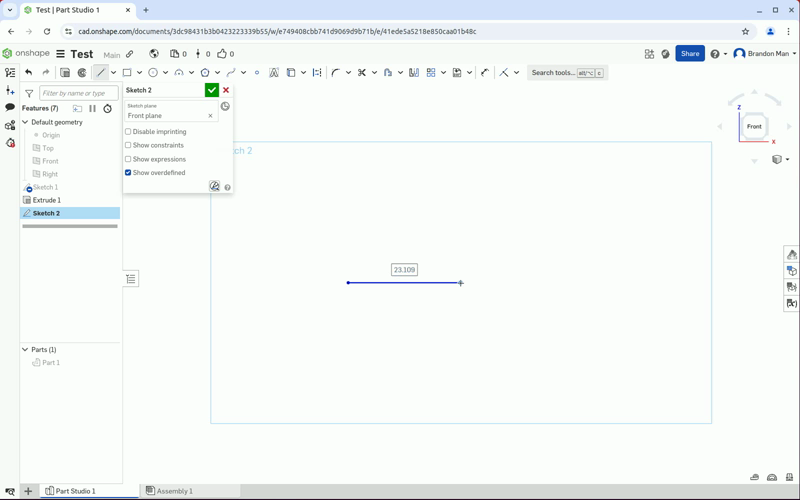
key_down(shift)
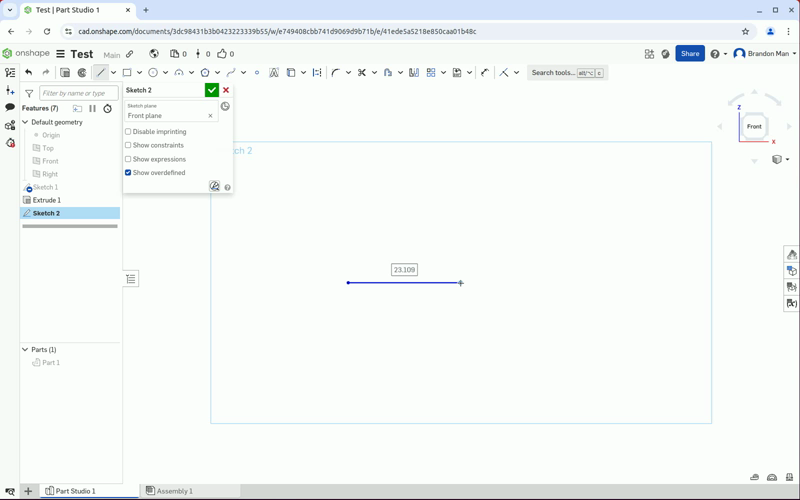
mouse_move(490, 282)
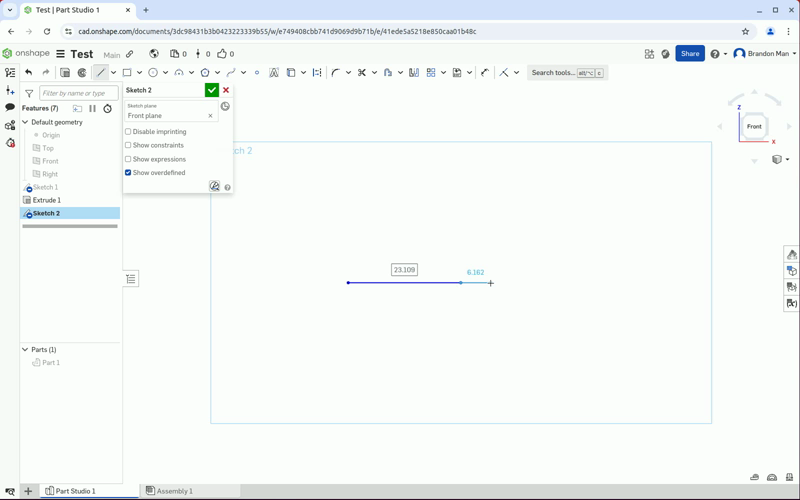
mouse_move(460, 252)
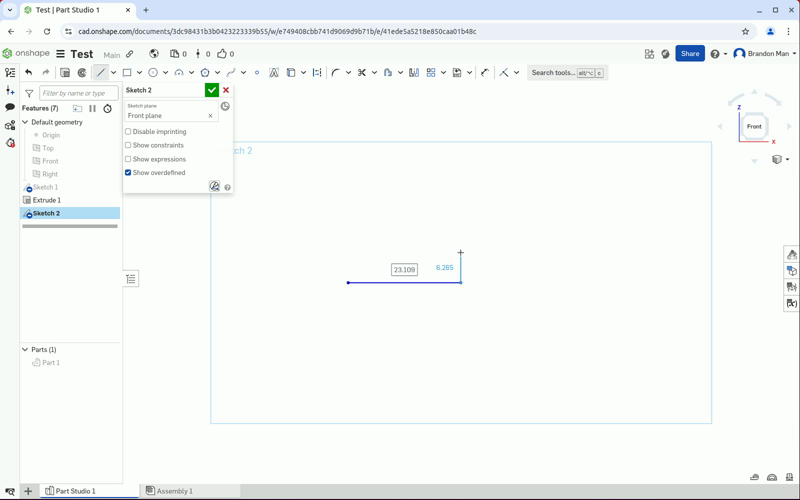
click(460, 252)
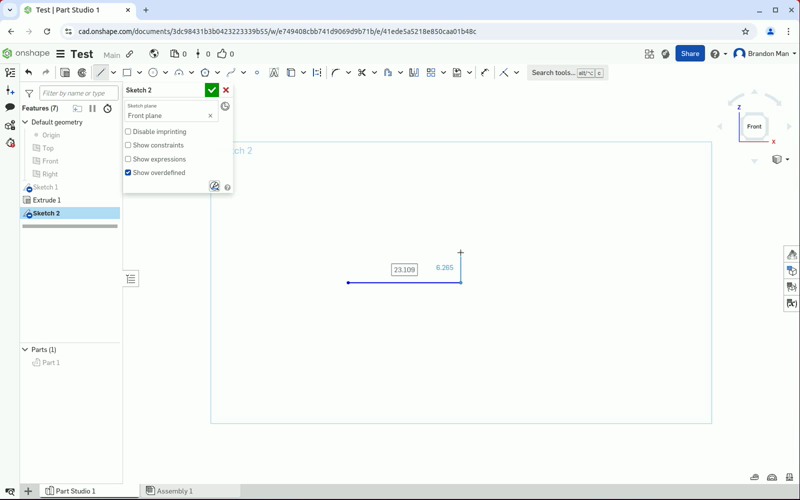
key_up(shift)
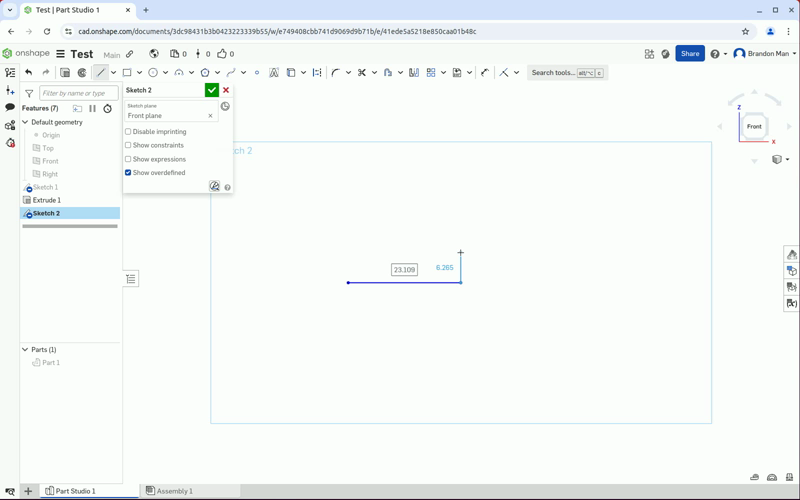
key_down(shift)
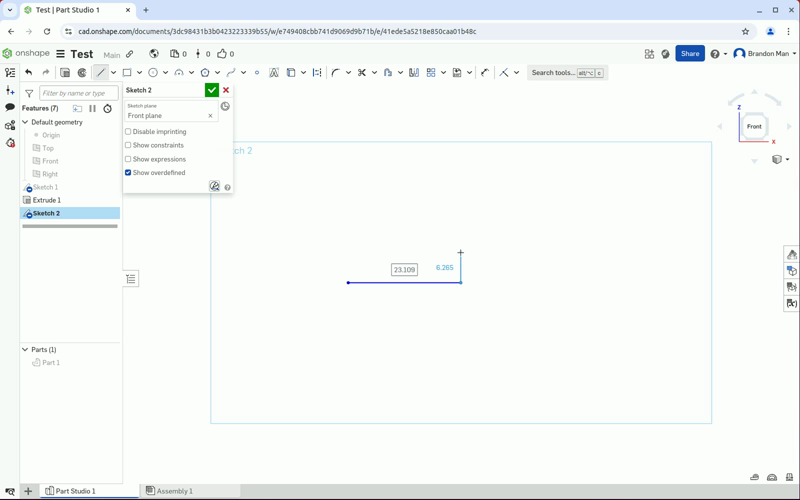
mouse_move(351, 252)
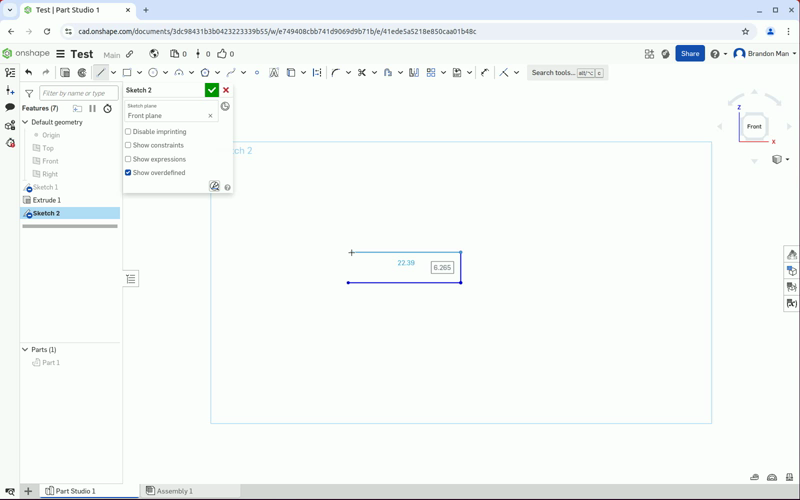
click(351, 252)
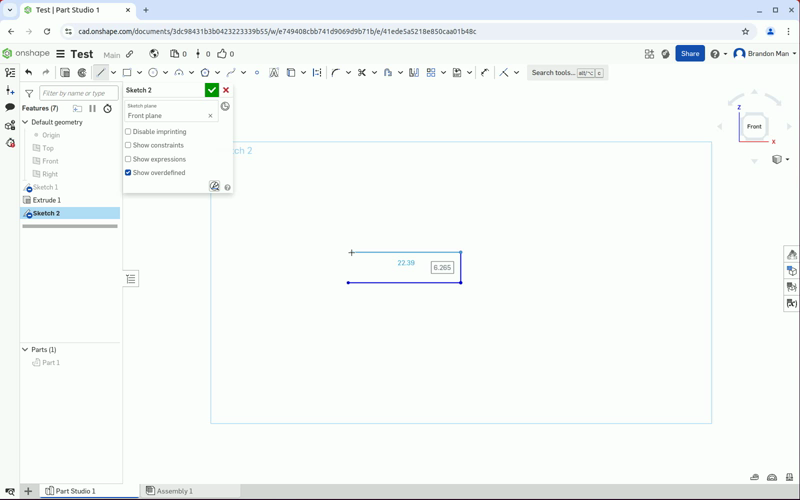
key_up(shift)
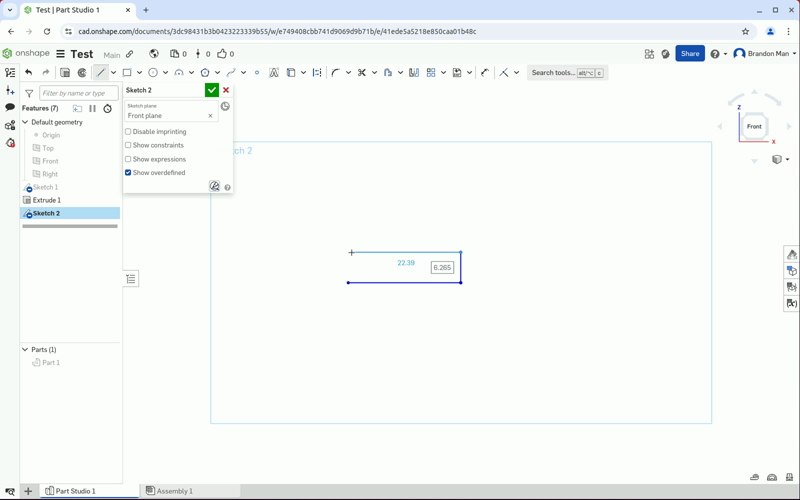
key(esc)
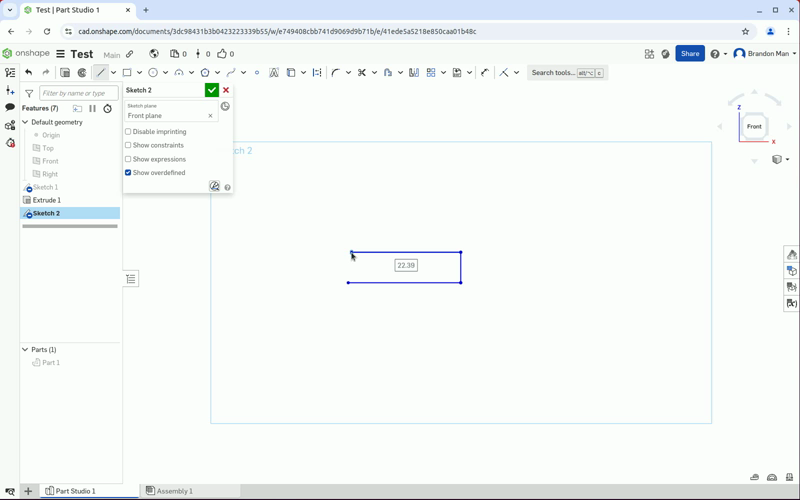
key(a)
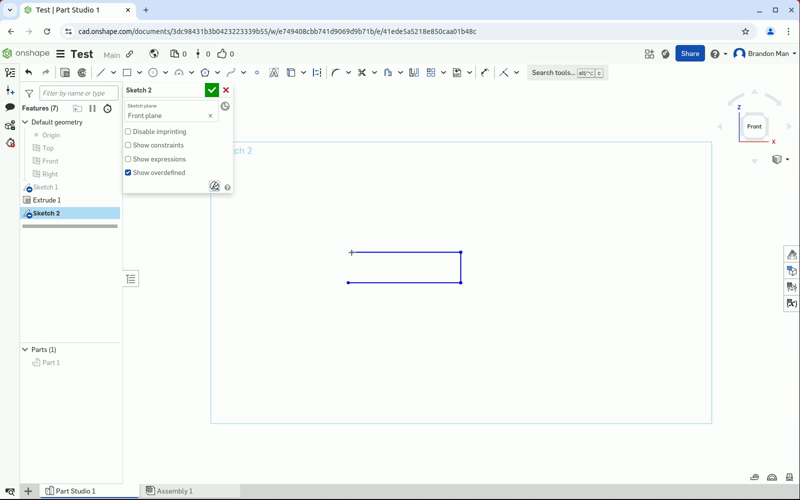
mouse_move(351, 252)
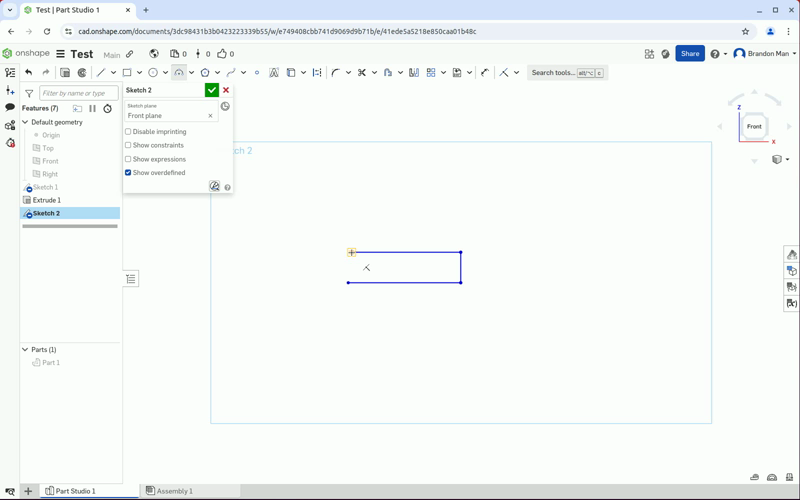
click(351, 252)
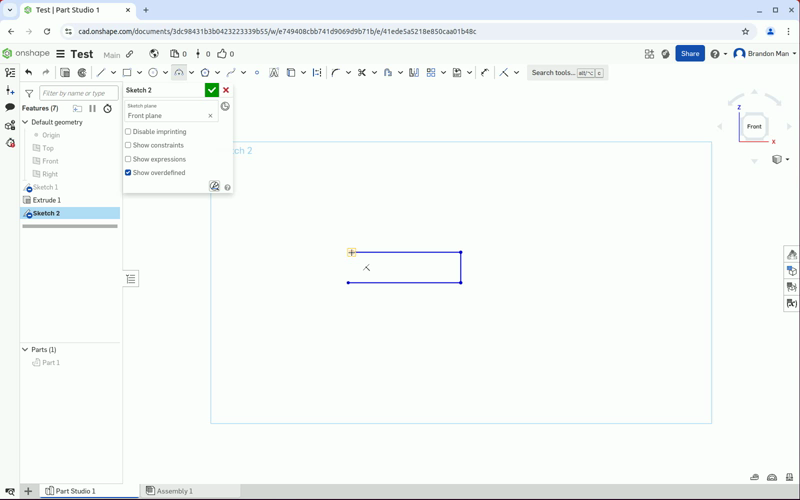
key_down(shift)
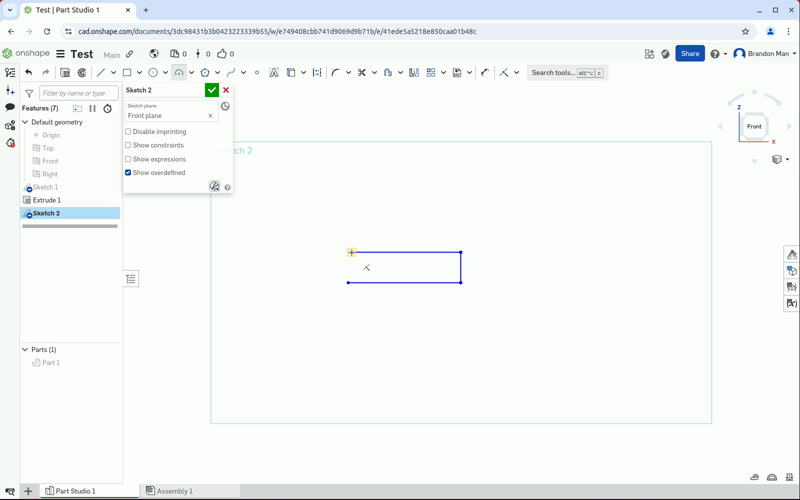
mouse_move(348, 254)
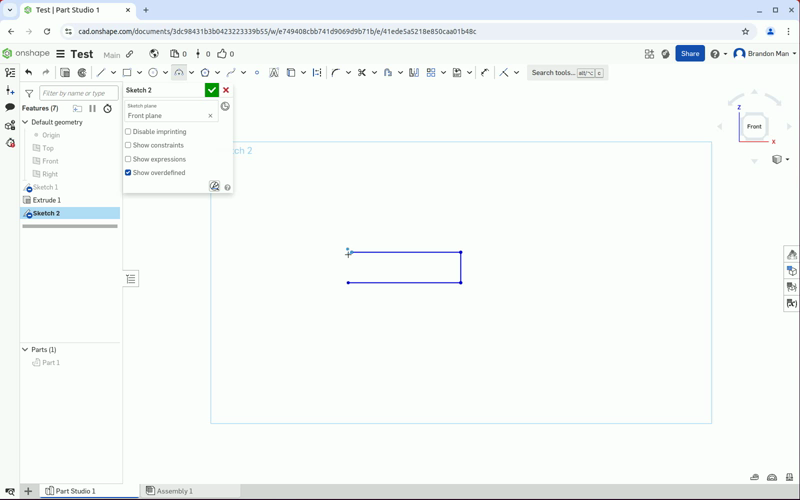
scroll(6)
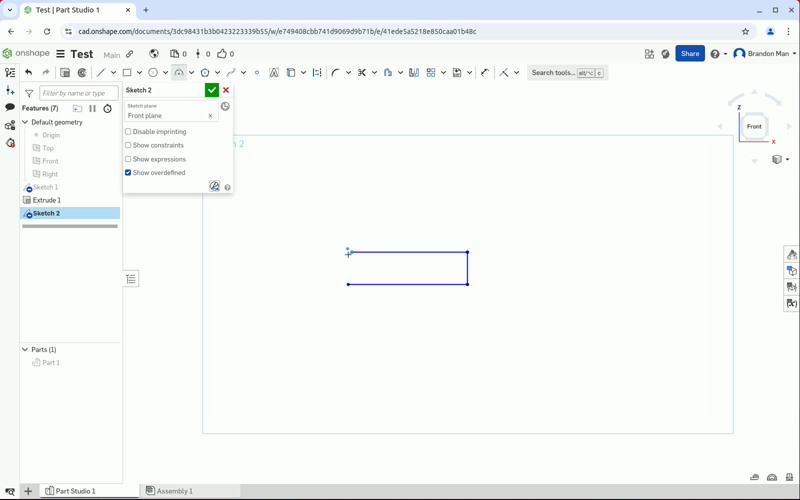
scroll(6)
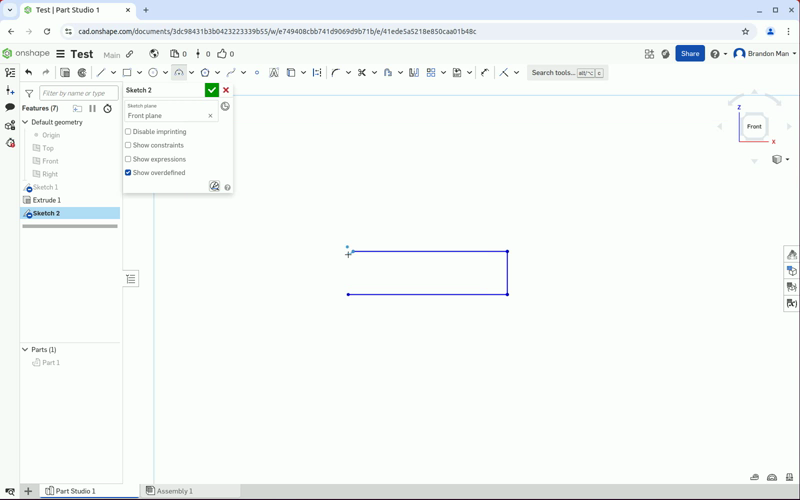
scroll(6)
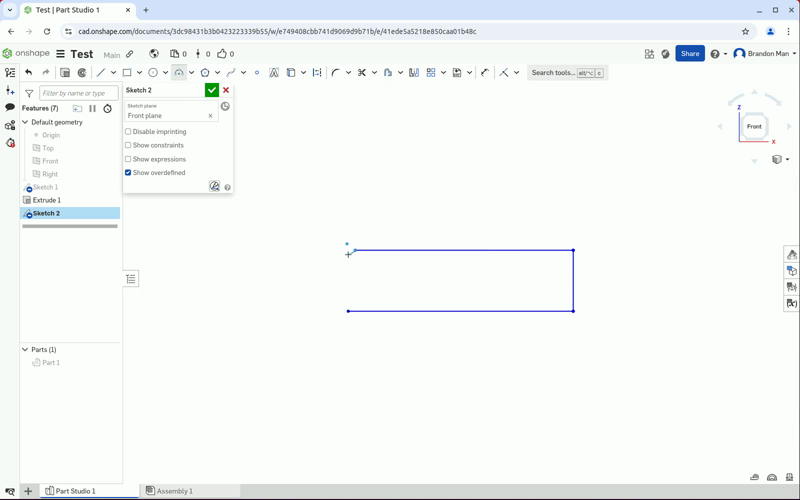
scroll(6)
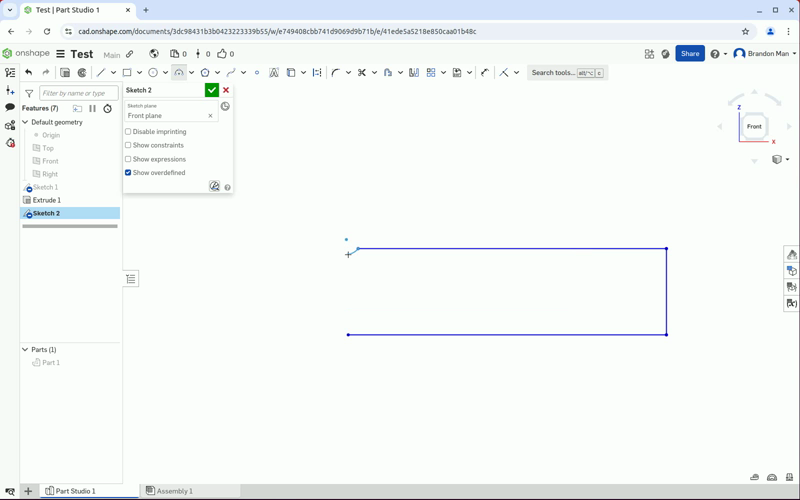
scroll(6)
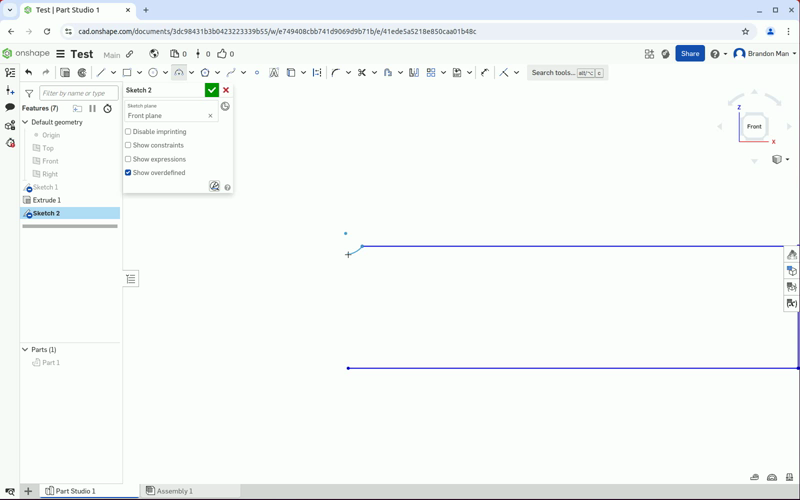
scroll(6)
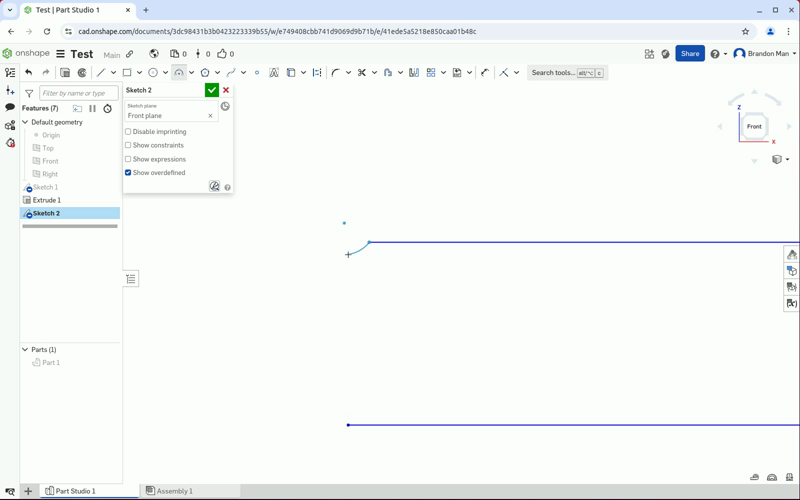
scroll(6)
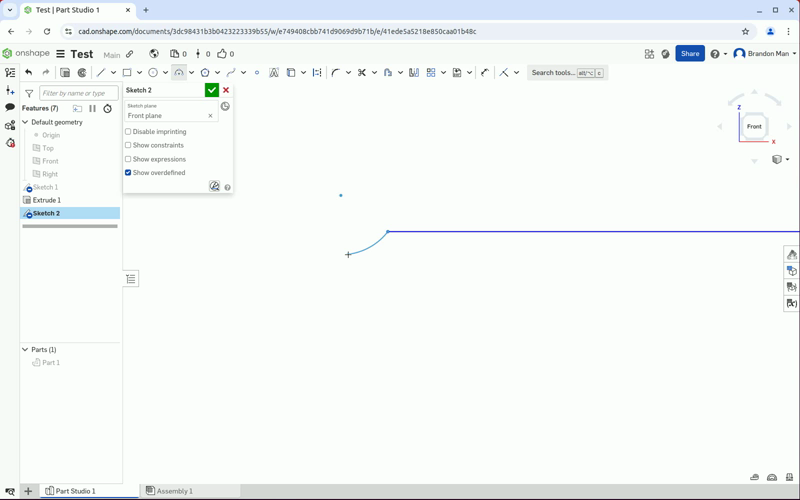
click(348, 254)
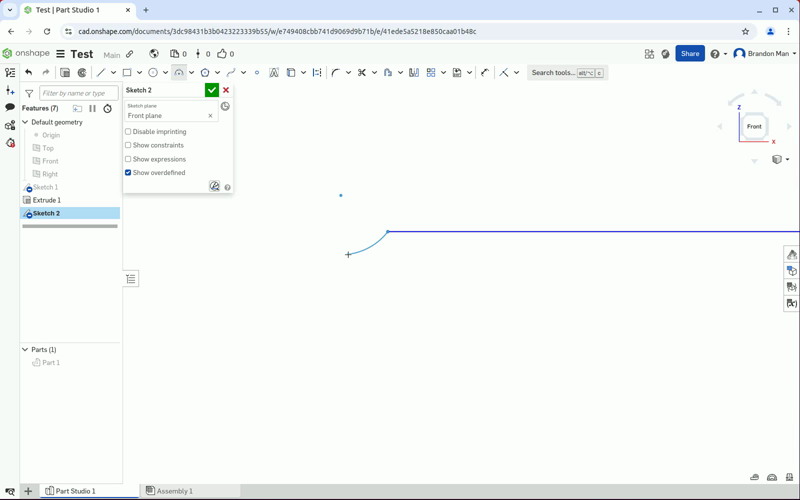
scroll(-6)
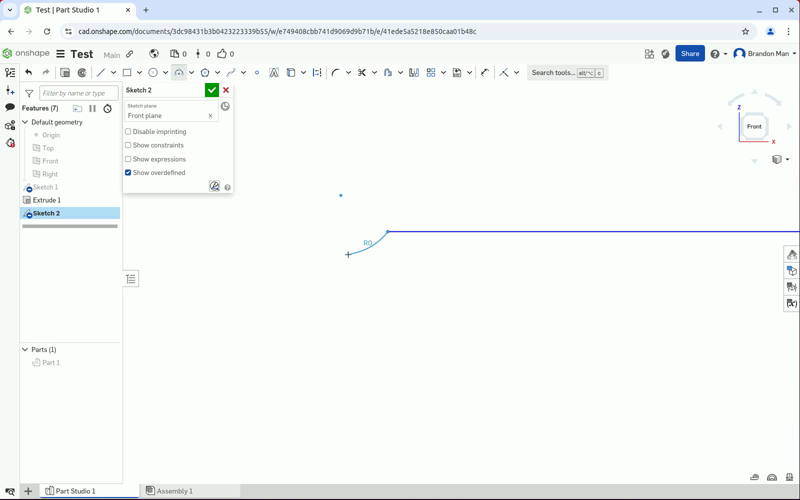
scroll(-6)
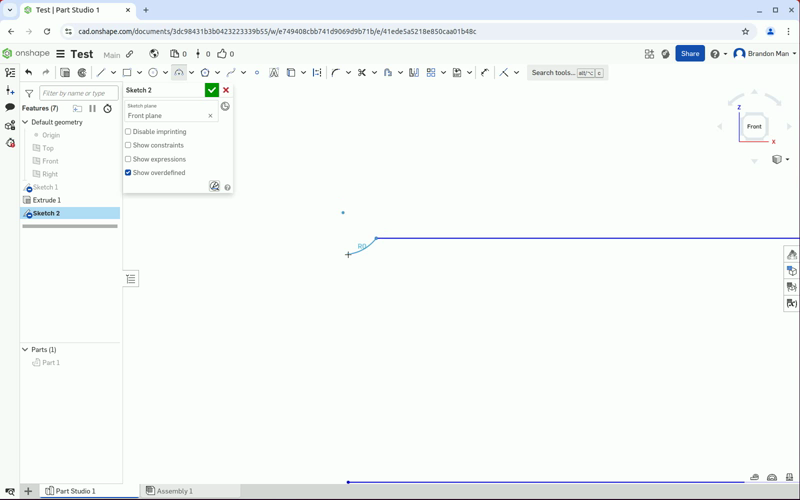
scroll(-6)
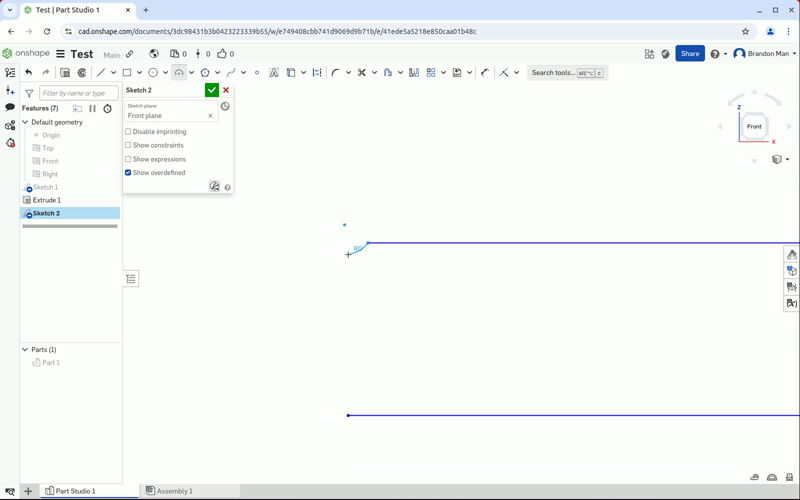
scroll(-6)
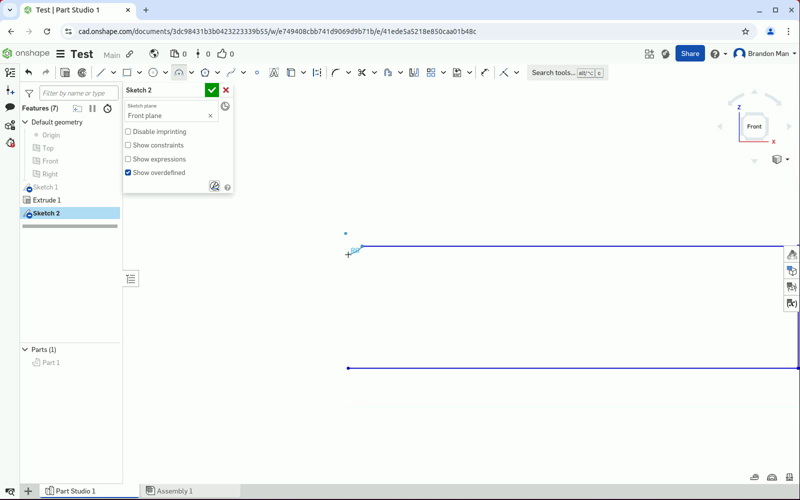
scroll(-6)
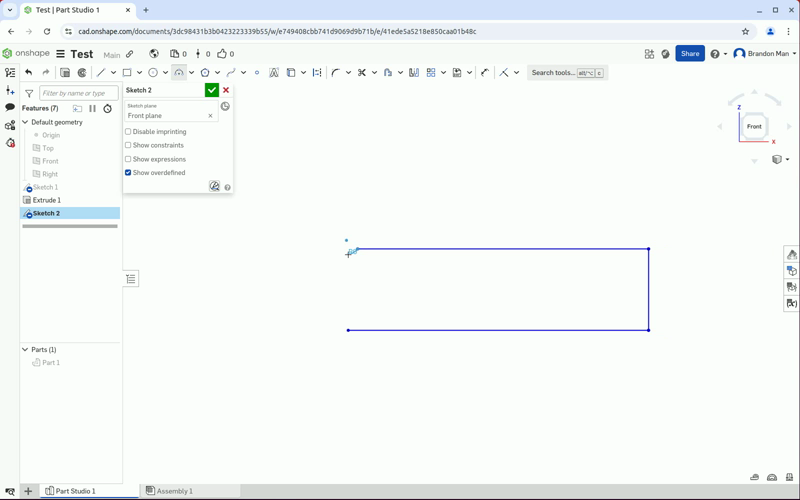
scroll(-6)
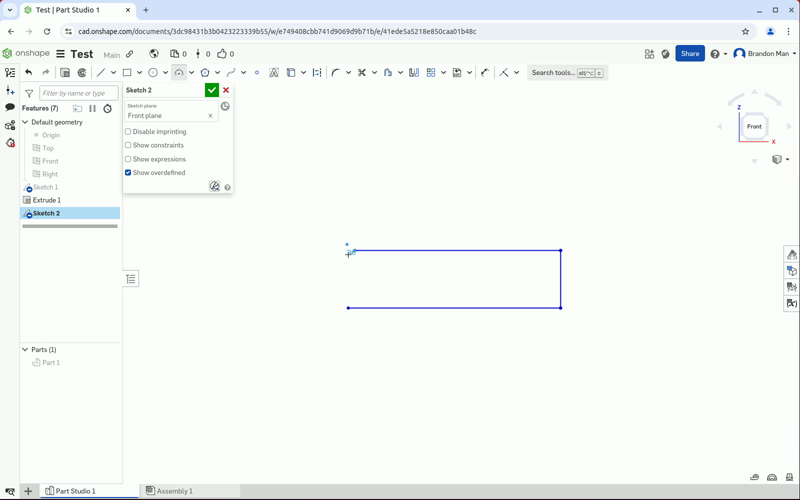
scroll(-6)
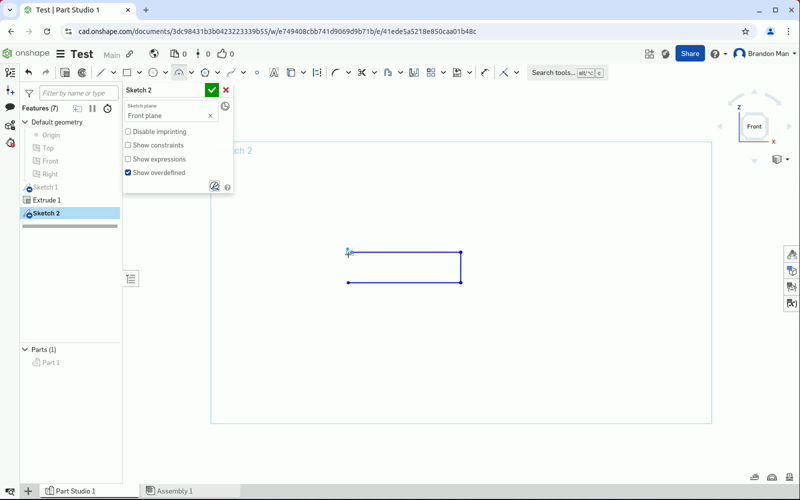
mouse_move(349, 252)
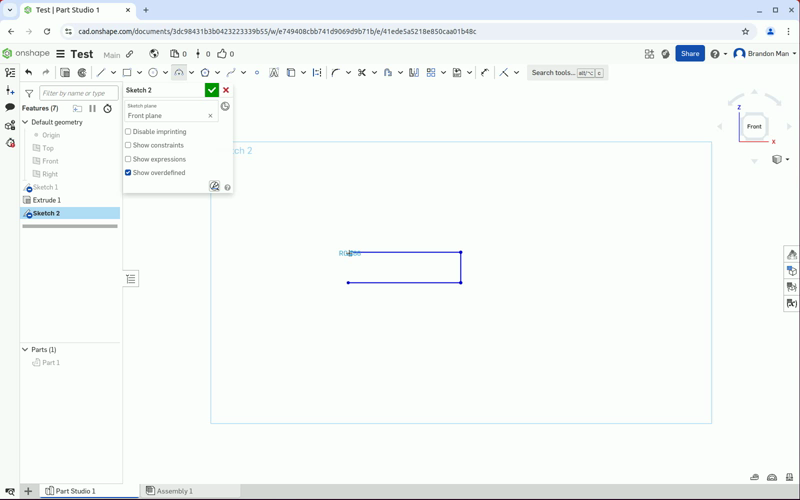
scroll(6)
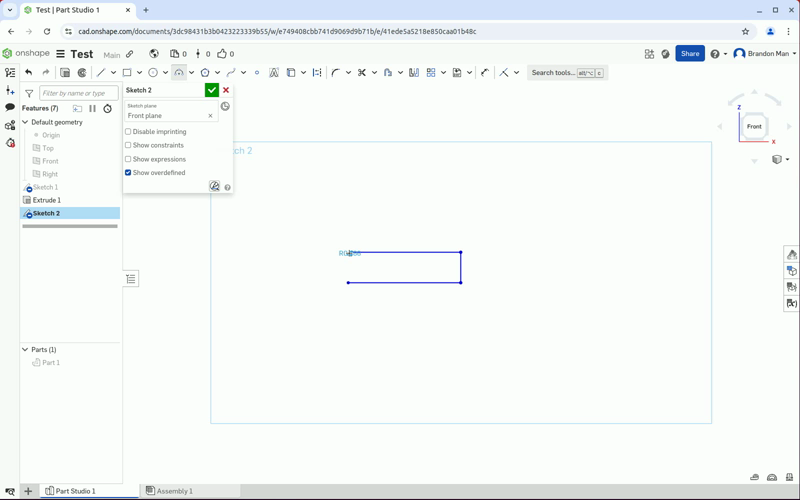
scroll(6)
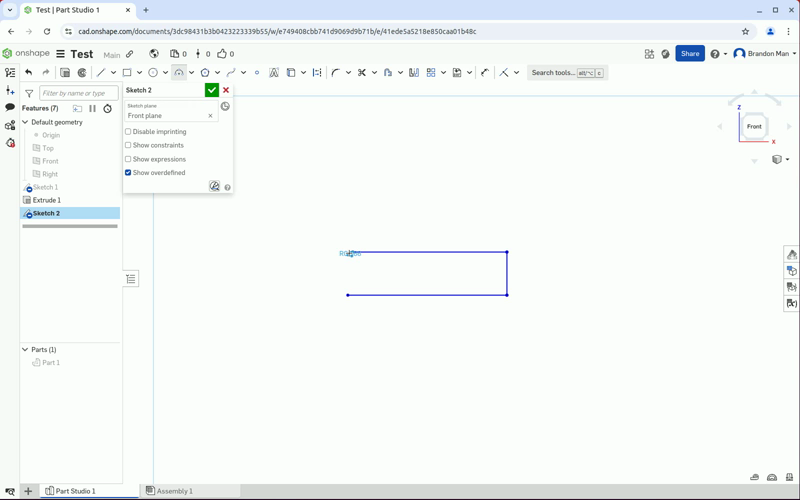
scroll(6)
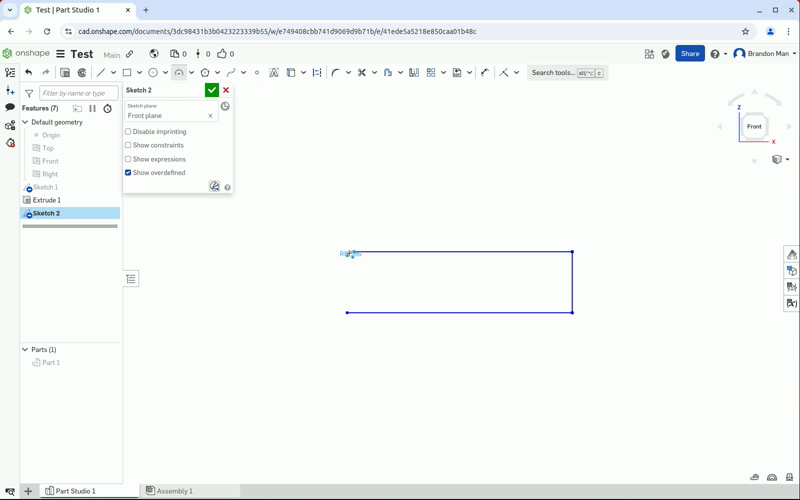
scroll(6)
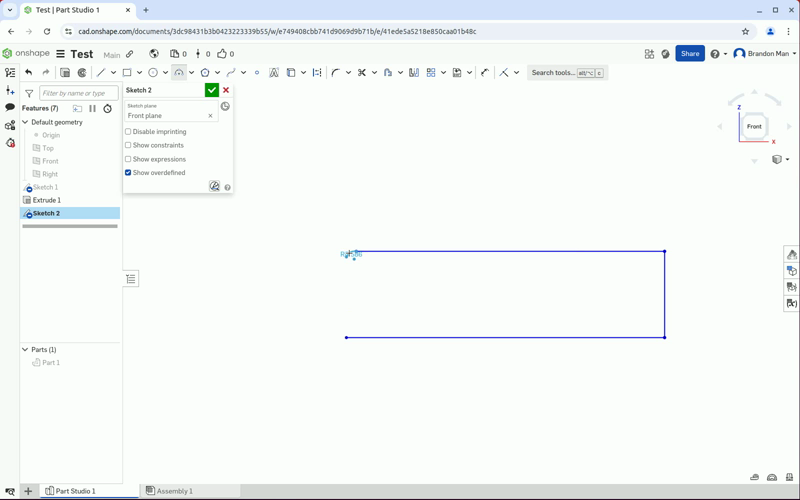
scroll(6)
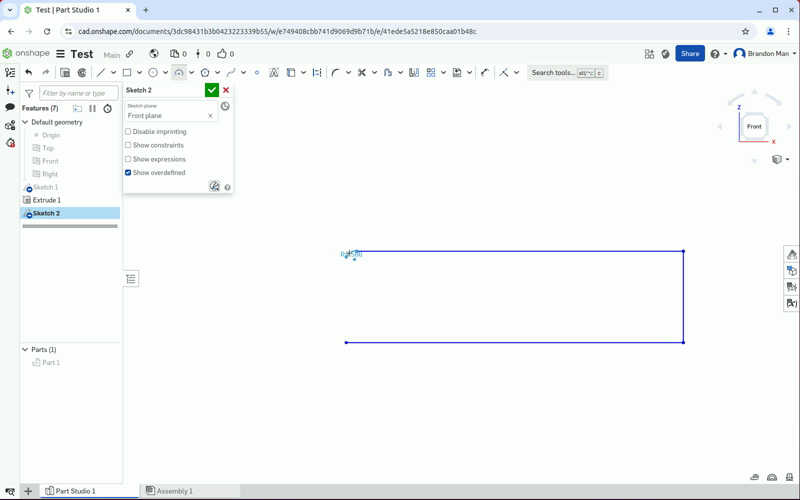
scroll(6)
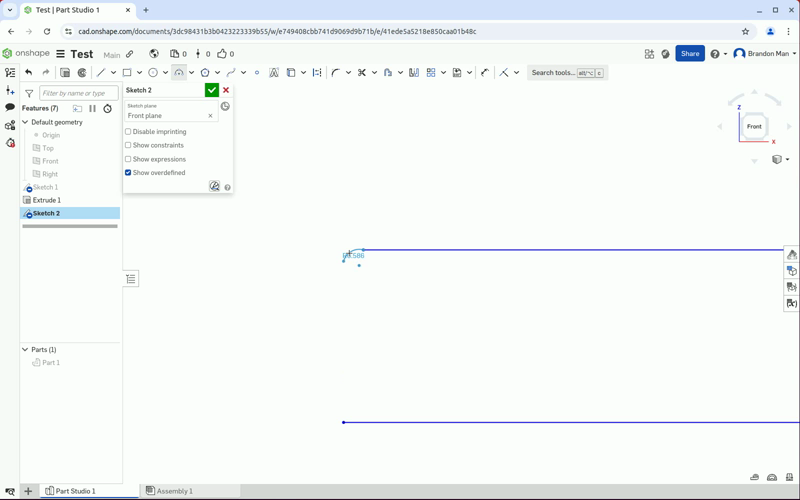
scroll(6)
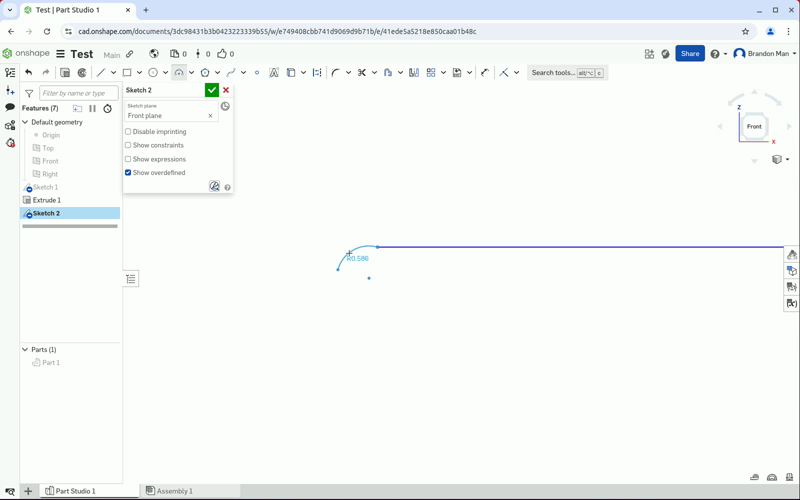
click(349, 252)
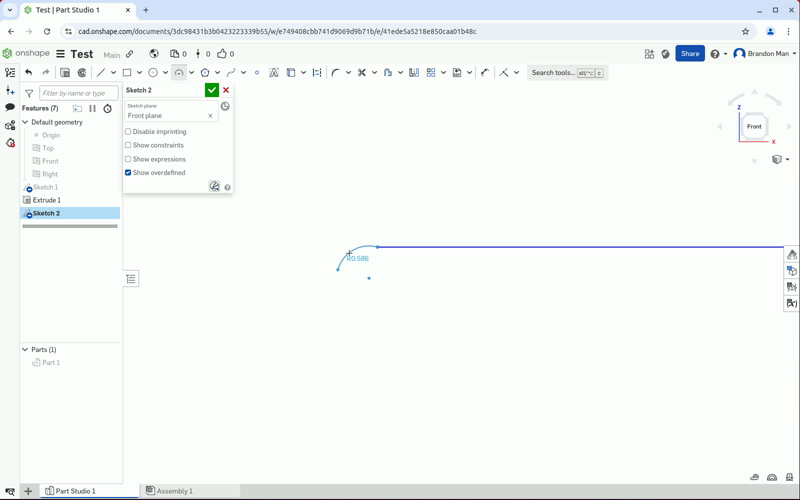
scroll(-6)
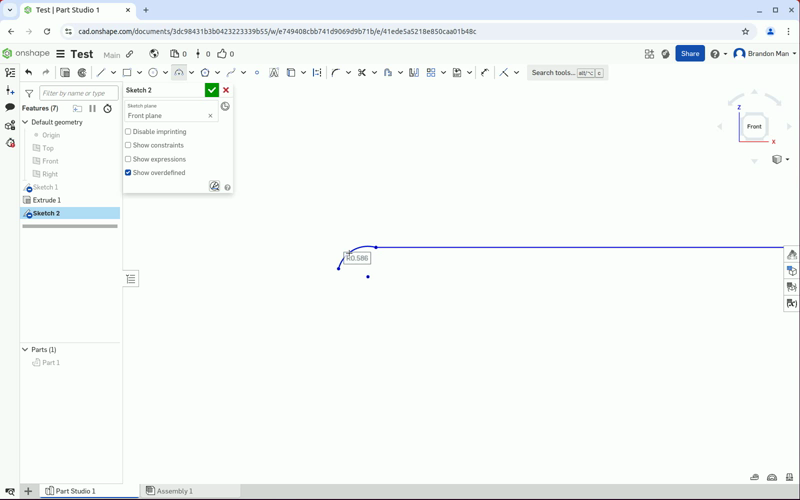
scroll(-6)
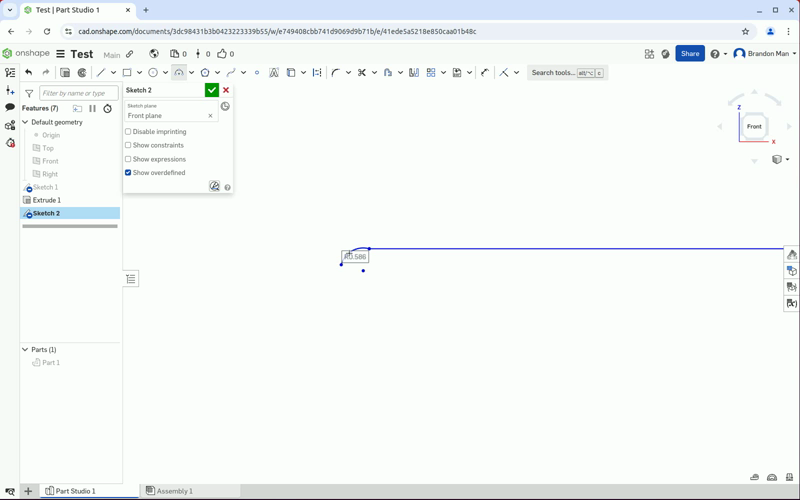
scroll(-6)
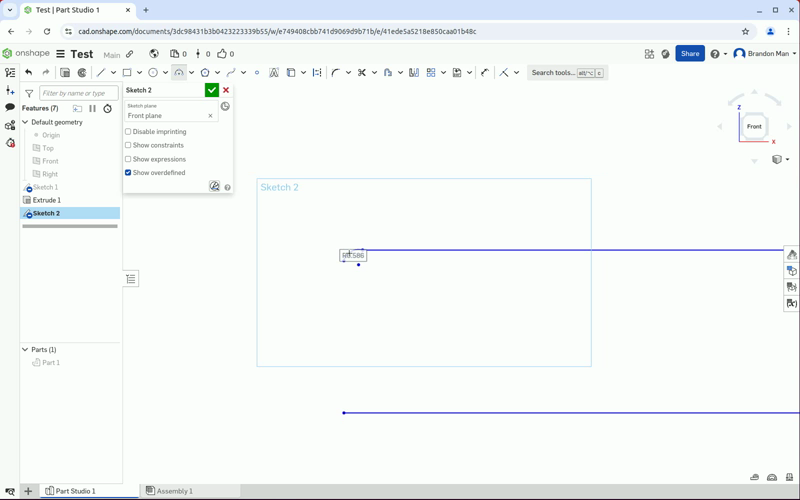
scroll(-6)
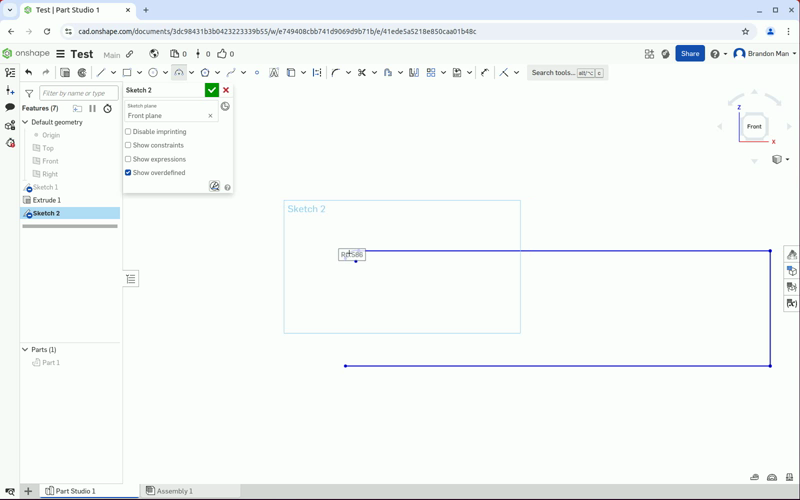
scroll(-6)
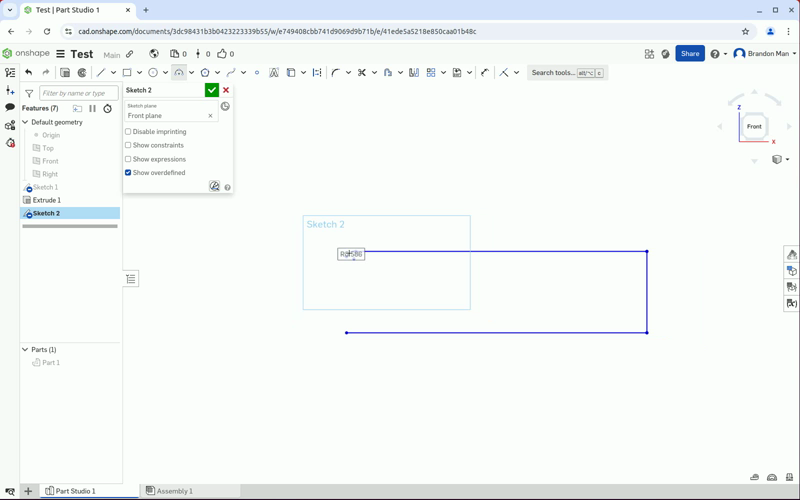
scroll(-6)
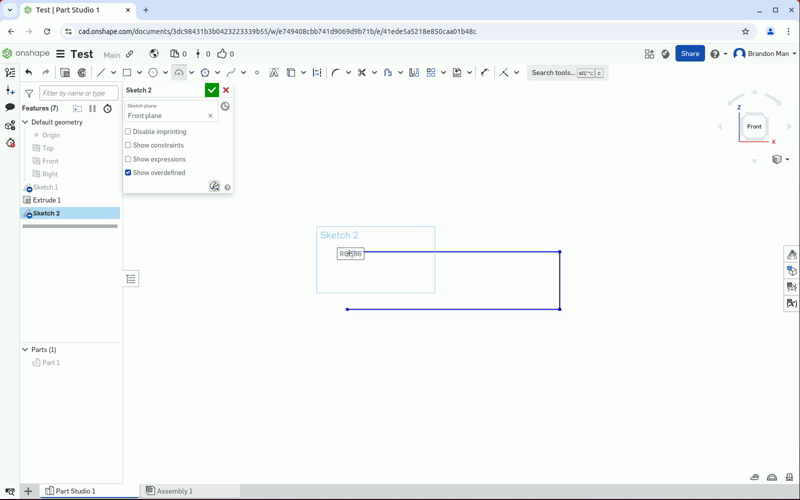
scroll(-6)
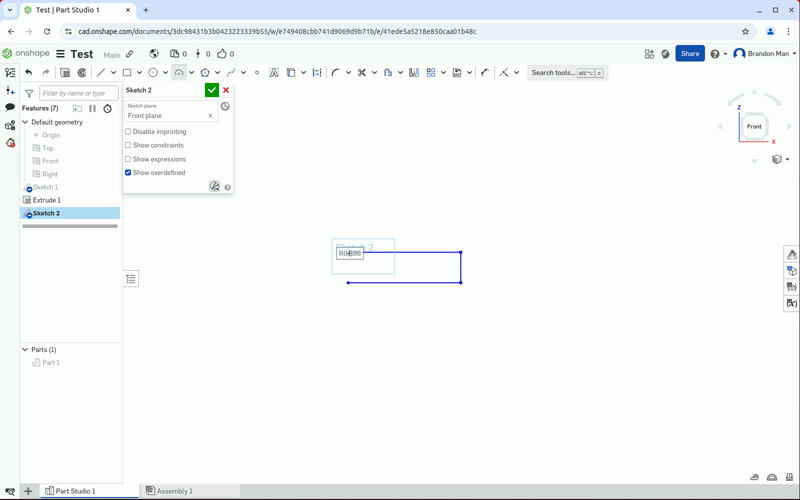
key_up(shift)
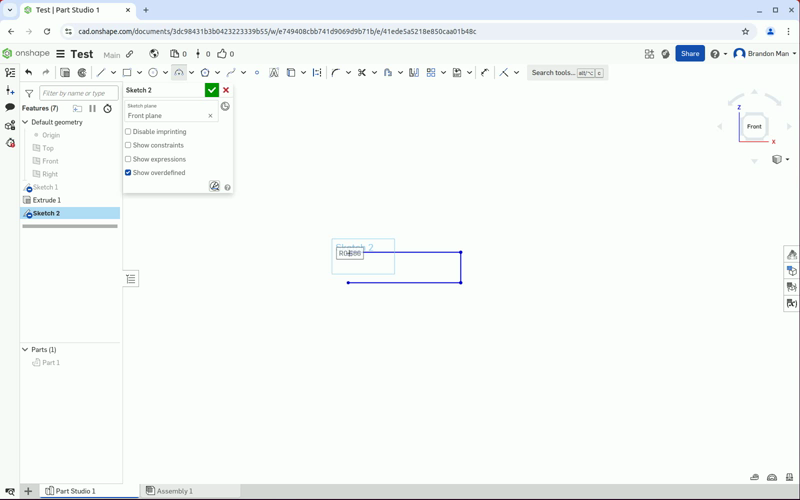
key(esc)
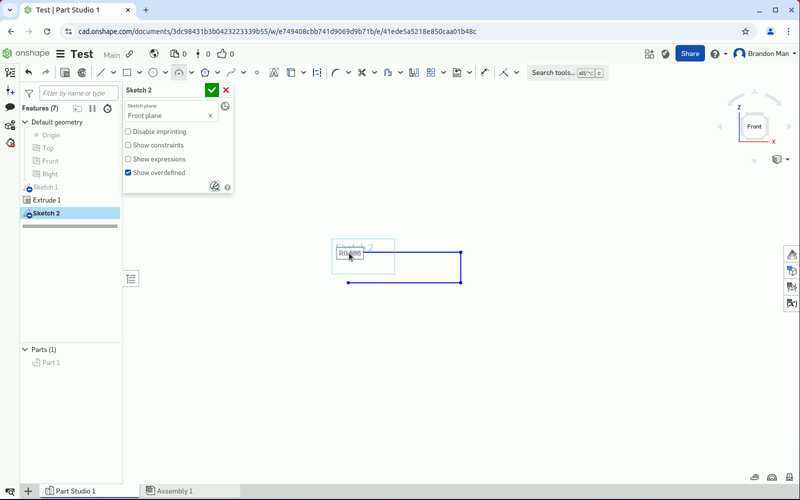
key(l)
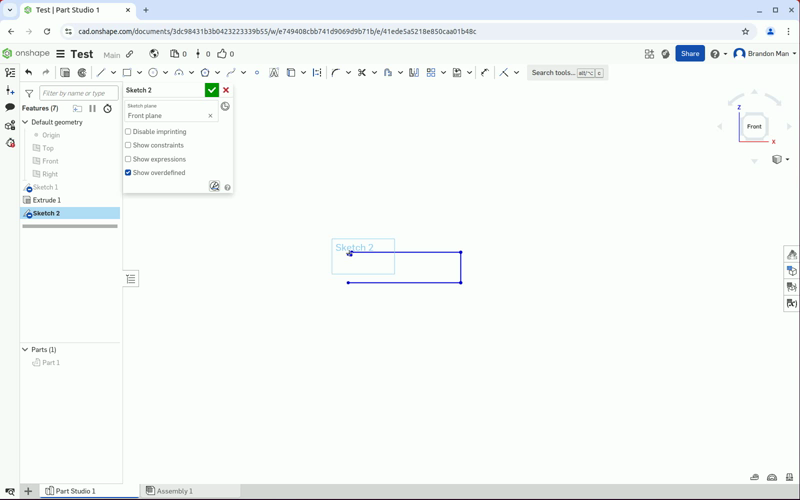
mouse_move(348, 254)
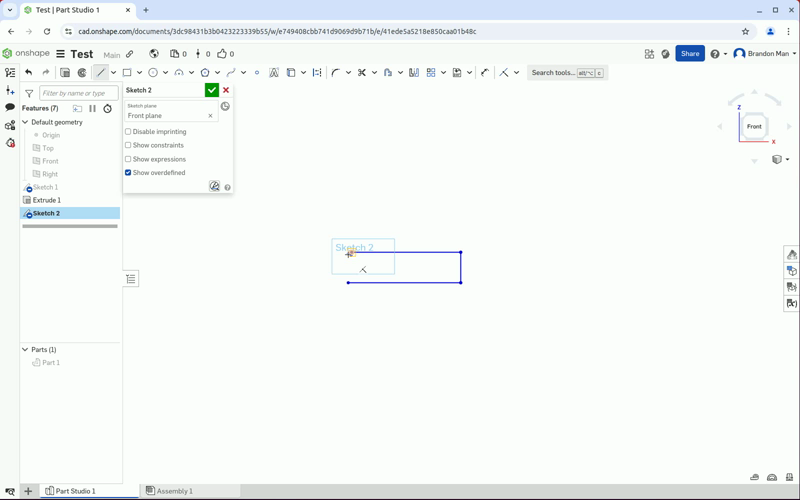
scroll(6)
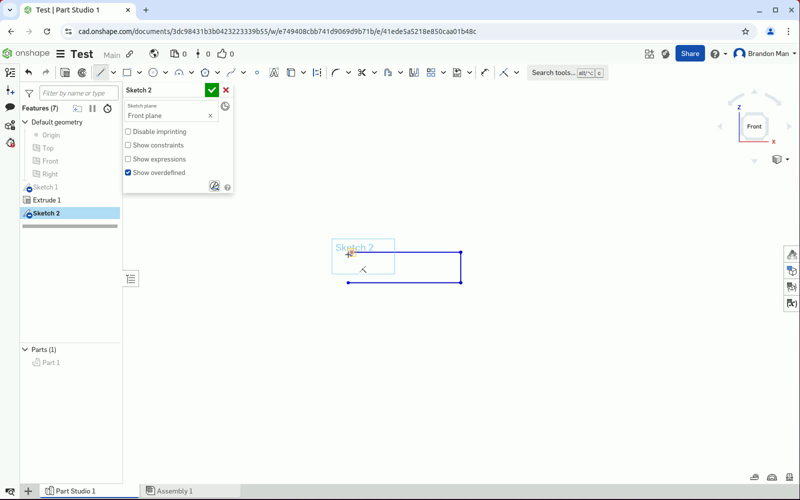
scroll(6)
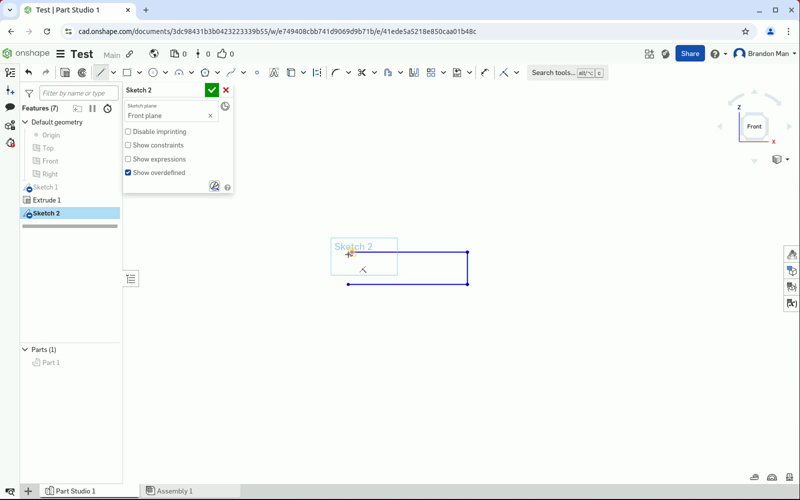
scroll(6)
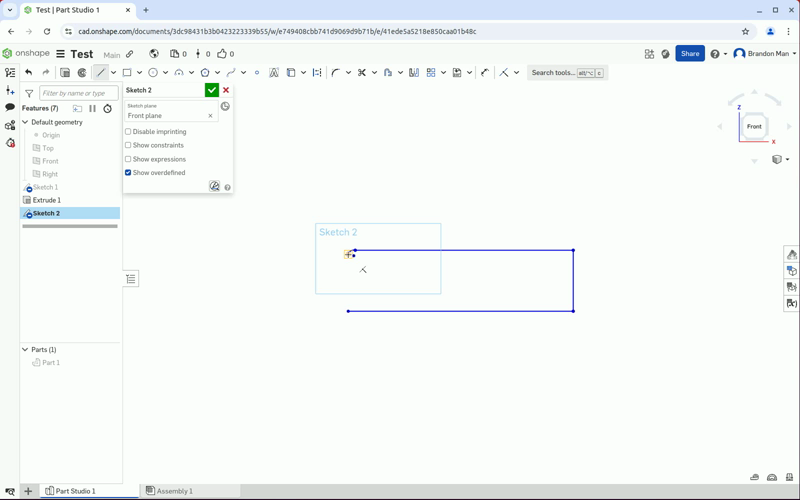
scroll(6)
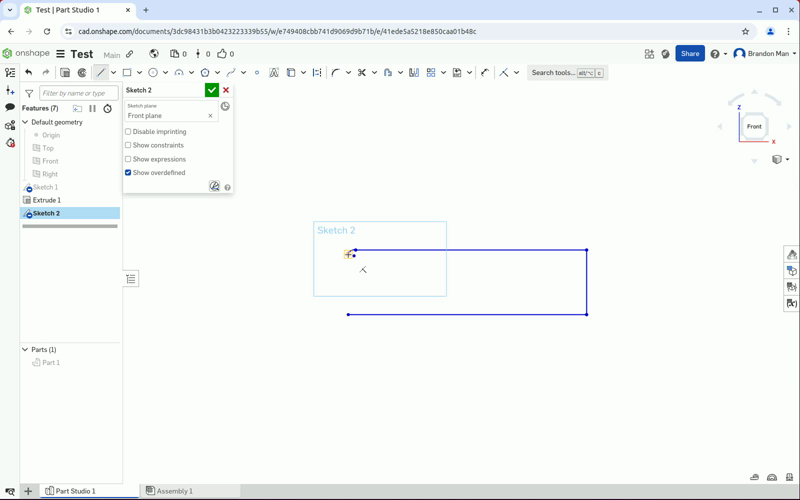
scroll(6)
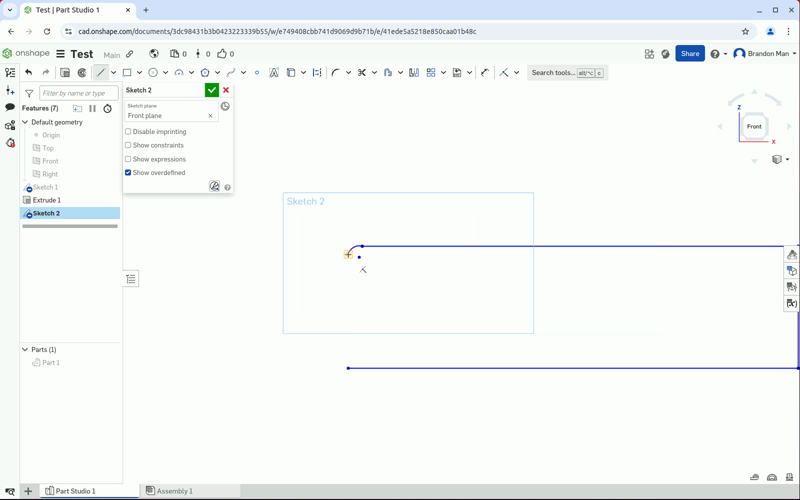
scroll(6)
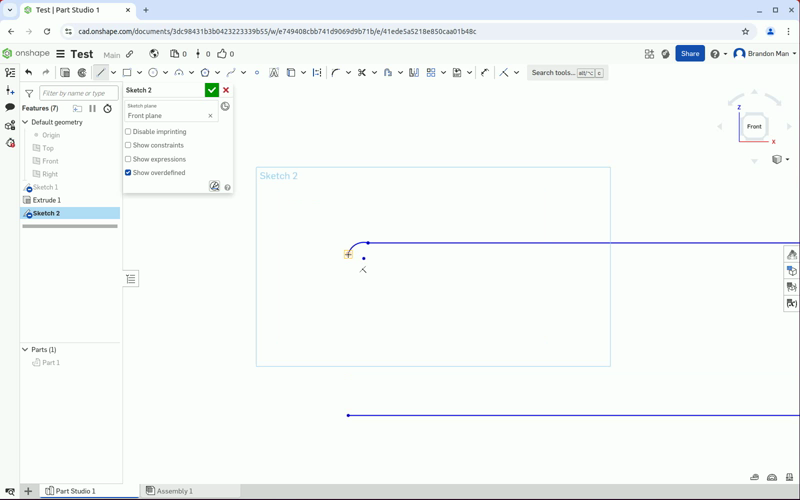
scroll(6)
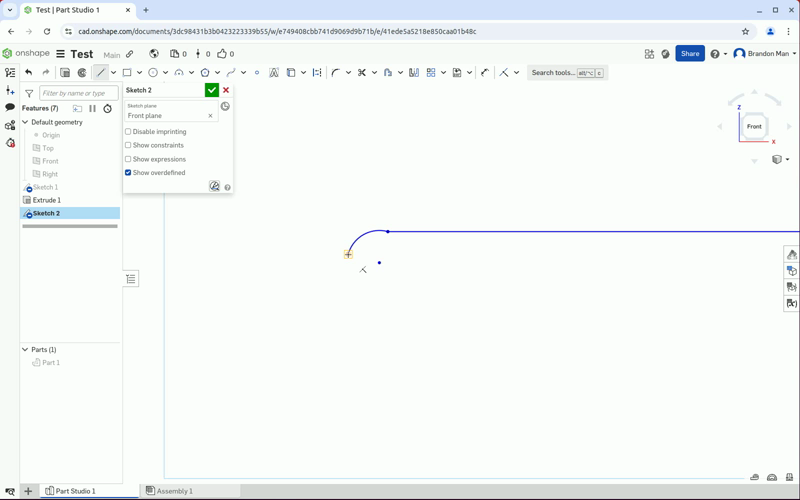
click(348, 254)
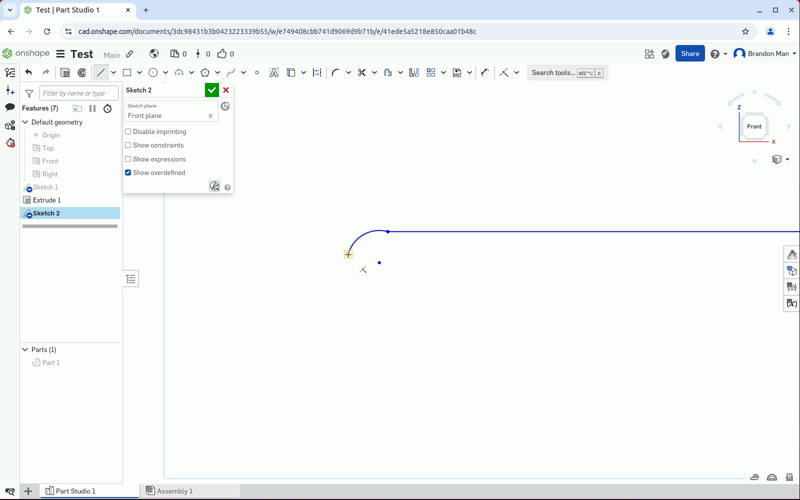
scroll(-6)
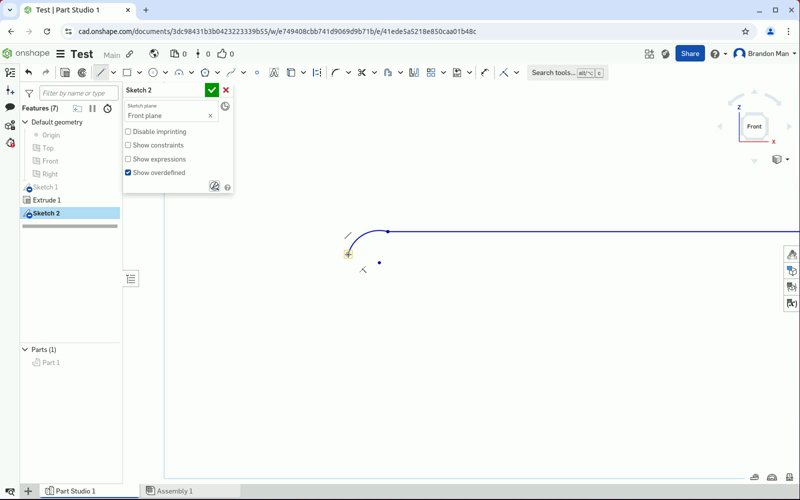
scroll(-6)
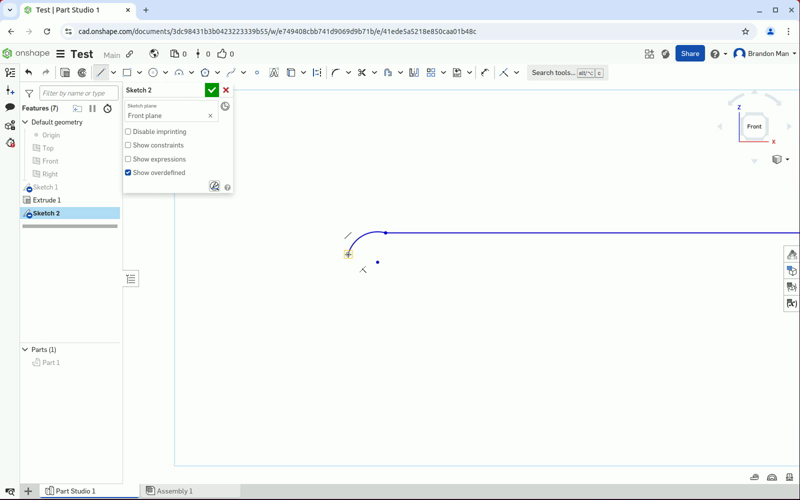
scroll(-6)
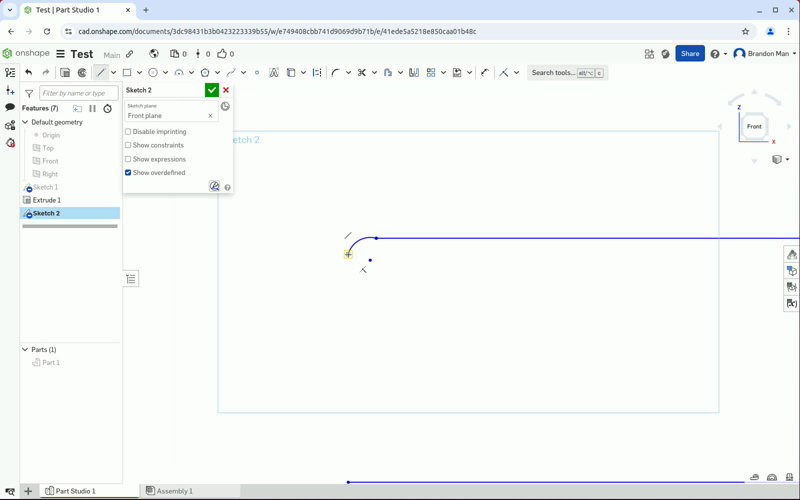
scroll(-6)
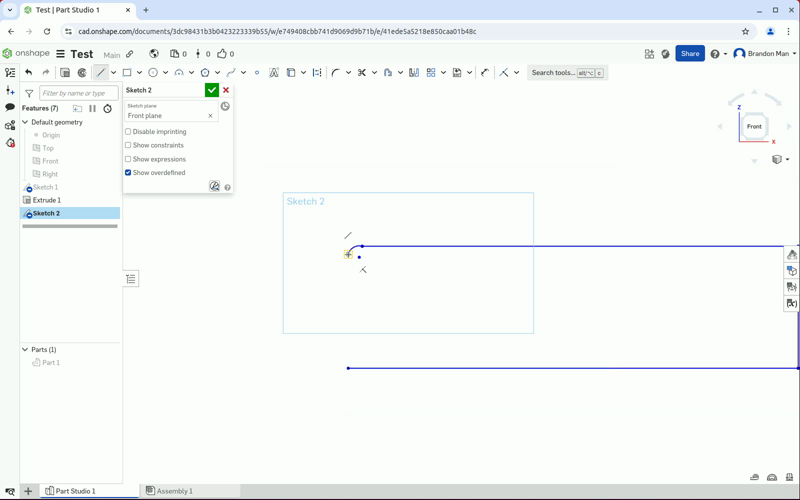
scroll(-6)
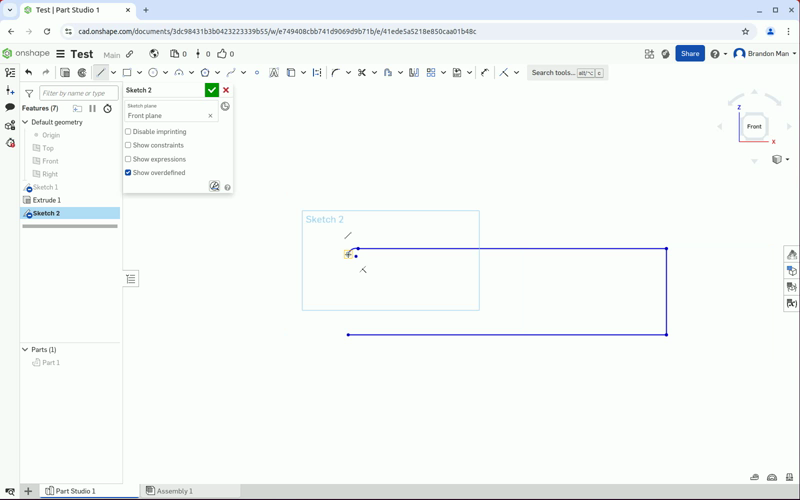
scroll(-6)
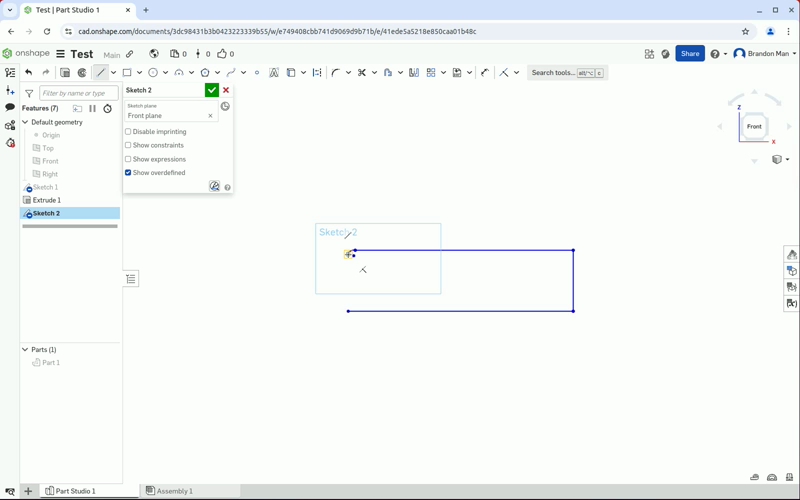
scroll(-6)
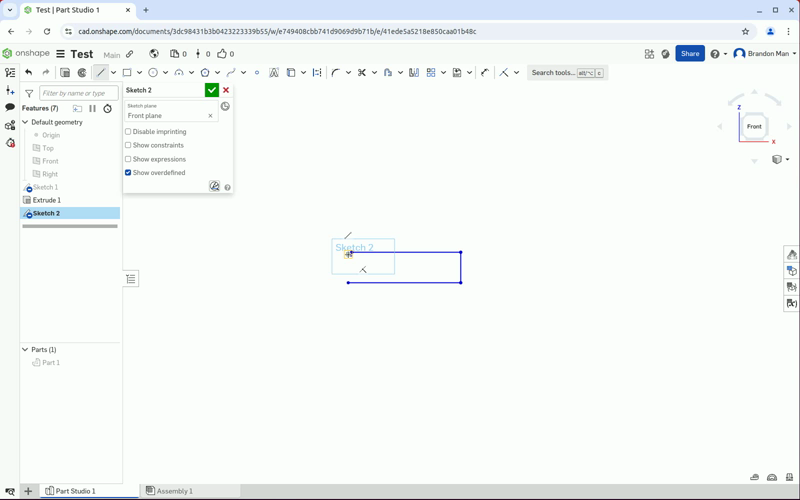
mouse_move(378, 254)
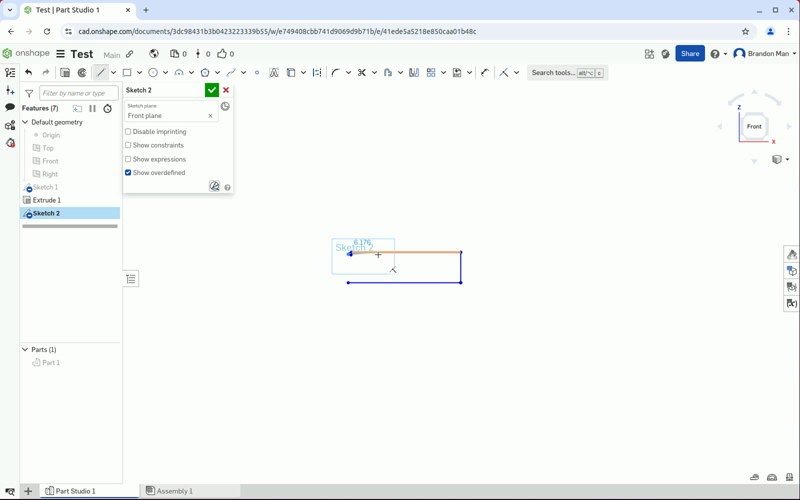
key_down(shift)
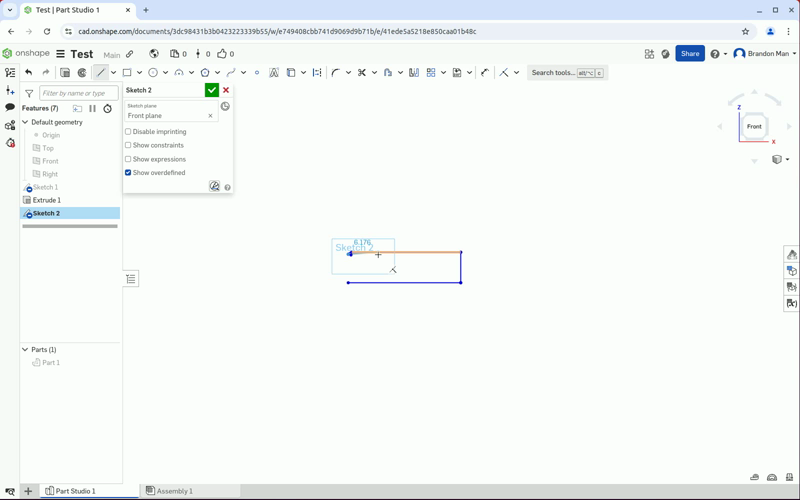
mouse_move(348, 282)
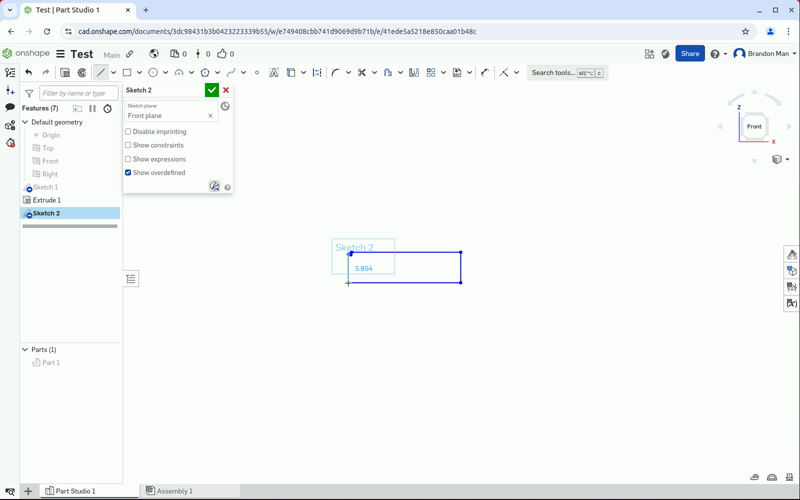
key_up(shift)
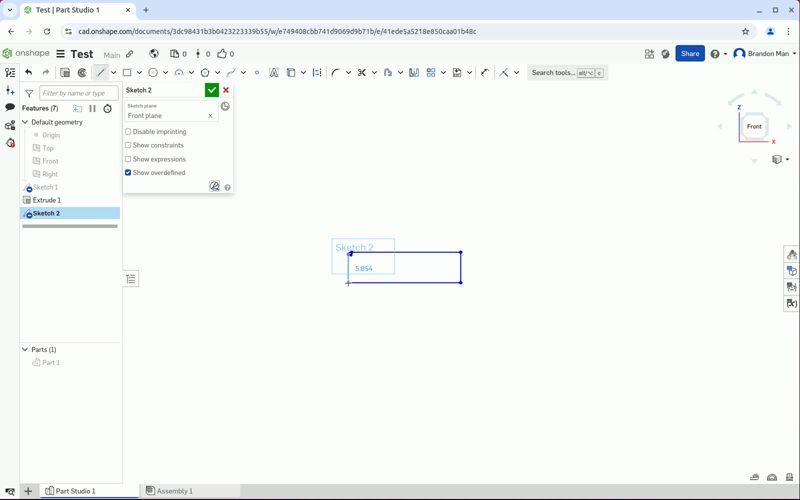
click(348, 282)
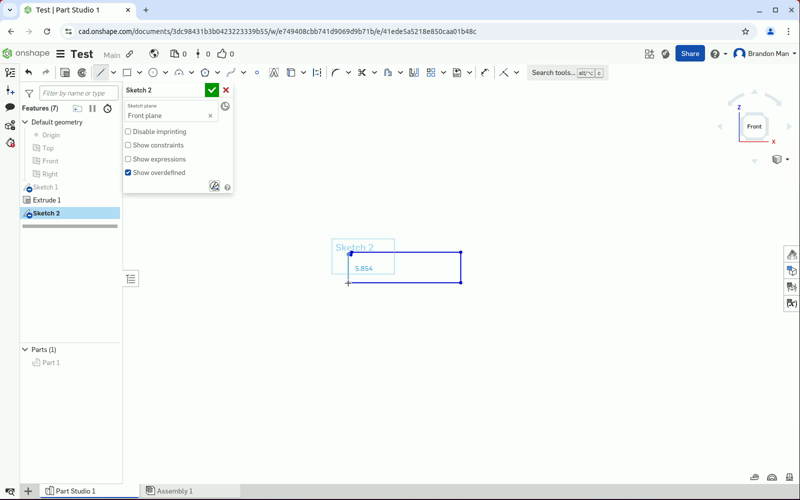
key(esc)
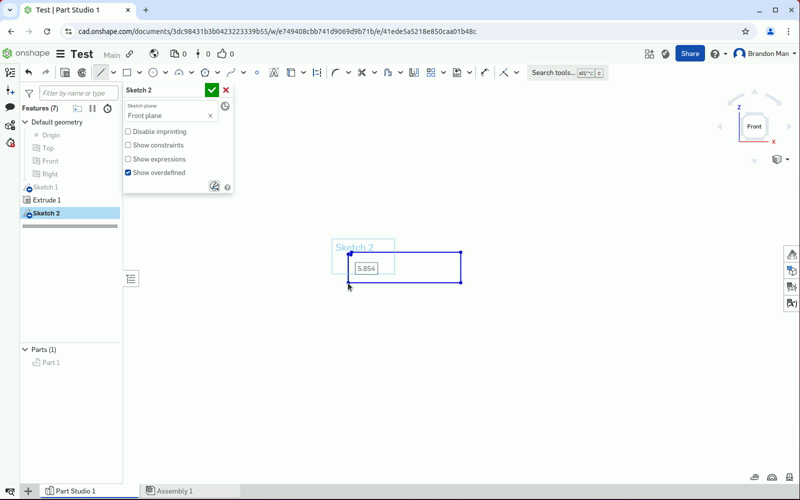
mouse_move(454, 255)
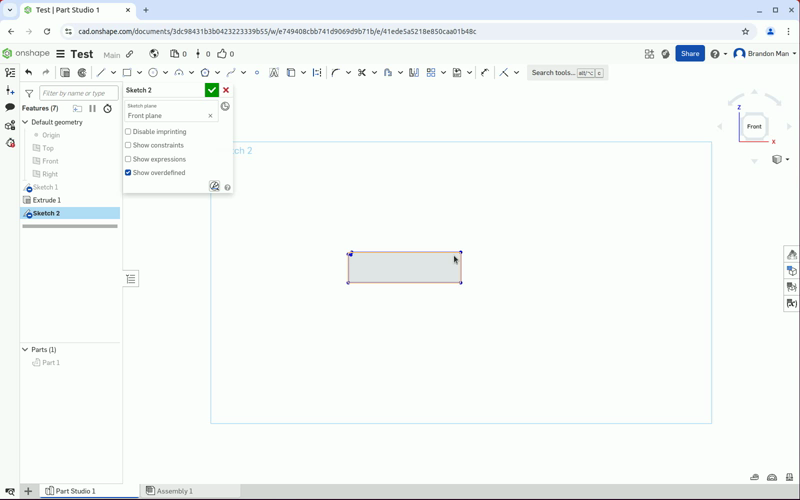
click(454, 255)
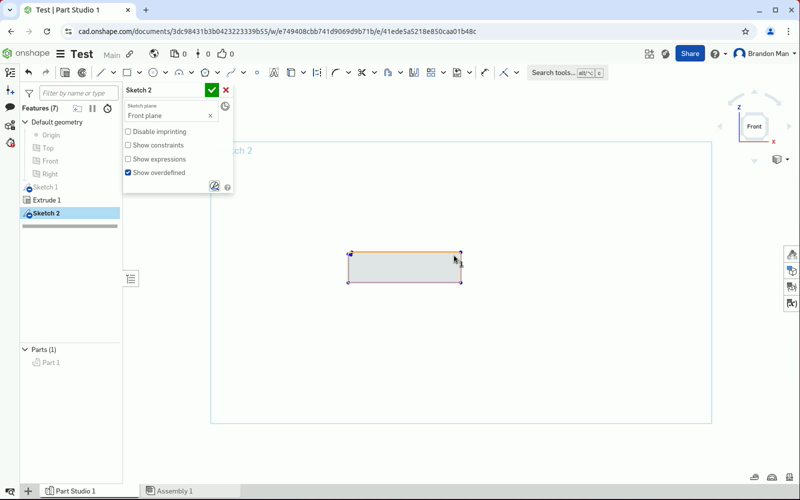
mouse_move(73, 352)
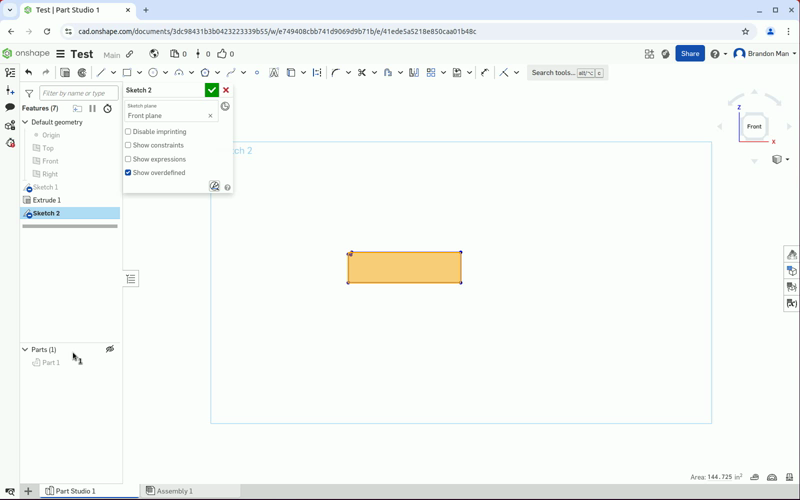
key(shift+y)
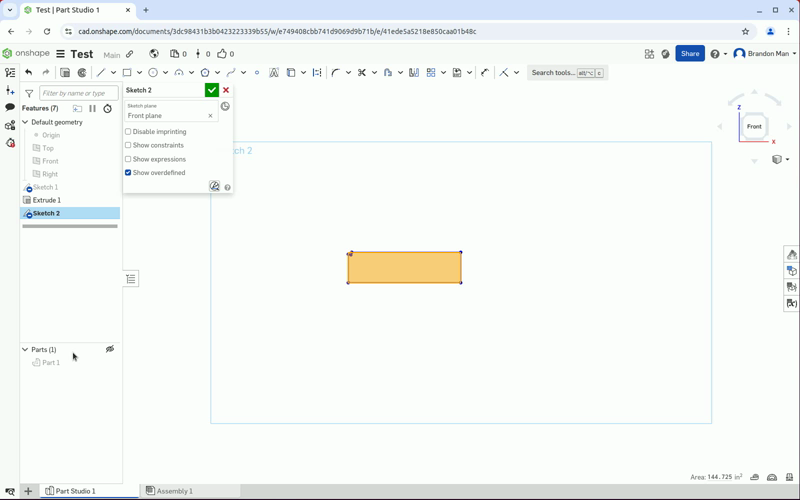
key(shift+e)
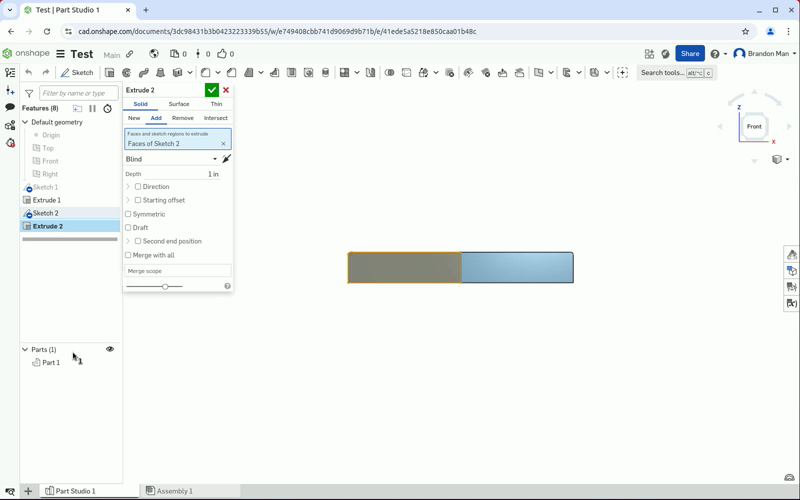
mouse_move(143, 106)
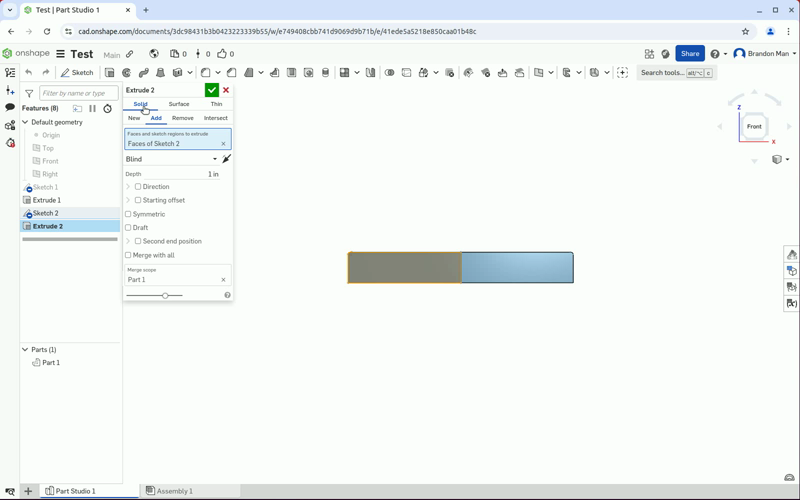
click(143, 106)
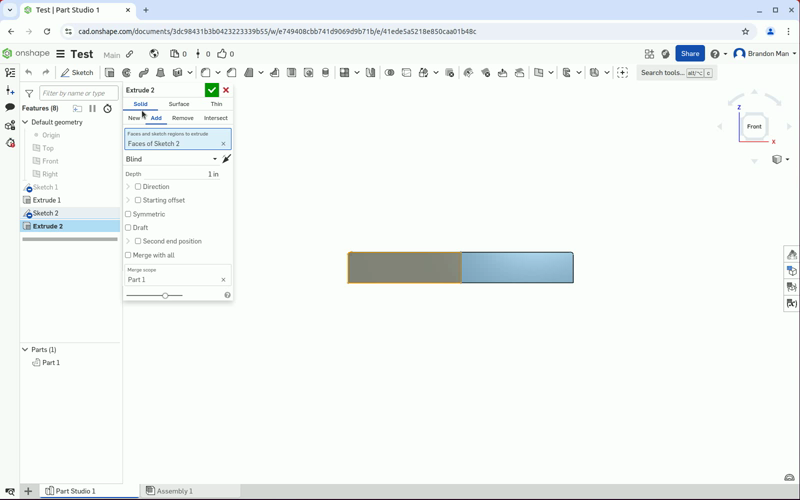
mouse_move(137, 120)
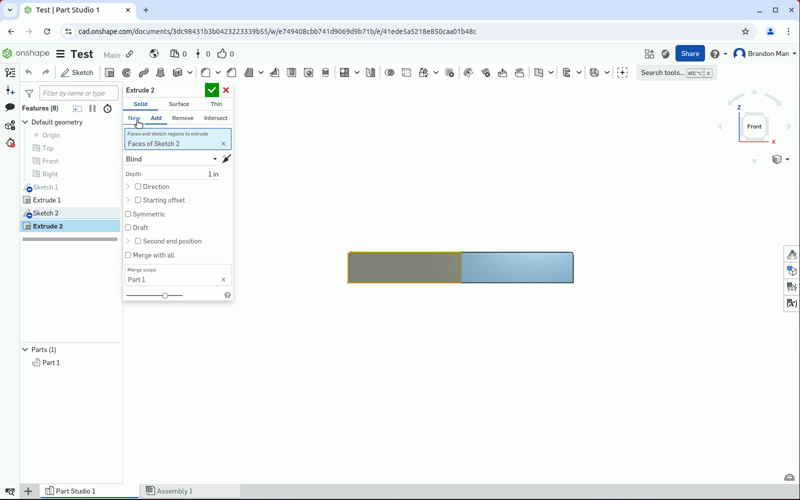
click(137, 120)
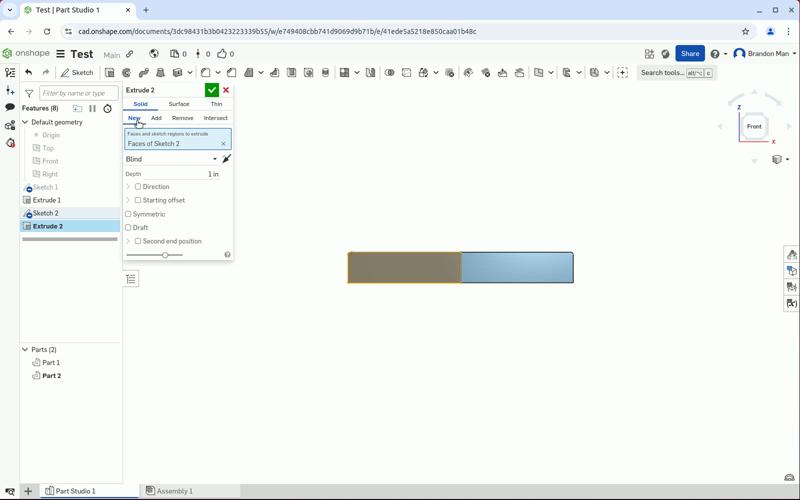
key(tab, 4)
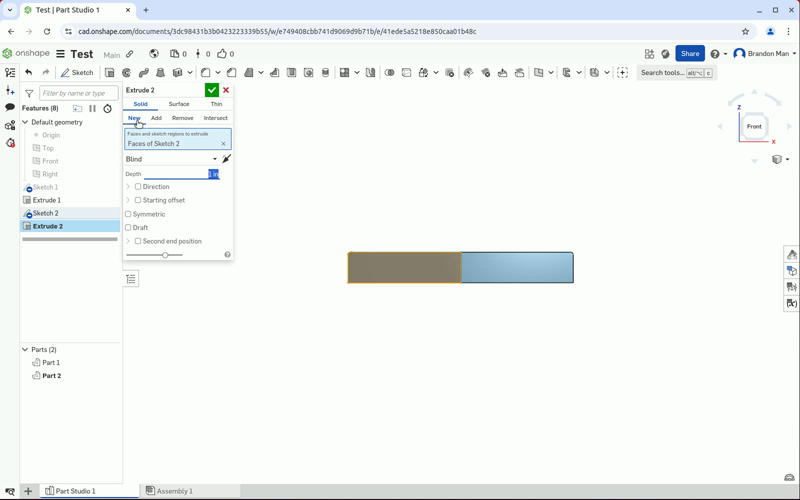
text(0.241)
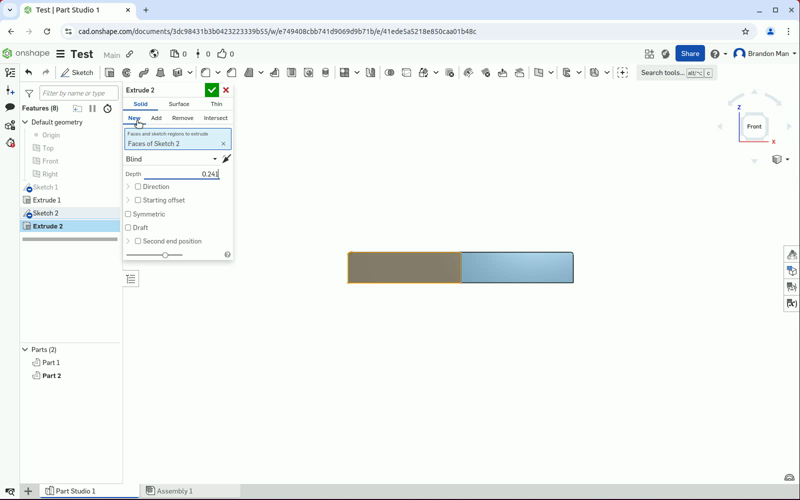
key(enter)
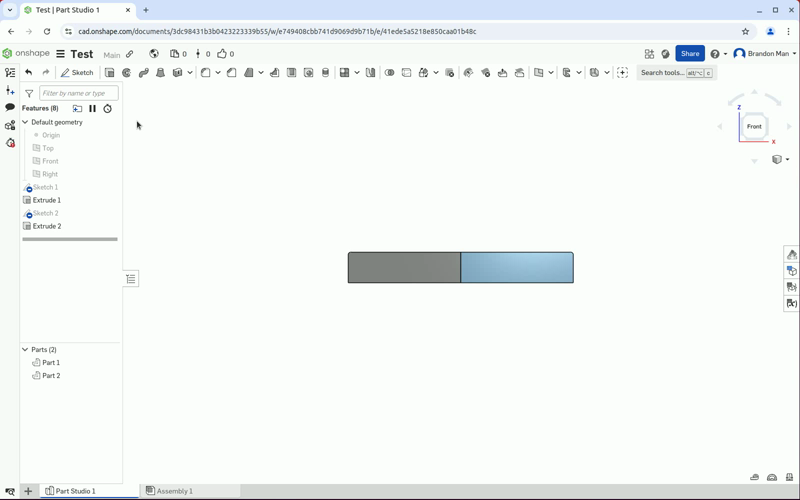
key(shift+h)
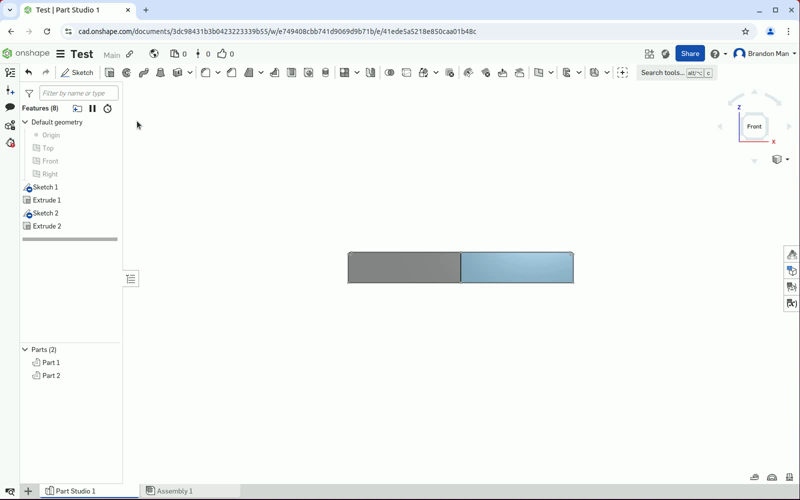
key(shift+h)
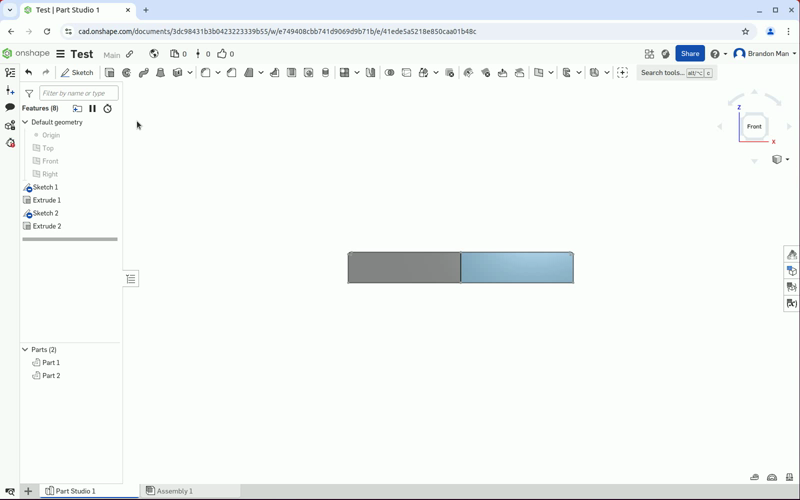
key(shift+7)
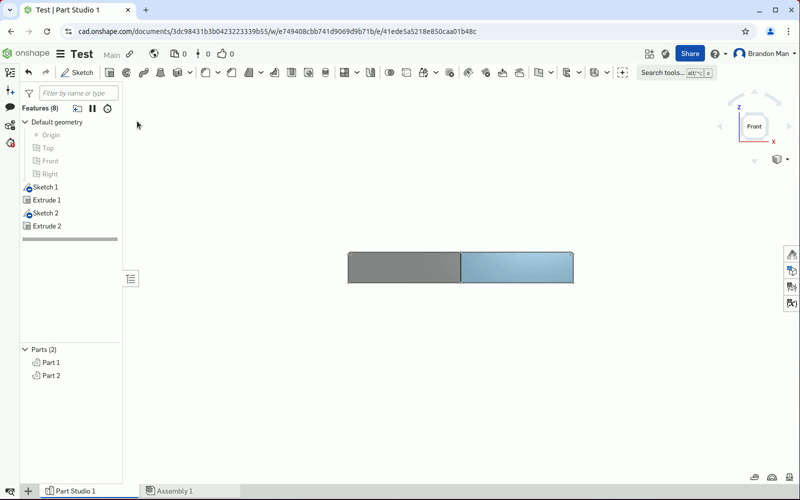
key(left, 2)
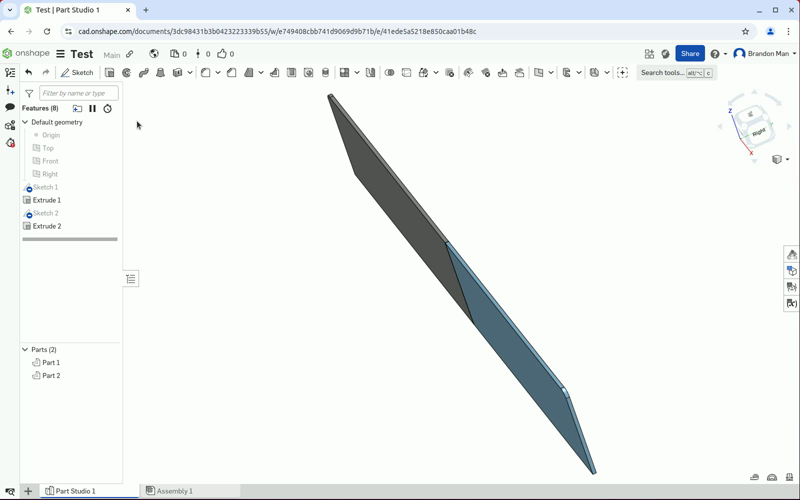
key(down, 2)
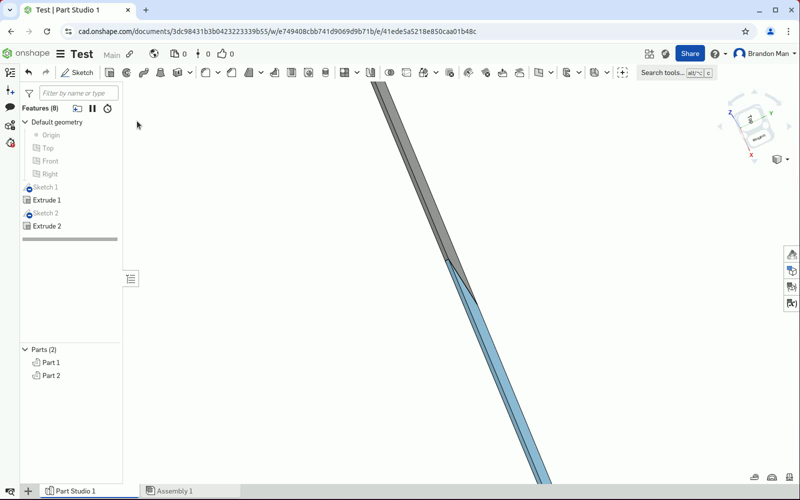
key(up, 2)
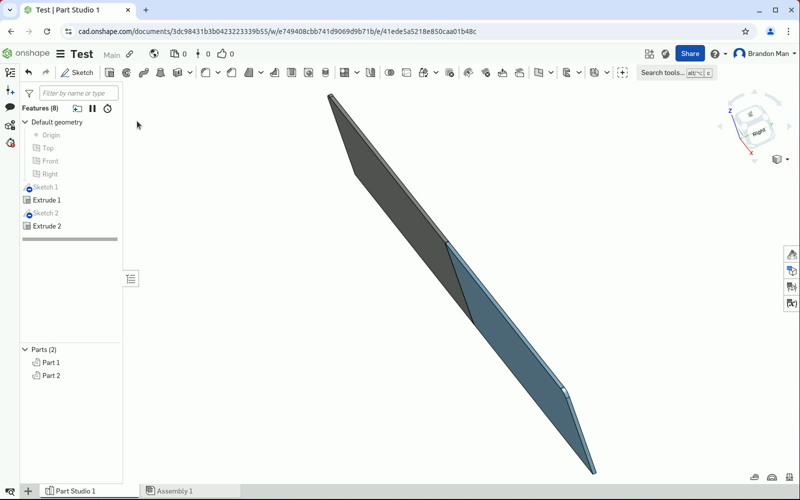
key(right, 2)
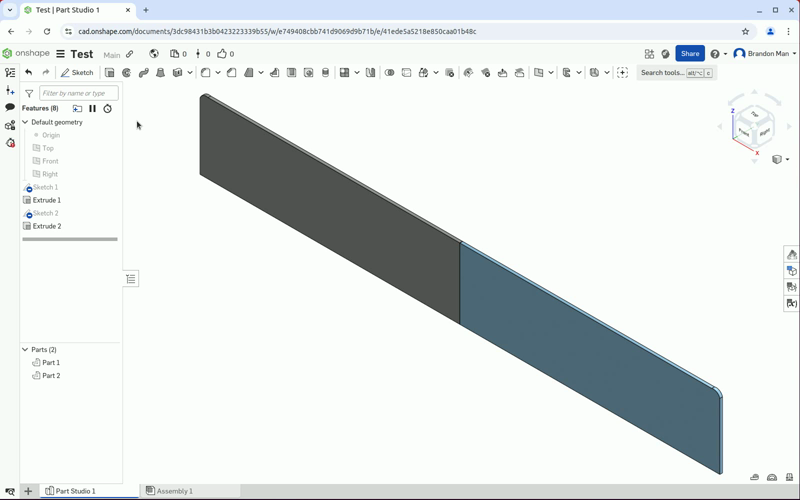
mouse_move(73, 189)
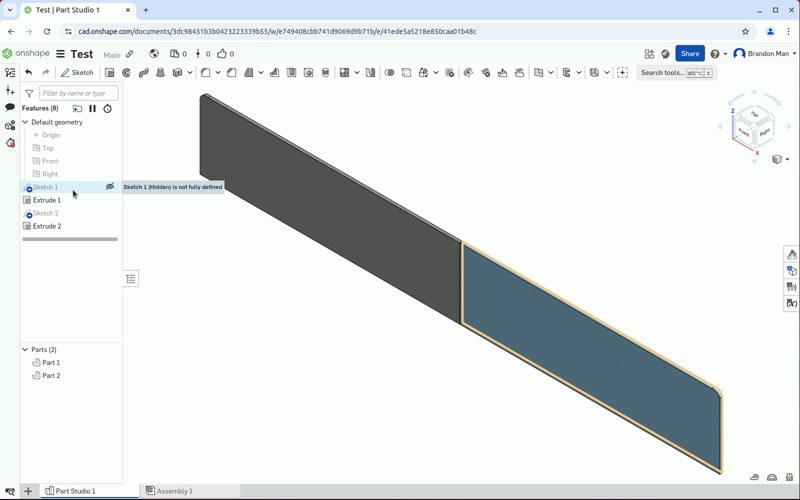
click(73, 189)